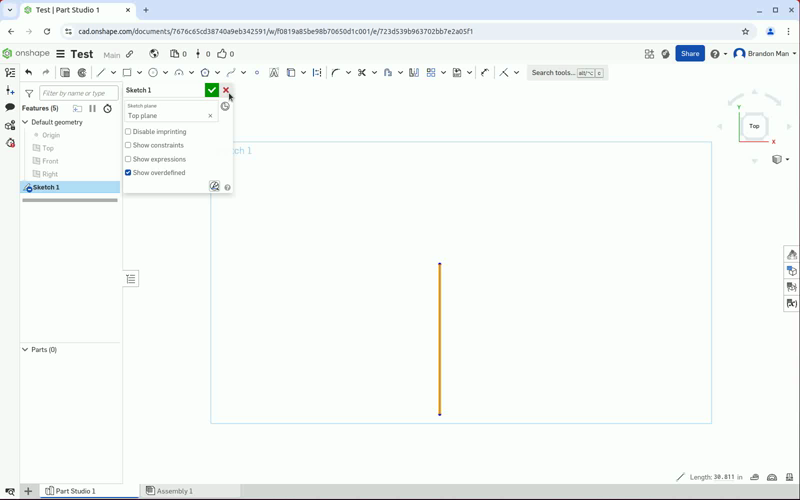
key(shift+h)
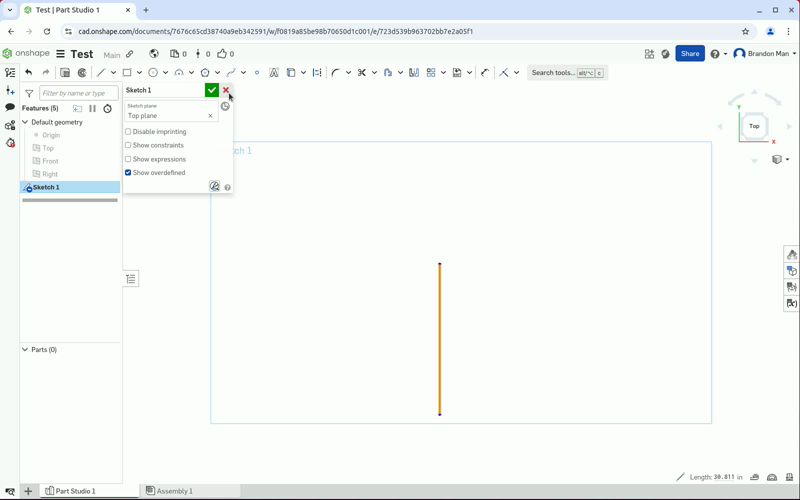
key(shift+s)
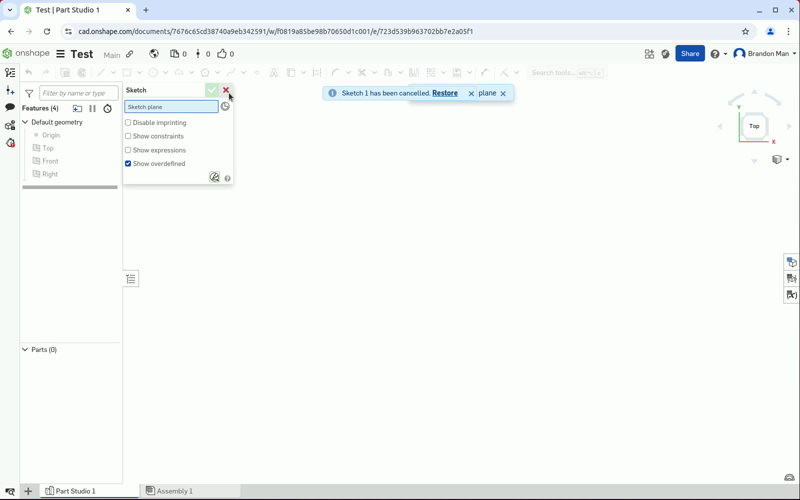
mouse_move(73, 150)
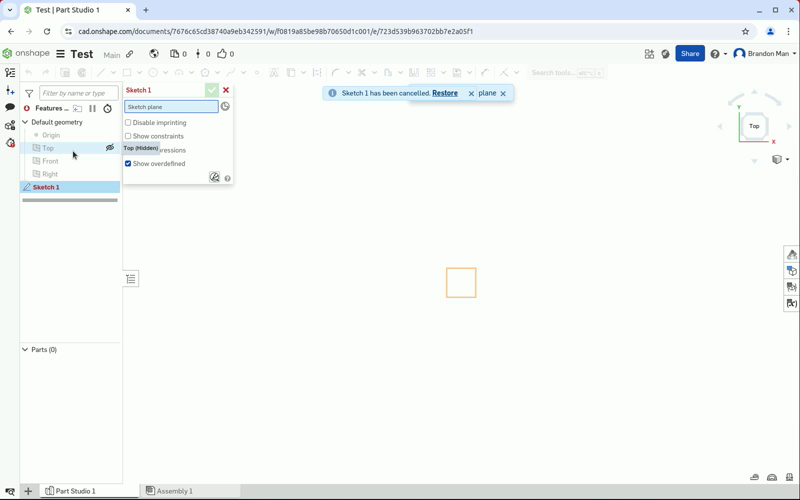
click(73, 150)
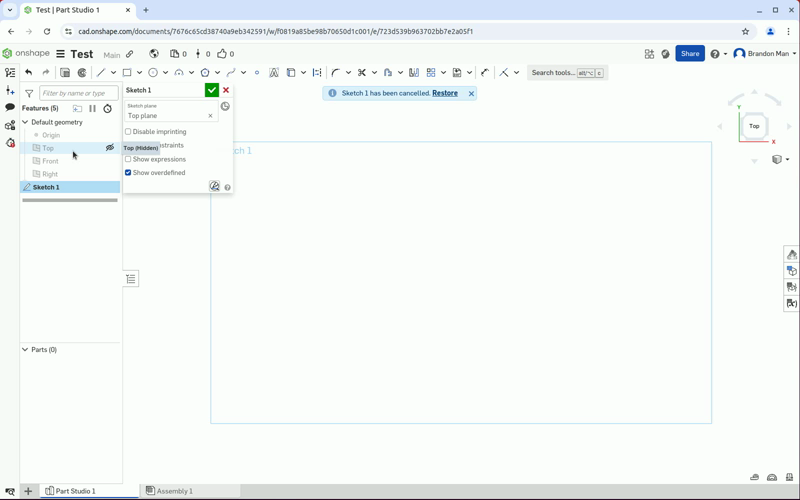
mouse_move(73, 352)
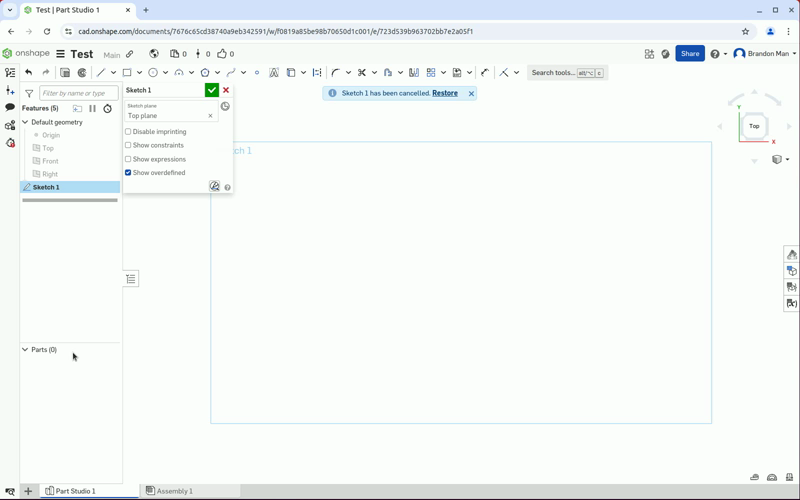
key(y)
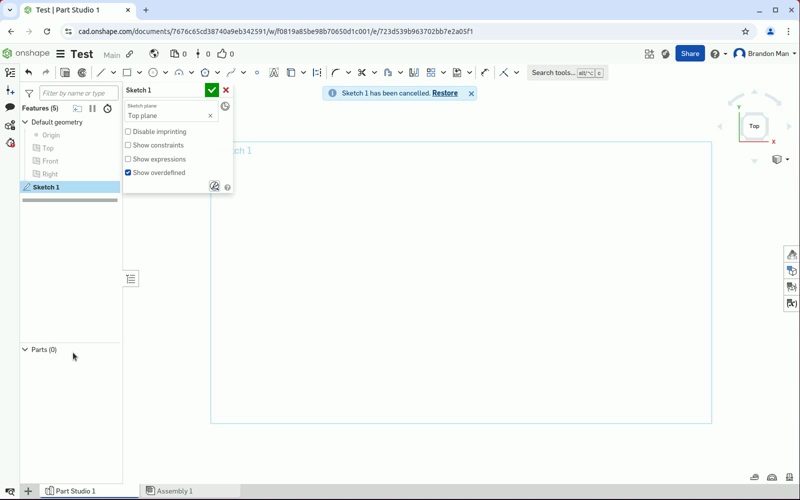
key(c)
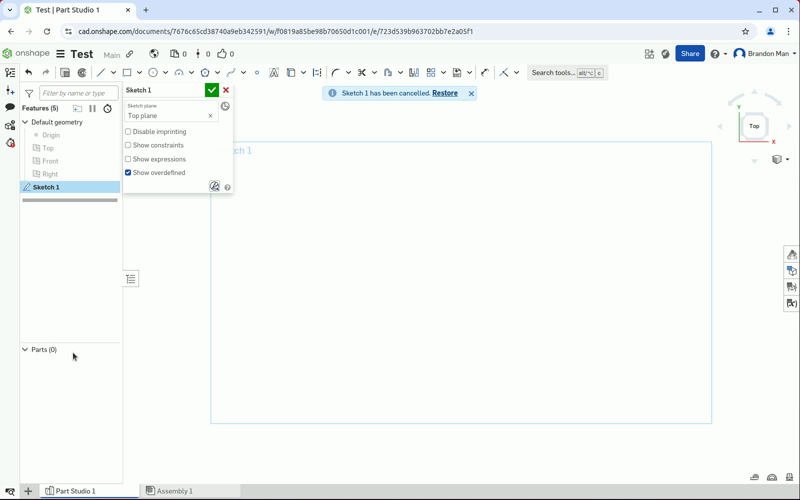
key_down(shift)
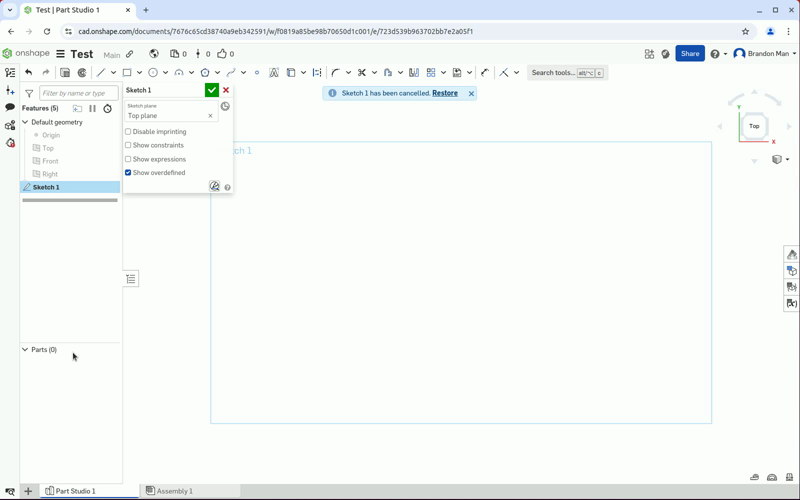
mouse_move(461, 282)
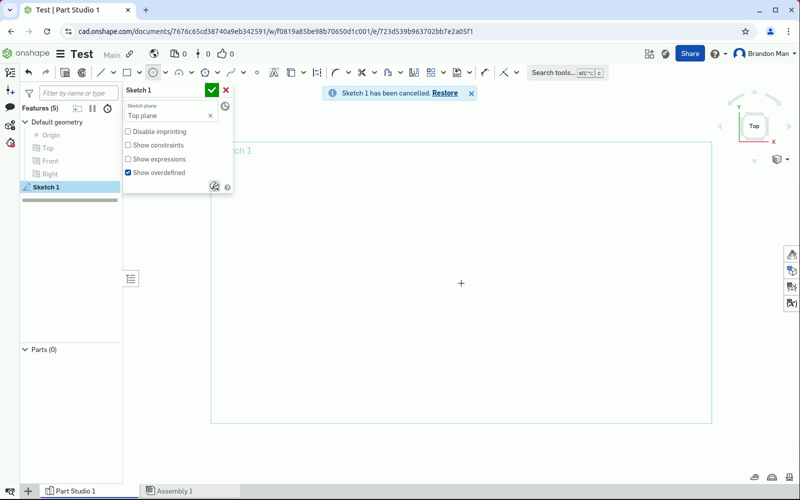
click(461, 282)
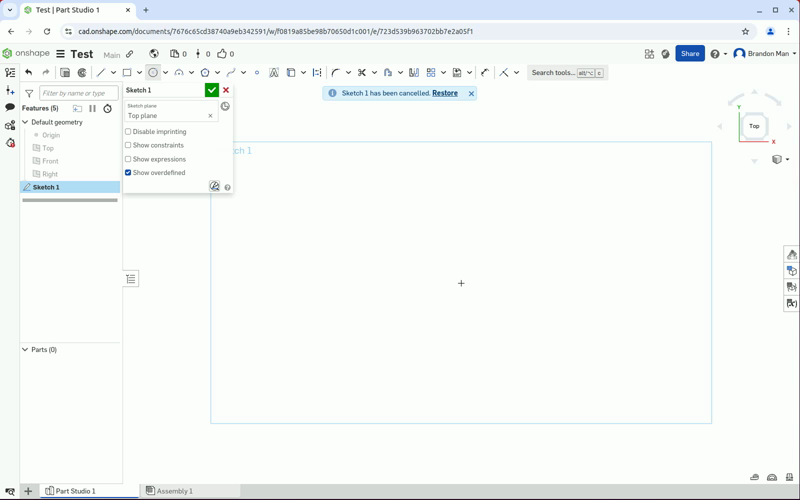
key_up(shift)
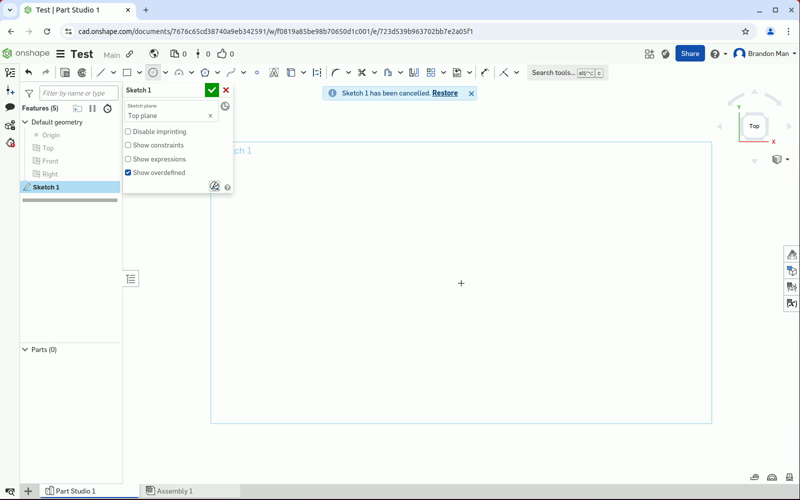
mouse_move(574, 282)
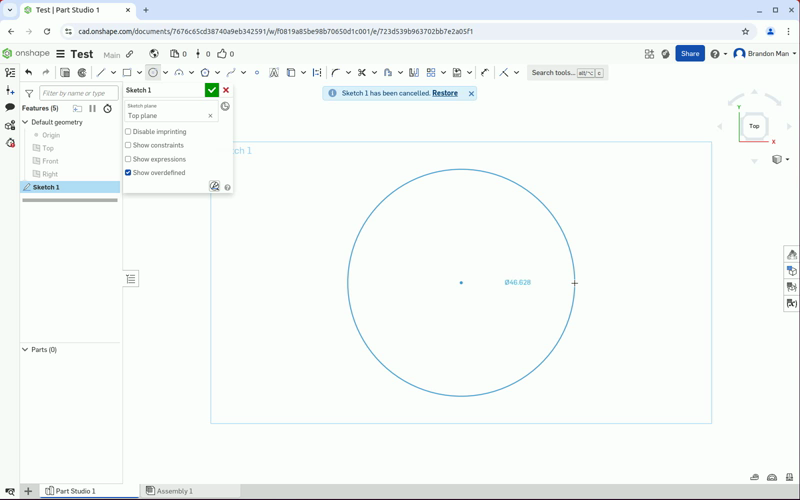
click(574, 282)
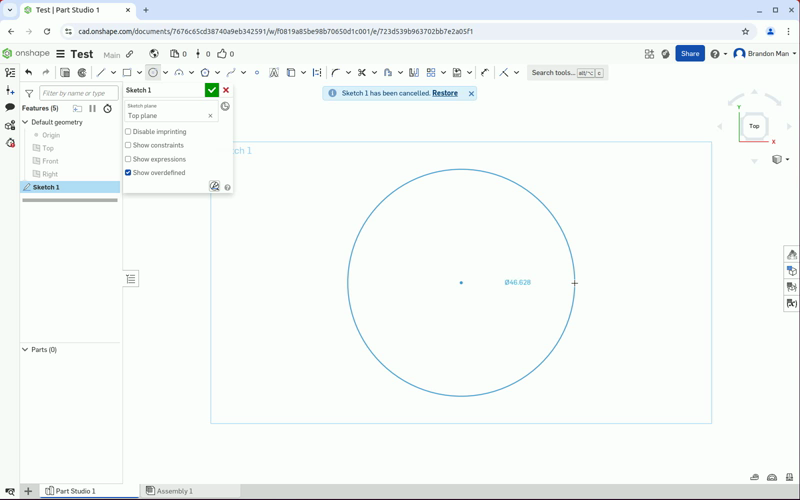
key(esc)
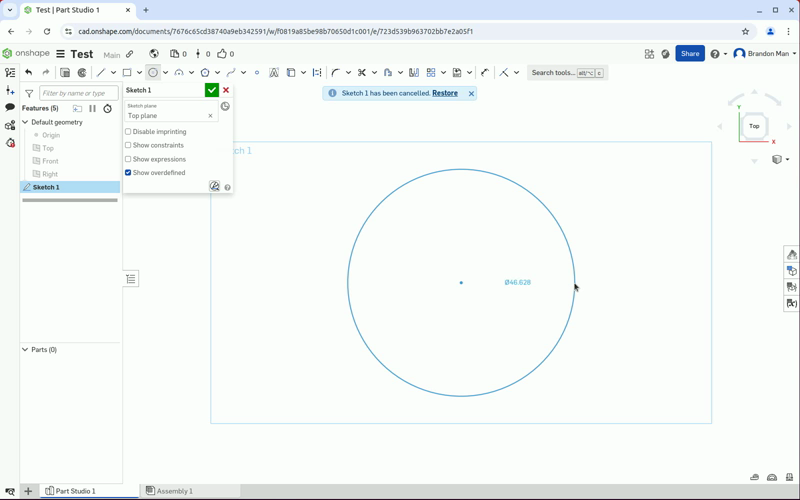
key(c)
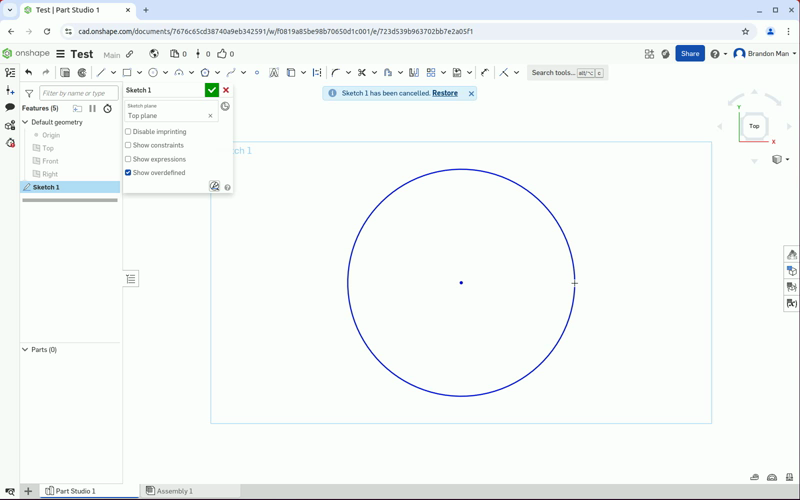
key_down(shift)
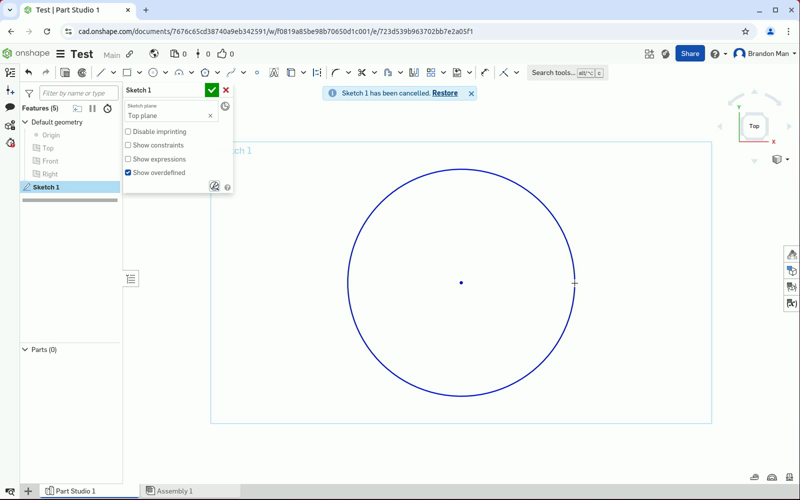
mouse_move(461, 282)
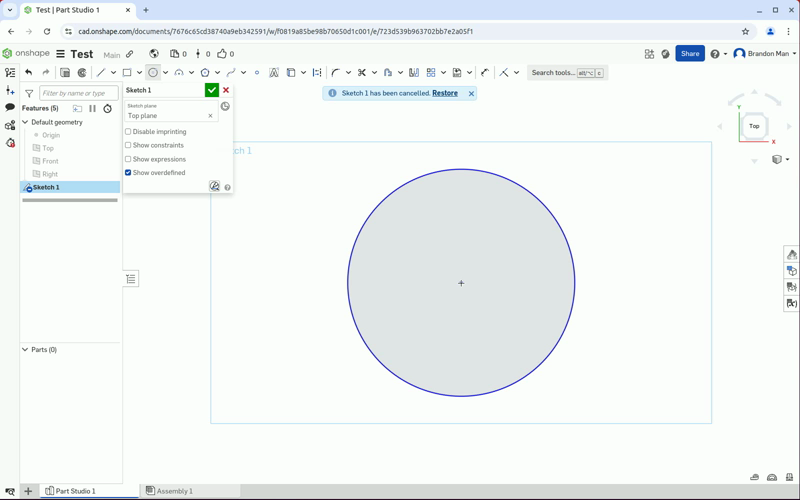
click(461, 282)
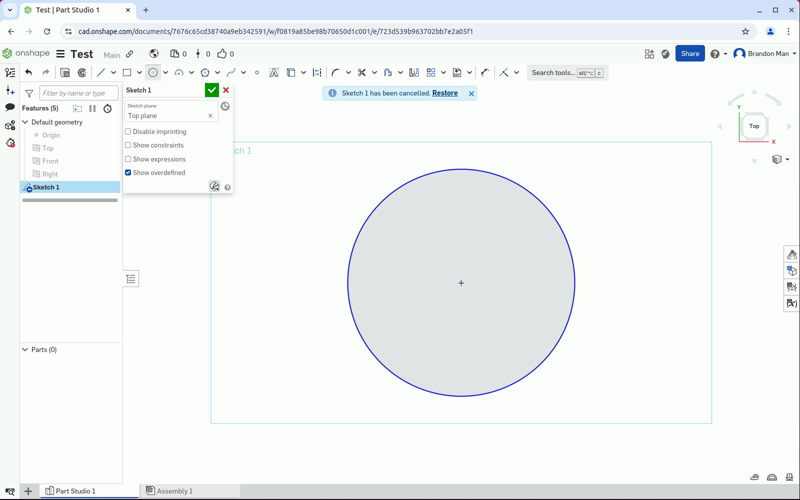
key_up(shift)
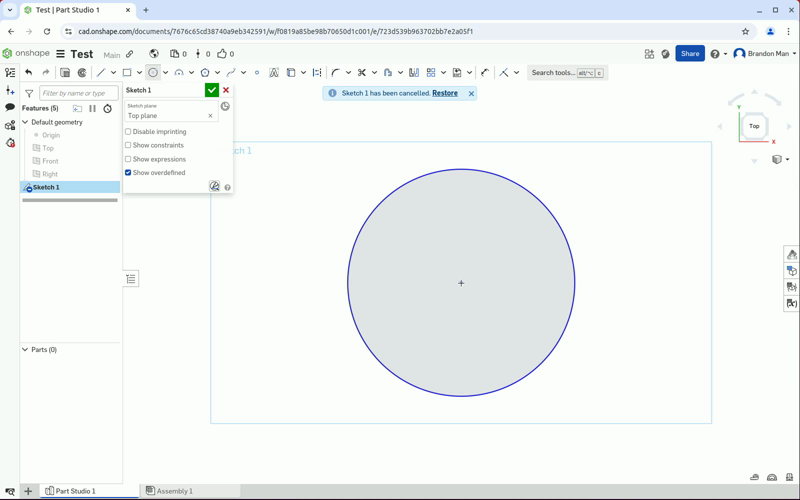
mouse_move(529, 282)
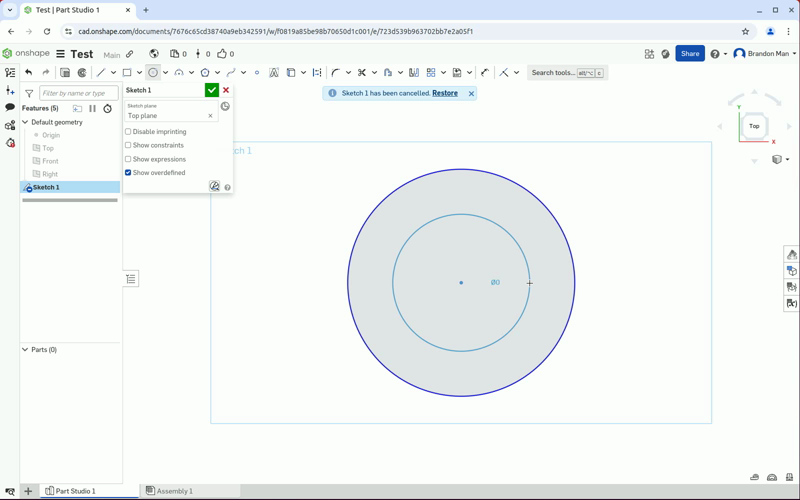
click(529, 282)
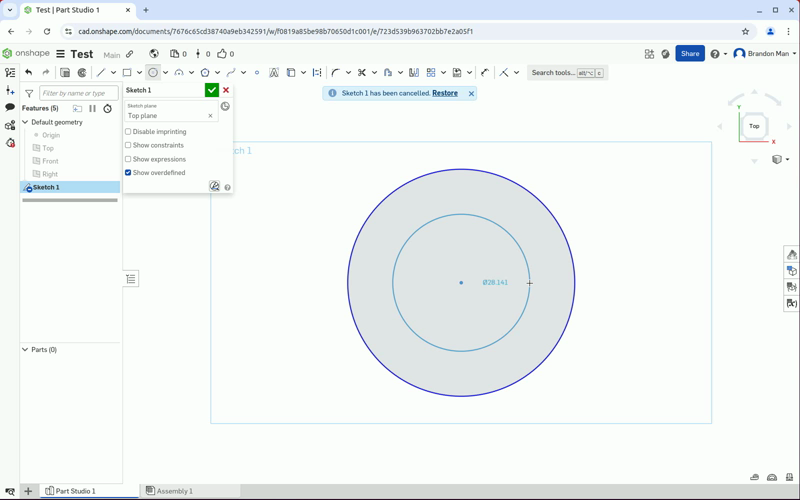
key(esc)
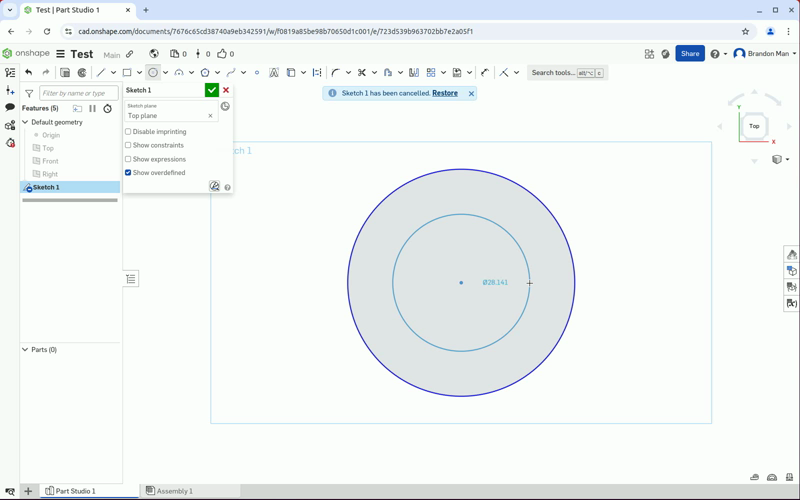
mouse_move(368, 294)
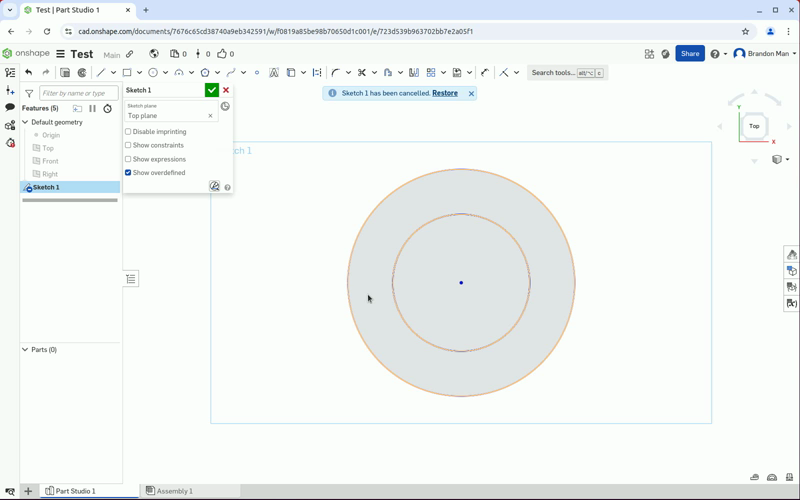
click(368, 294)
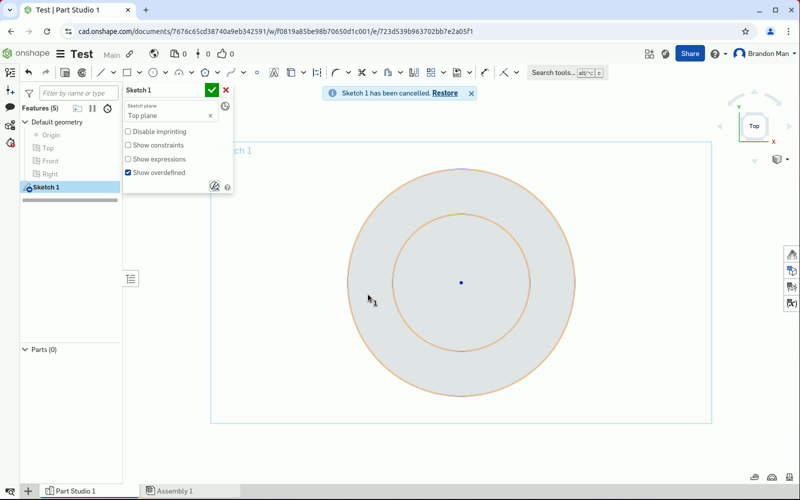
mouse_move(73, 352)
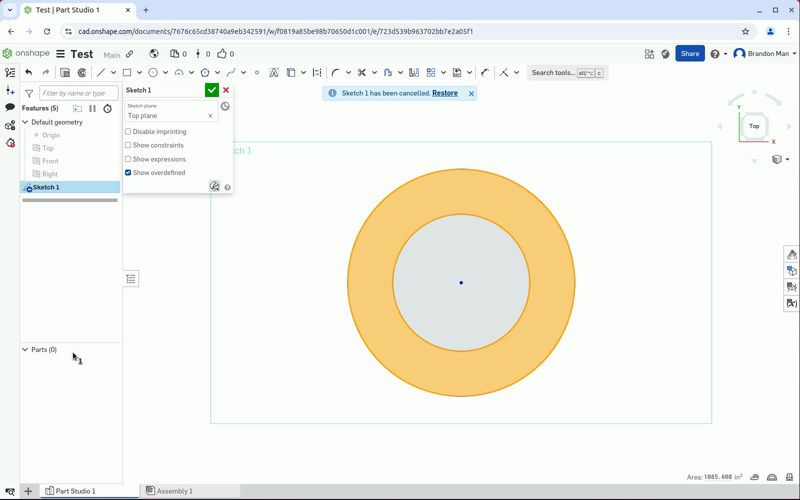
key(shift+y)
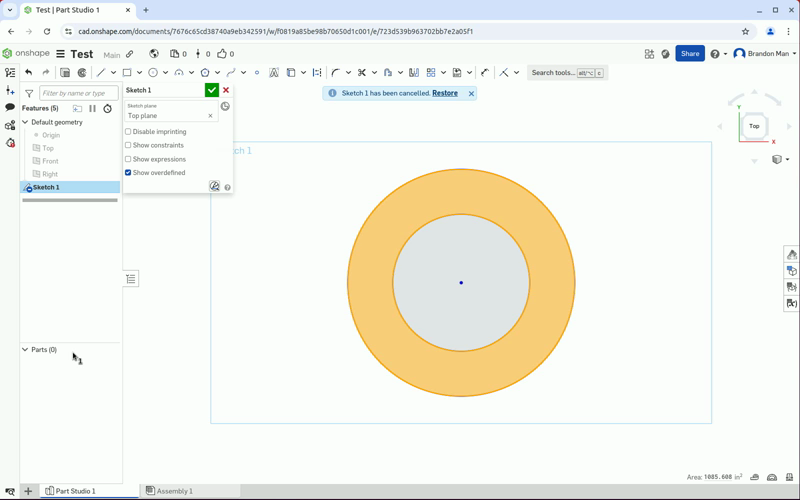
key(shift+e)
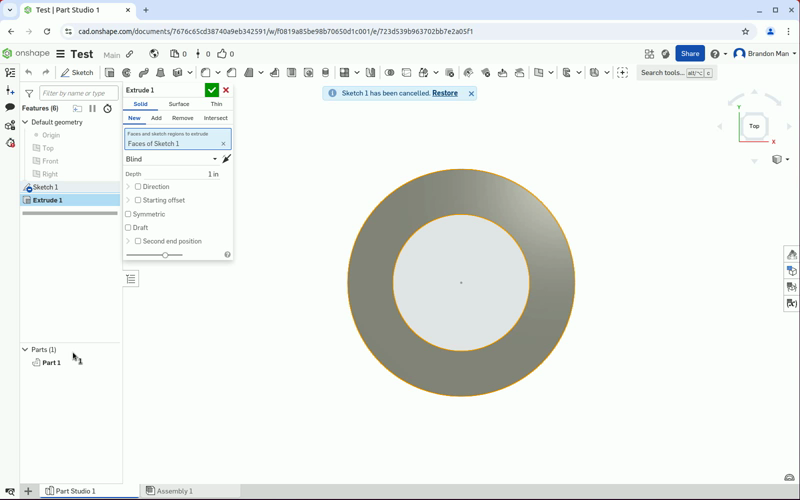
mouse_move(143, 106)
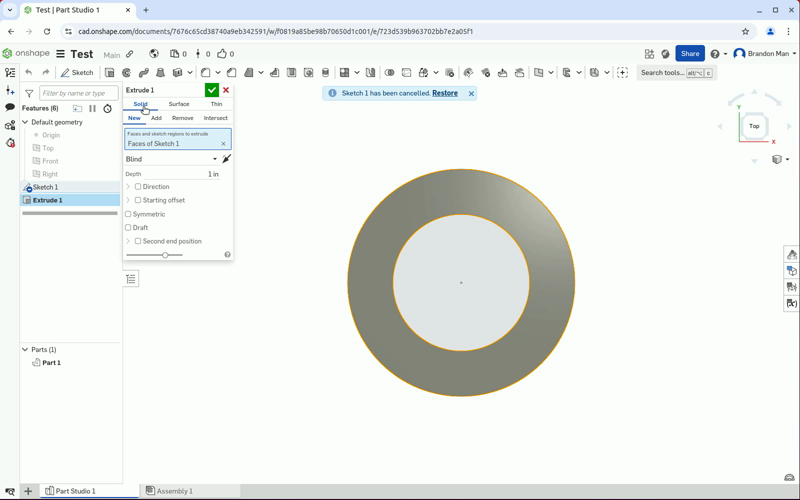
click(143, 106)
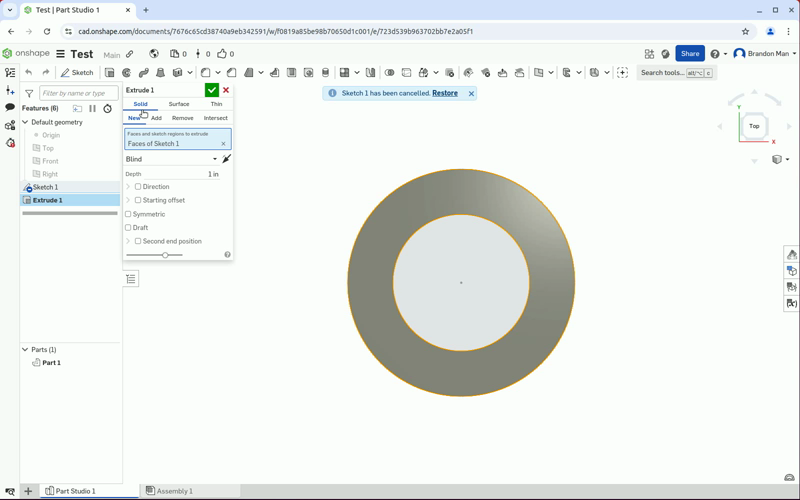
mouse_move(137, 120)
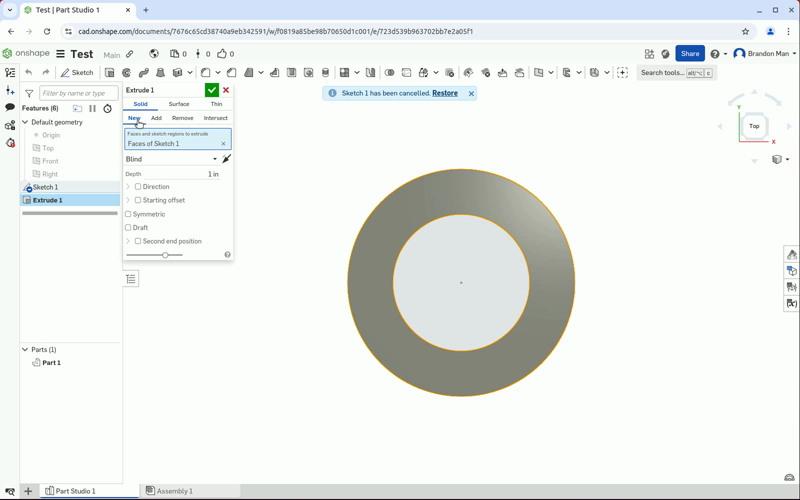
click(137, 120)
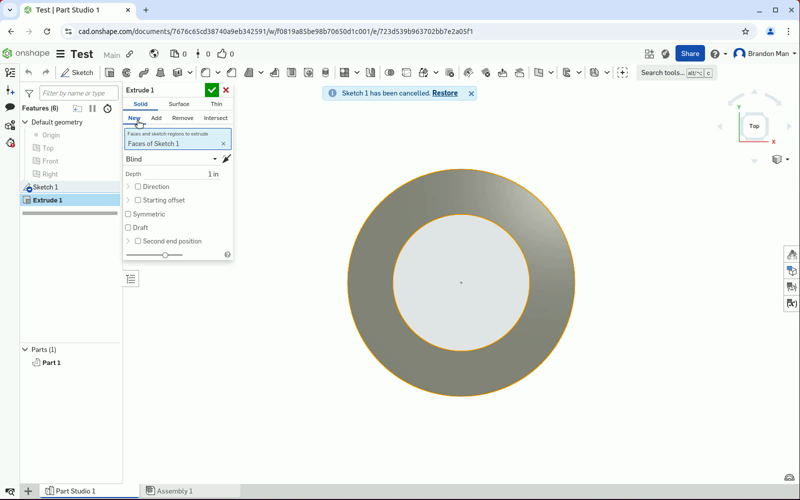
key(tab, 4)
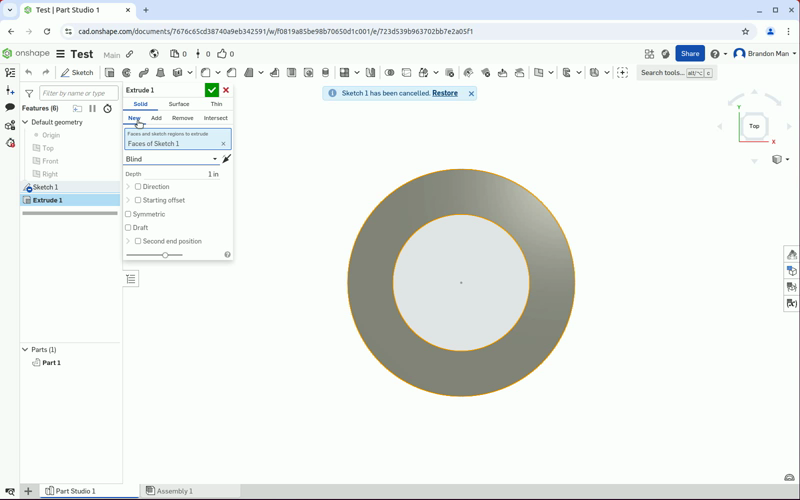
text(1.685)
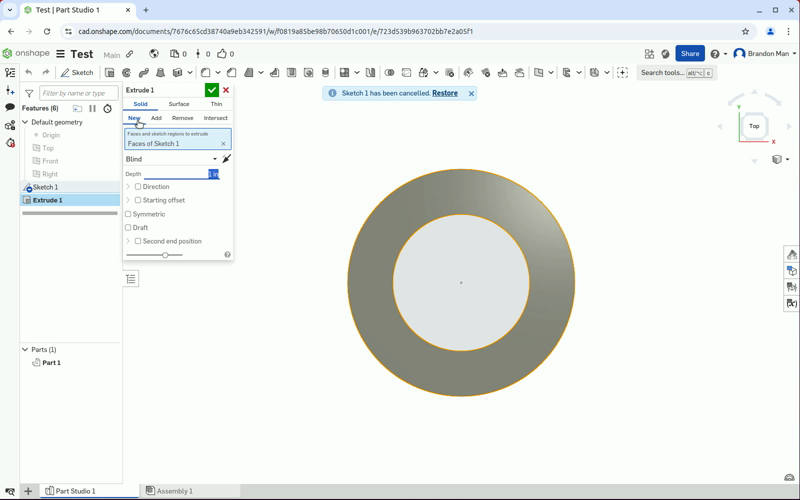
key(enter)
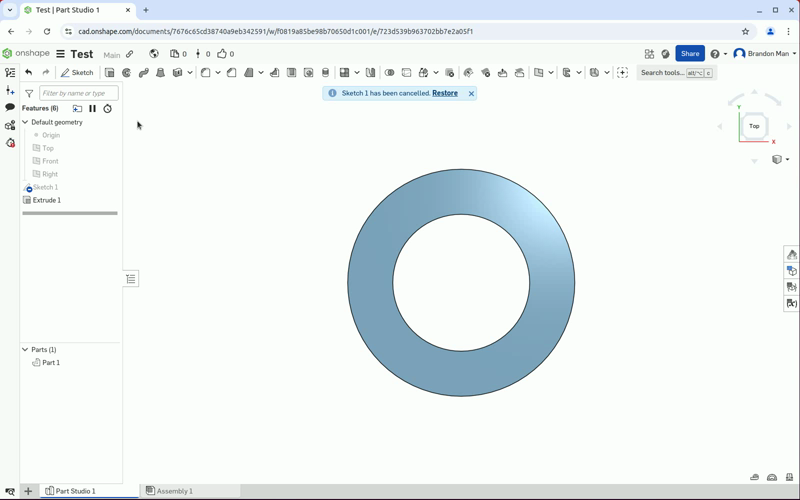
key(shift+h)
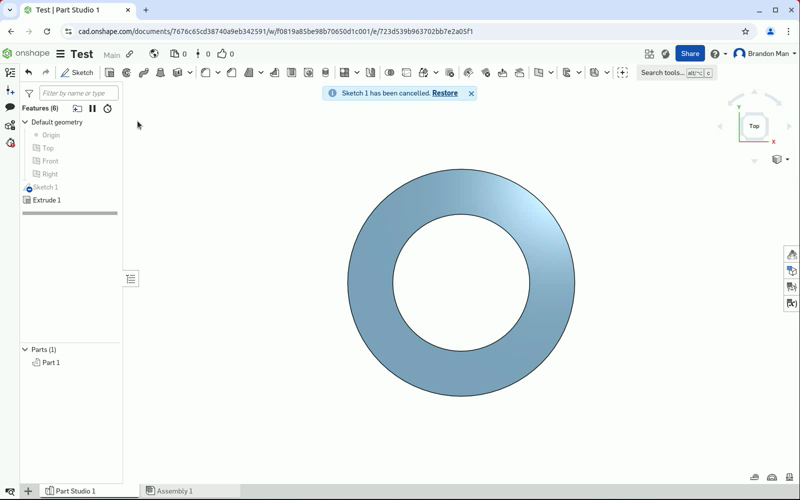
key(shift+h)
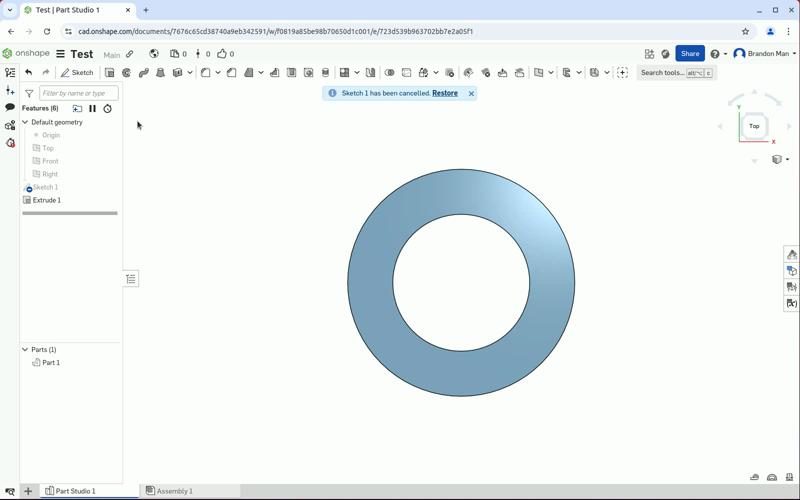
mouse_move(73, 189)
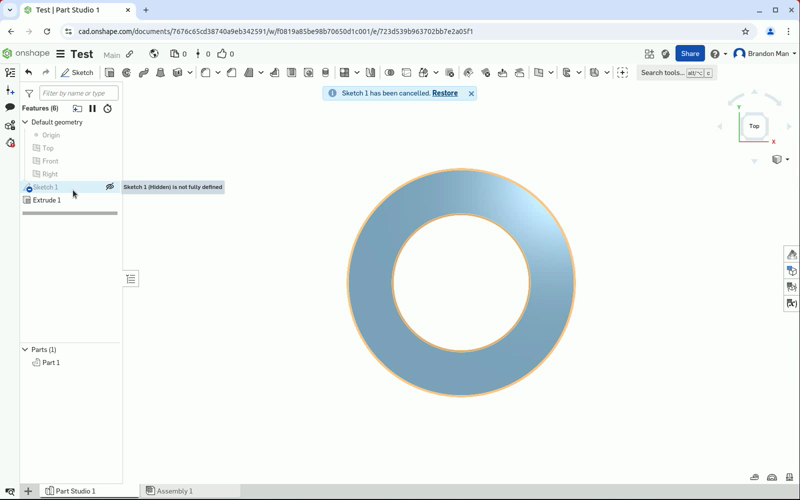
click(73, 189)
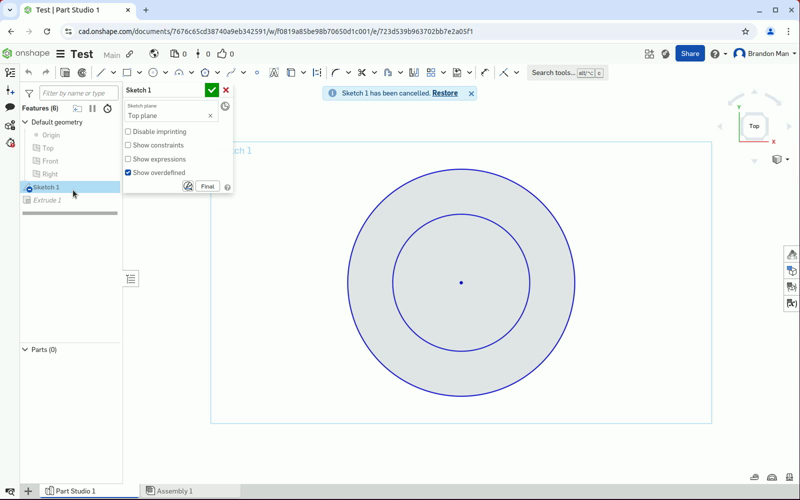
mouse_move(229, 92)
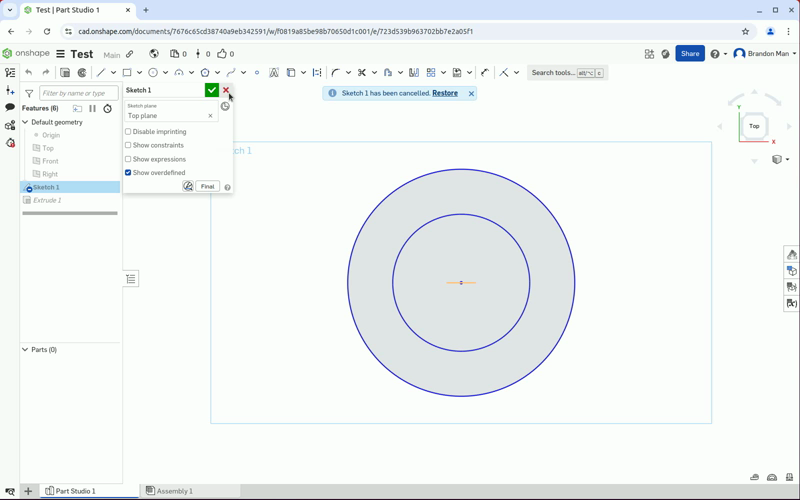
click(229, 92)
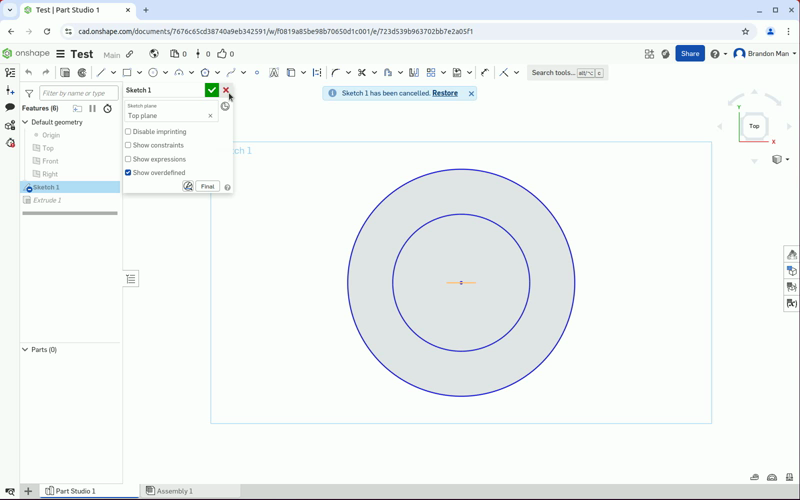
key(shift+s)
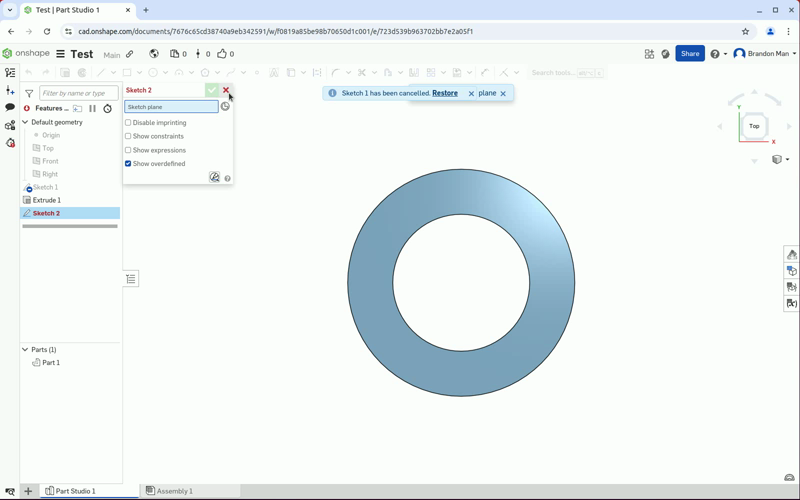
mouse_move(73, 150)
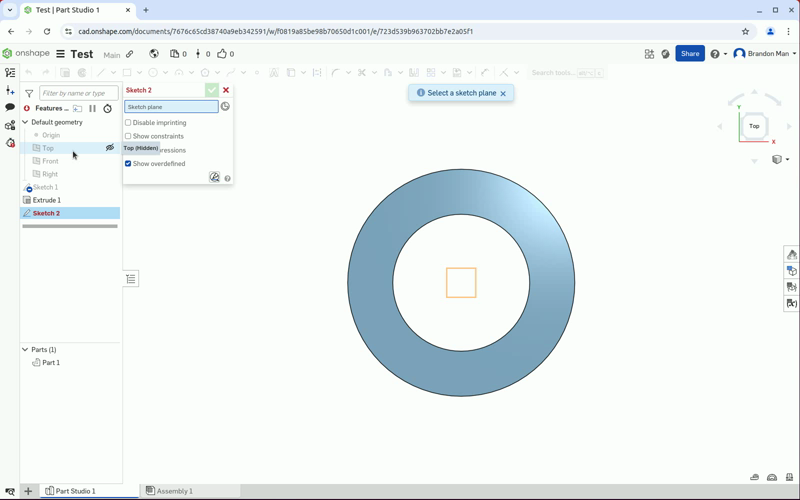
click(73, 150)
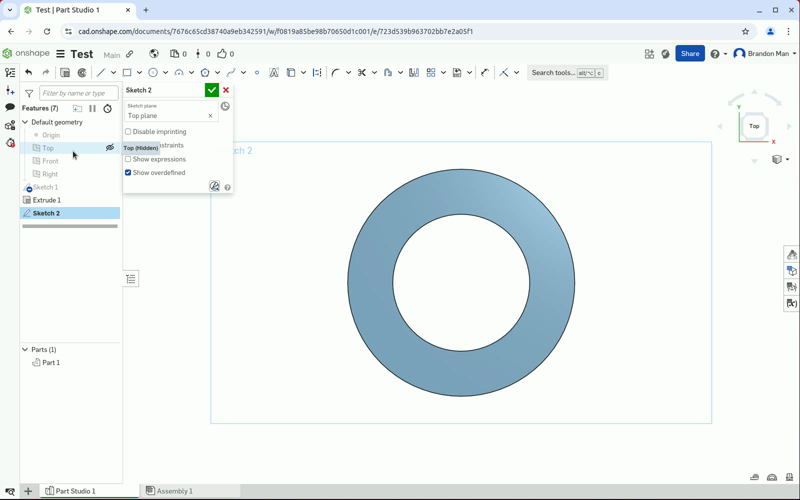
mouse_move(73, 352)
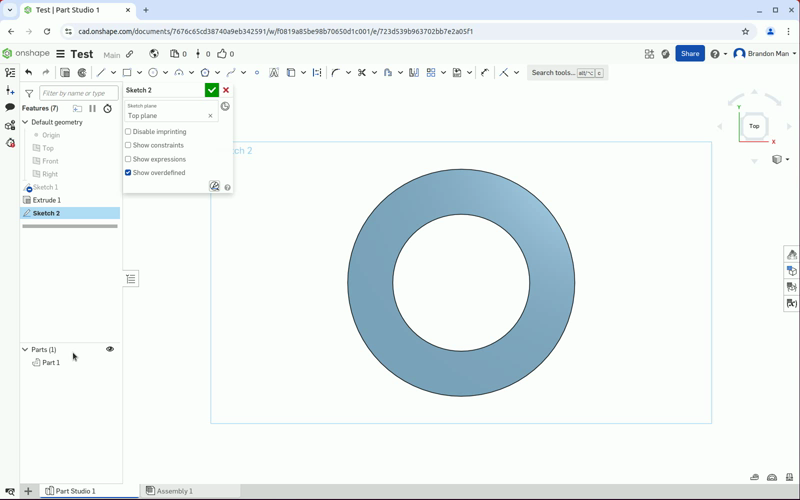
key(y)
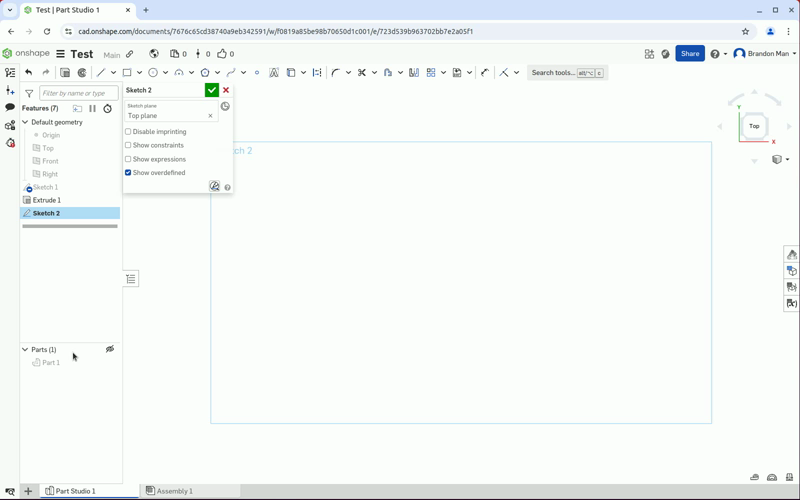
key(c)
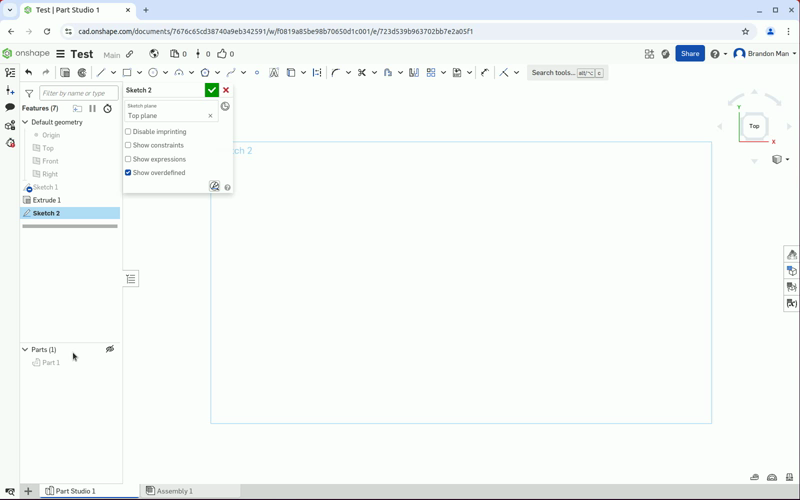
key_down(shift)
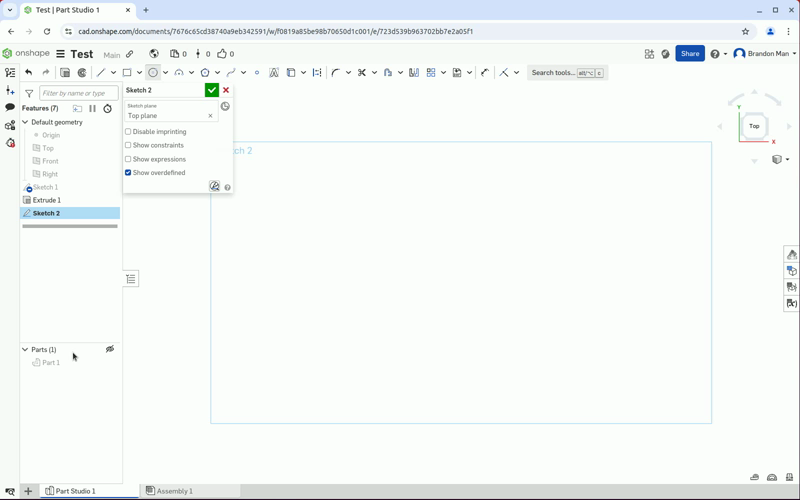
mouse_move(461, 282)
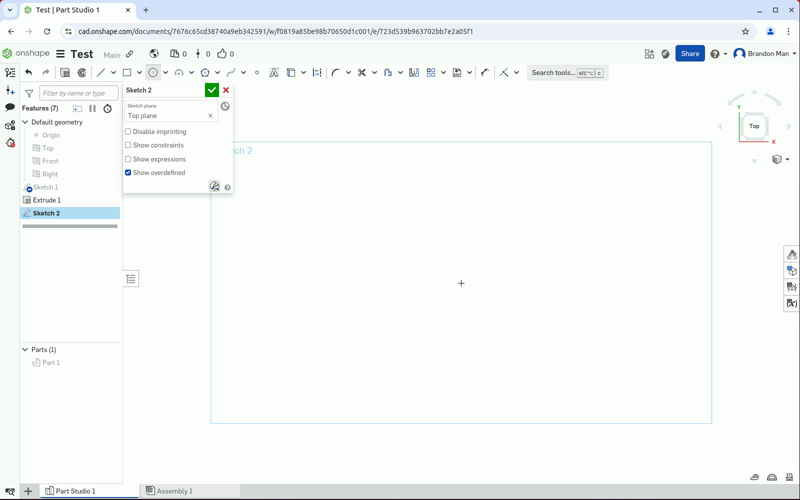
click(461, 282)
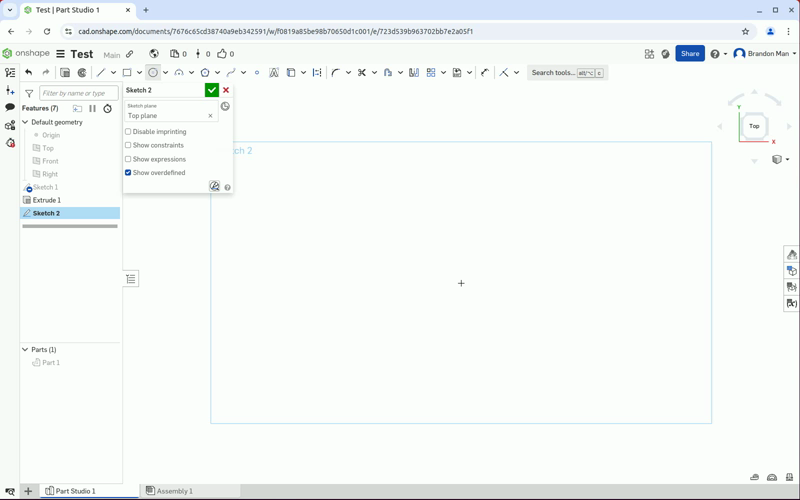
key_up(shift)
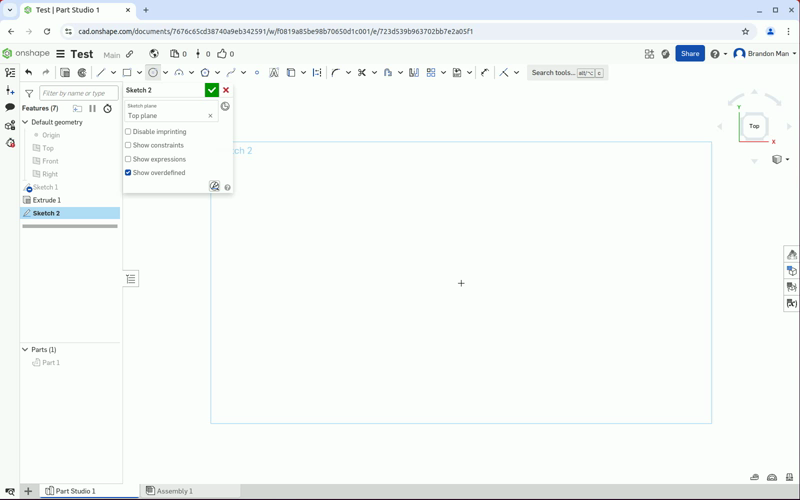
mouse_move(522, 282)
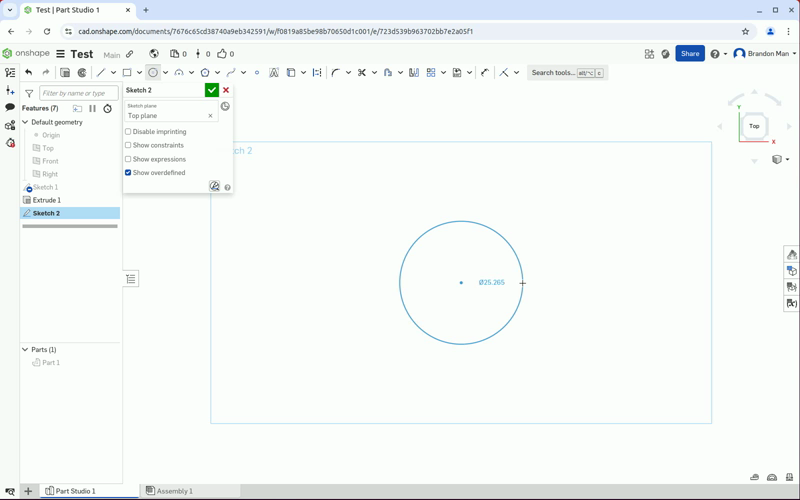
click(522, 282)
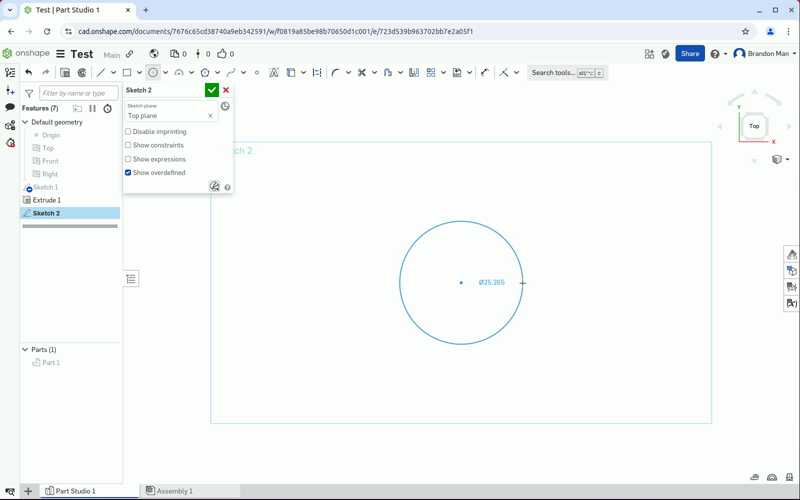
key(esc)
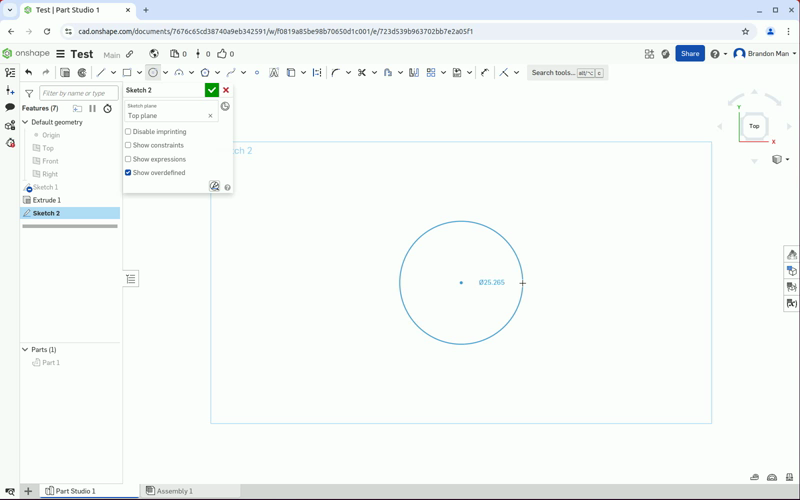
key(c)
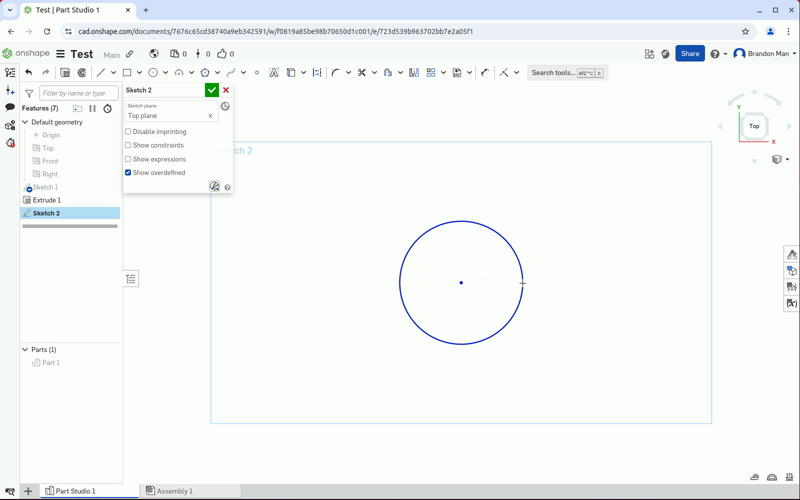
key_down(shift)
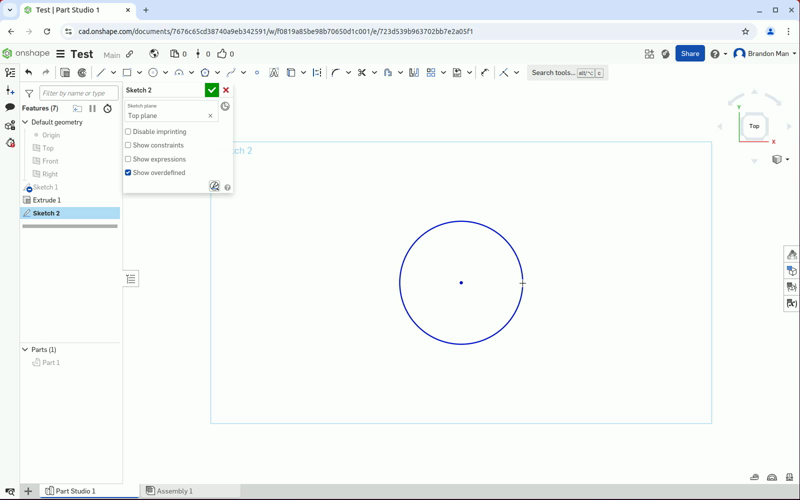
mouse_move(461, 282)
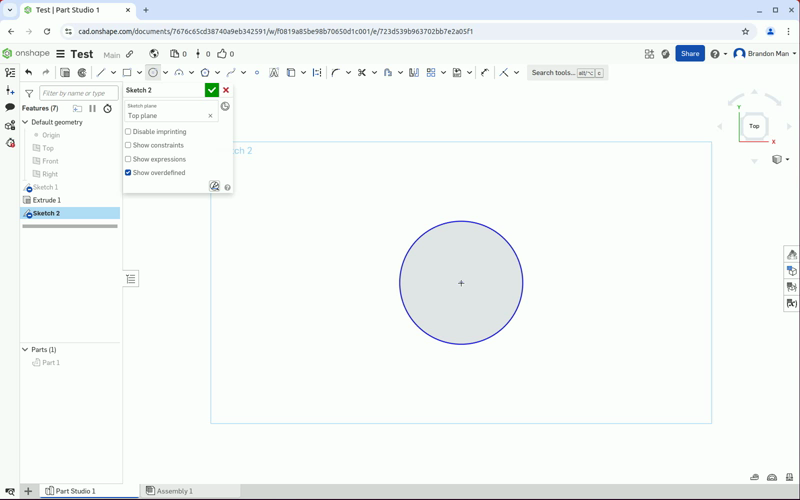
click(461, 282)
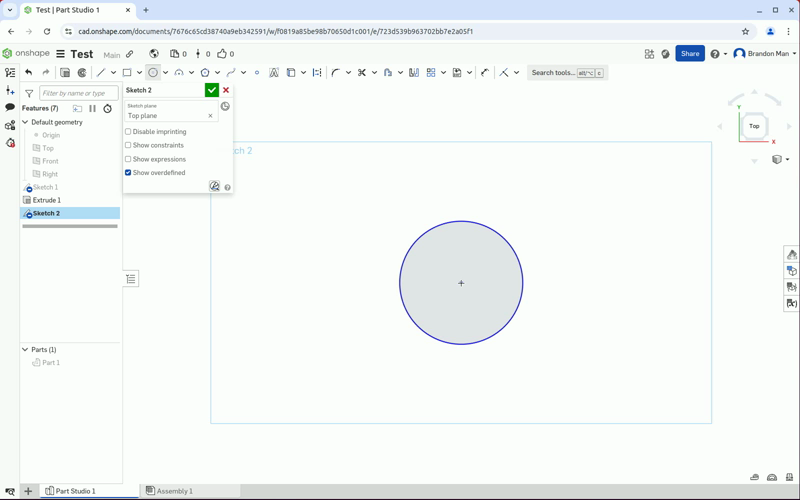
key_up(shift)
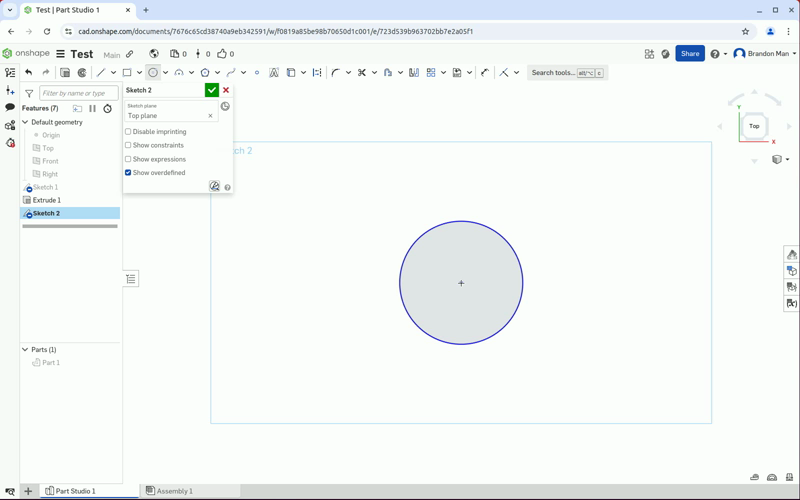
mouse_move(467, 282)
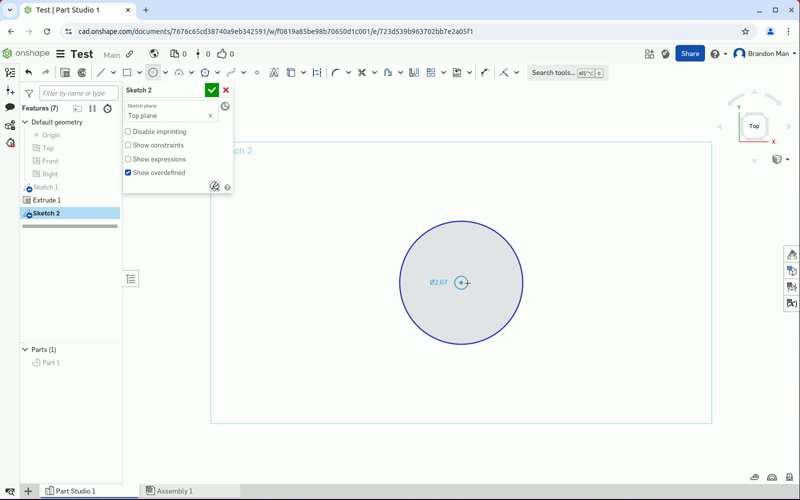
click(467, 282)
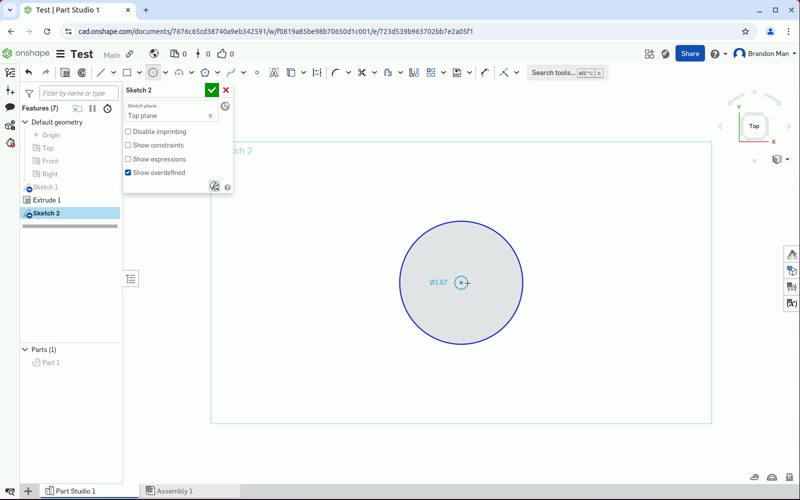
key(esc)
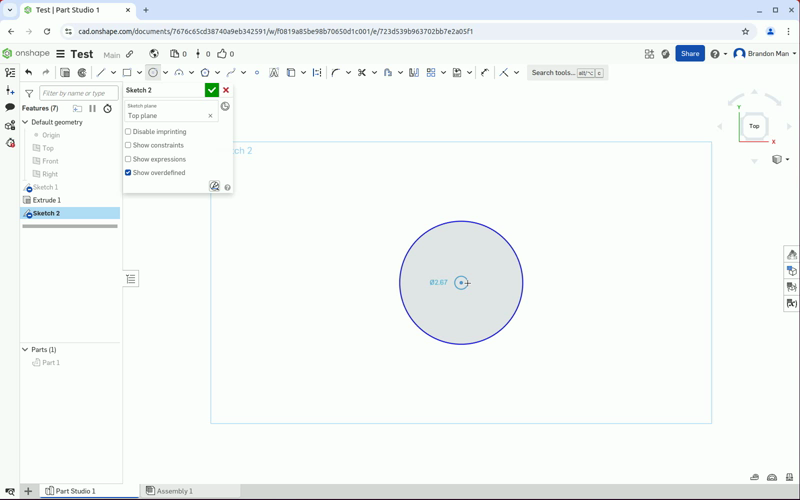
mouse_move(462, 303)
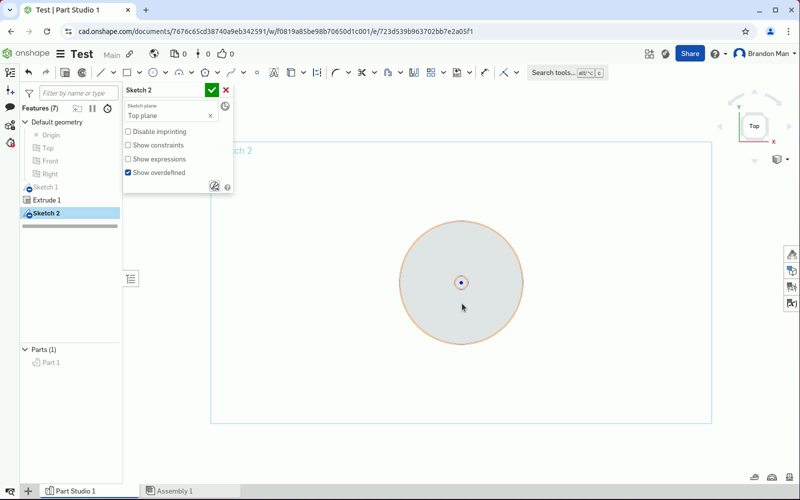
click(462, 303)
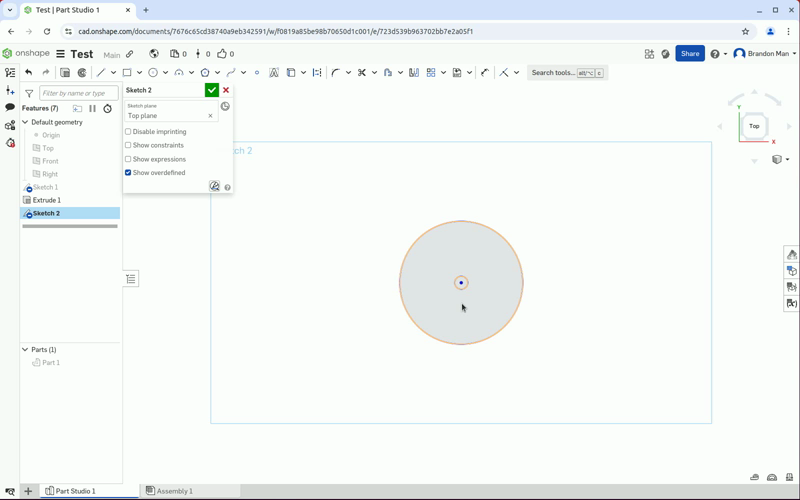
mouse_move(73, 352)
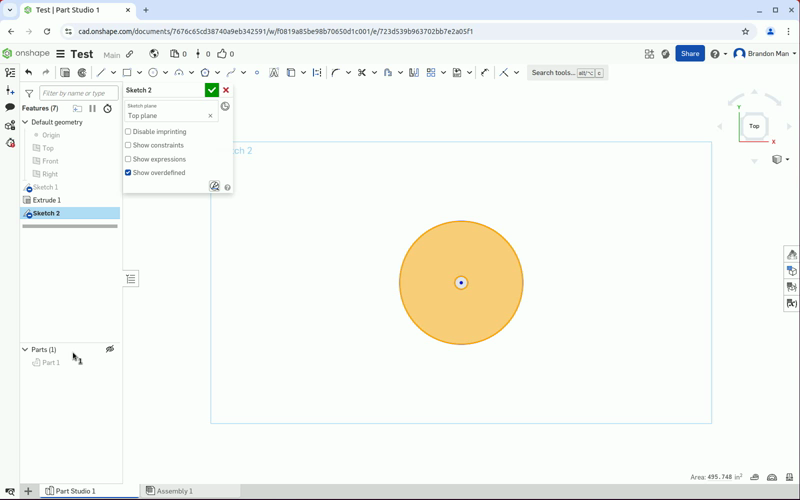
key(shift+y)
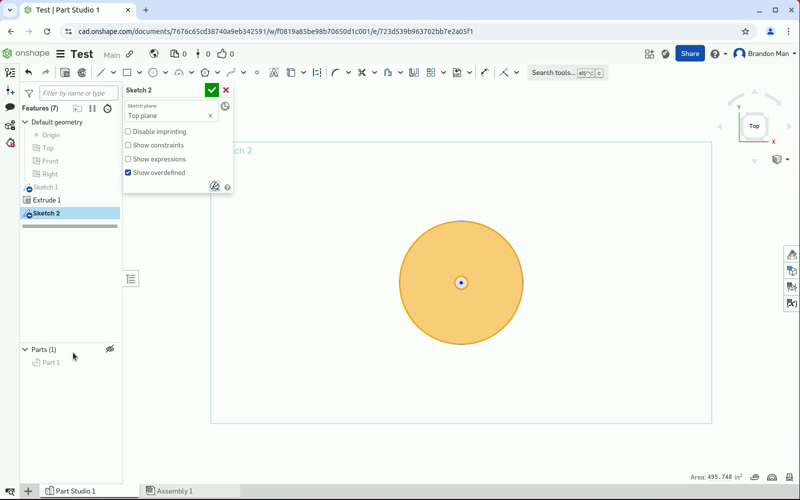
key(shift+e)
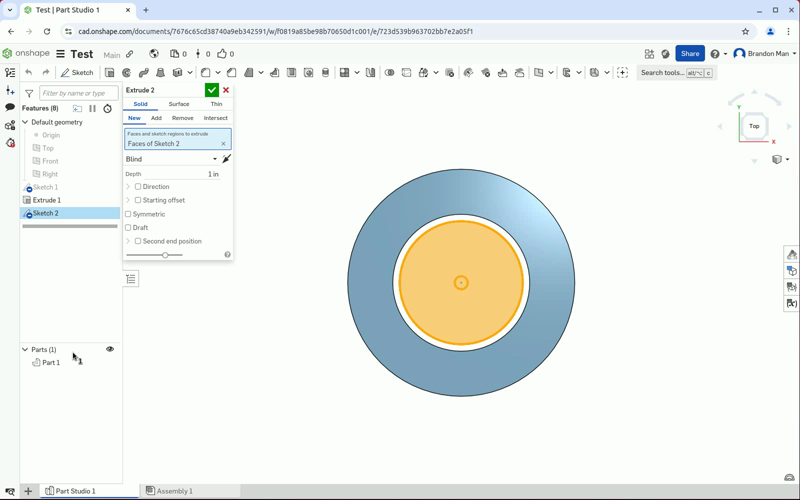
mouse_move(143, 106)
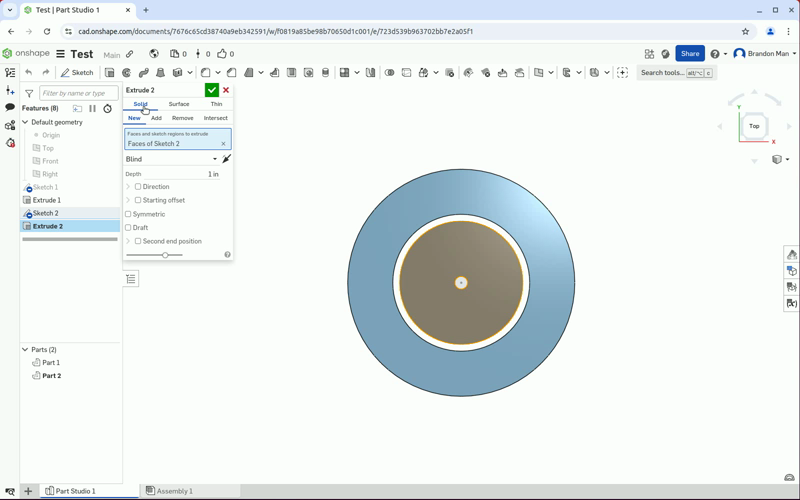
click(143, 106)
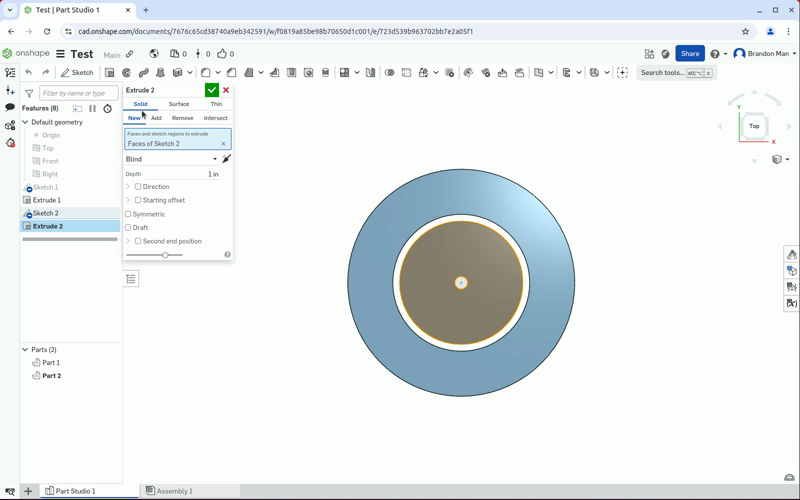
mouse_move(137, 120)
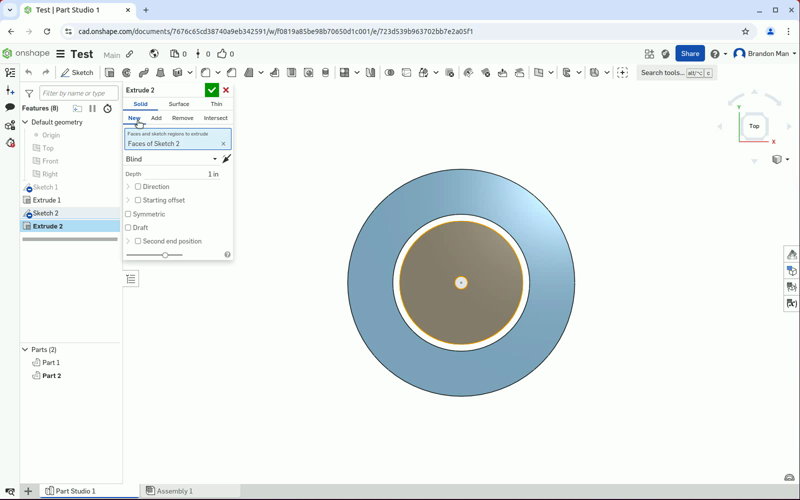
click(137, 120)
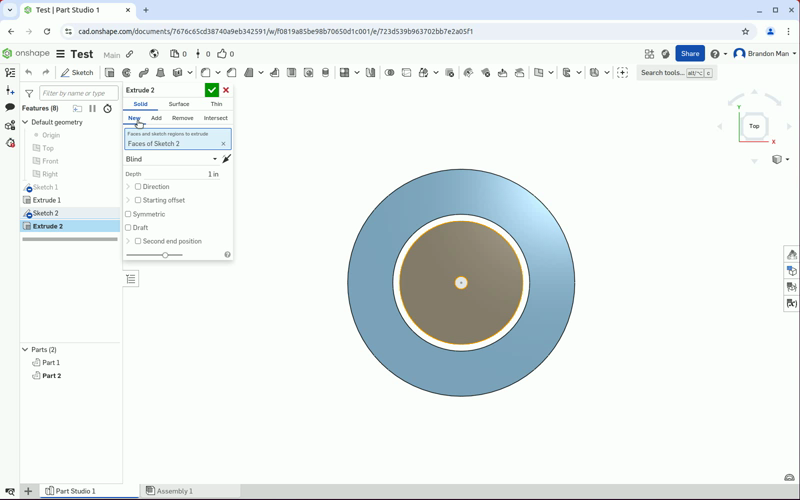
key(tab, 4)
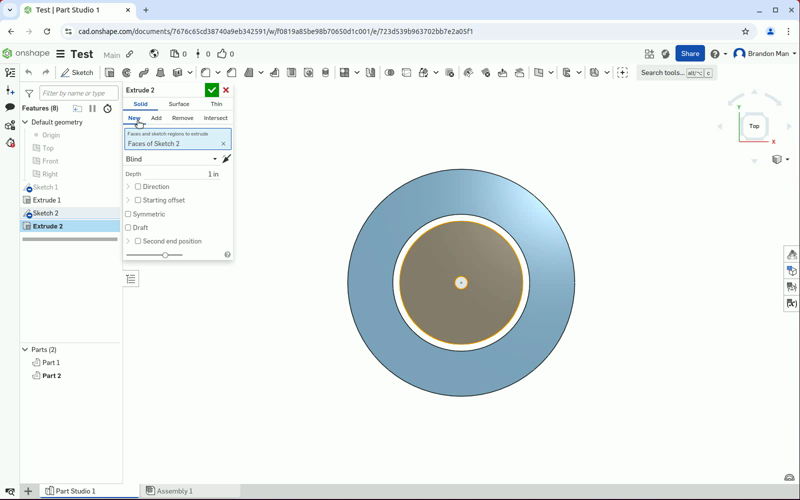
text(1.685)
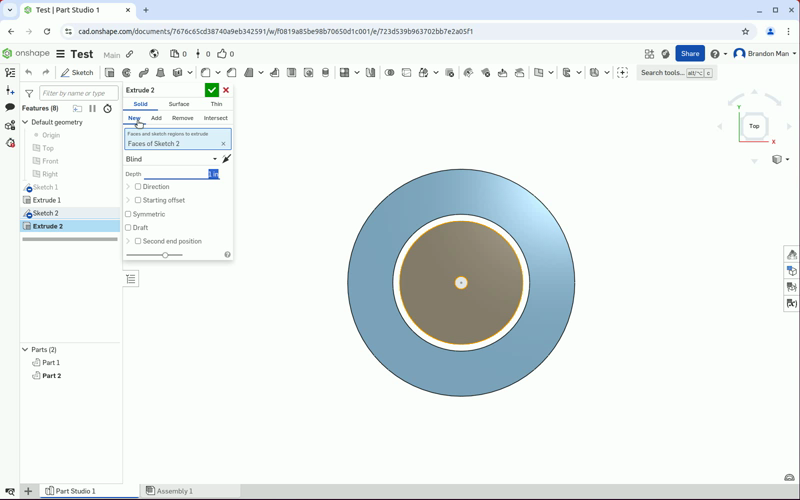
key(enter)
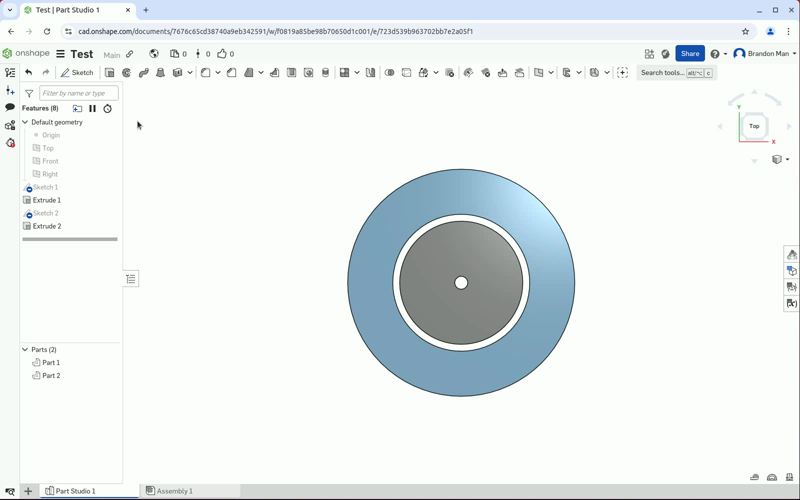
key(shift+h)
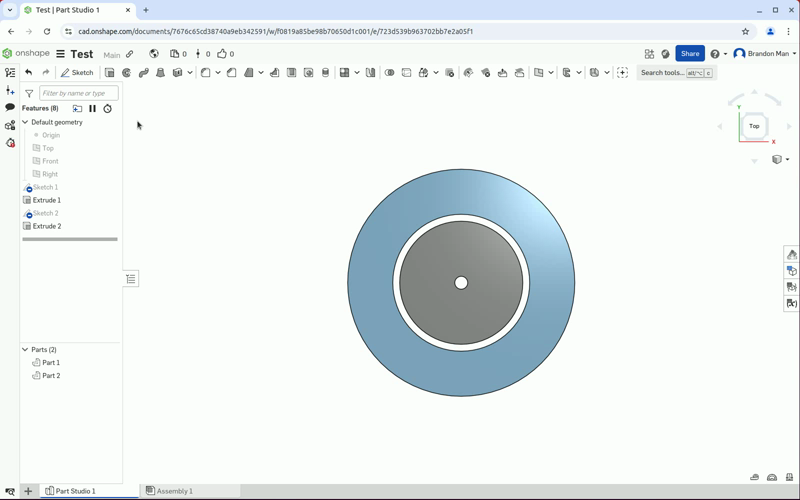
key(shift+h)
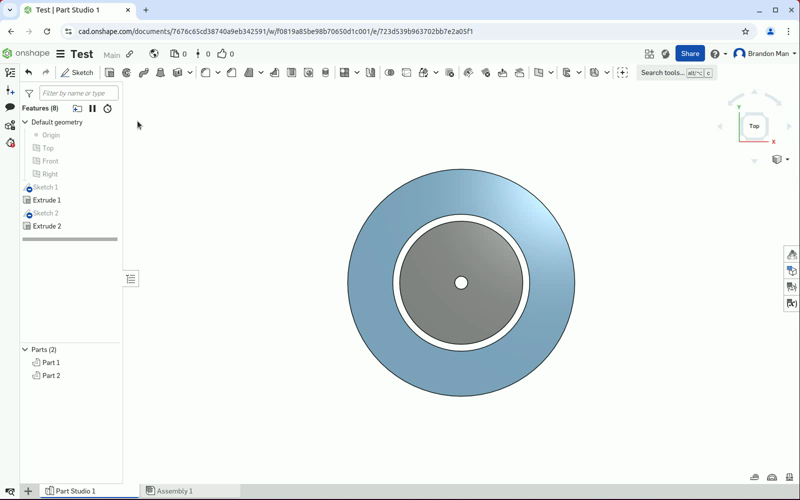
mouse_move(73, 189)
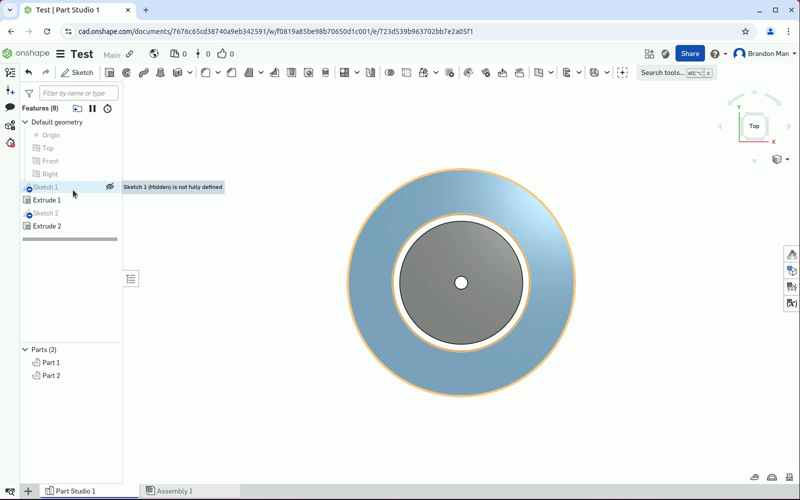
click(73, 189)
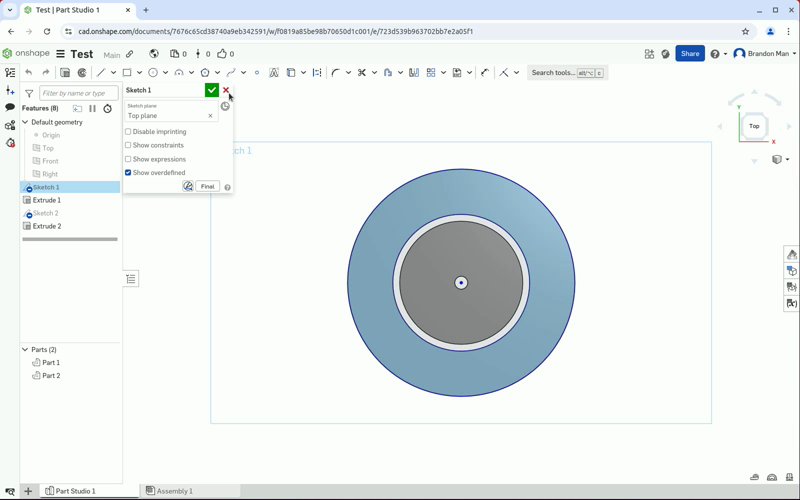
mouse_move(229, 92)
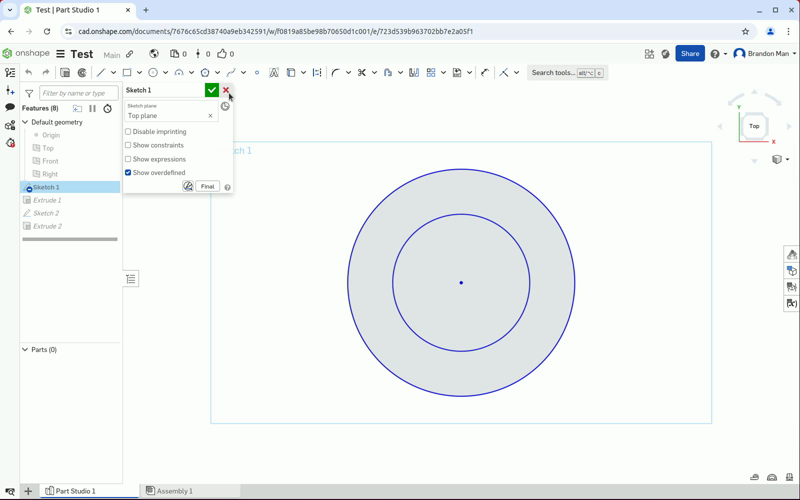
click(229, 92)
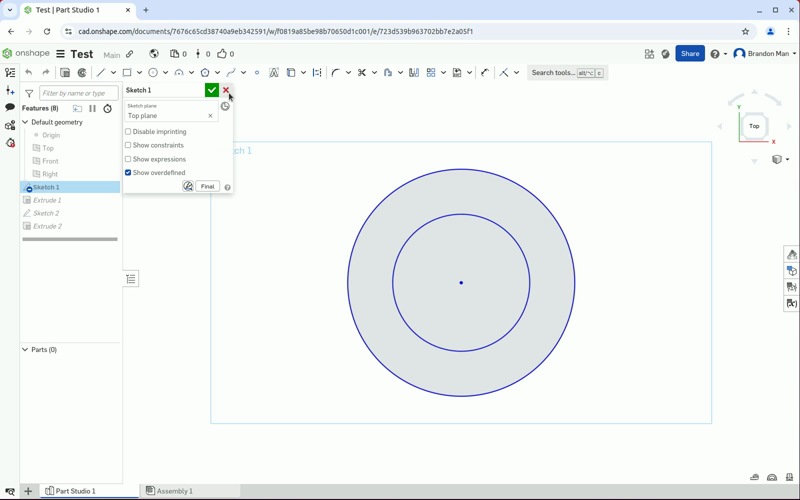
key(shift+s)
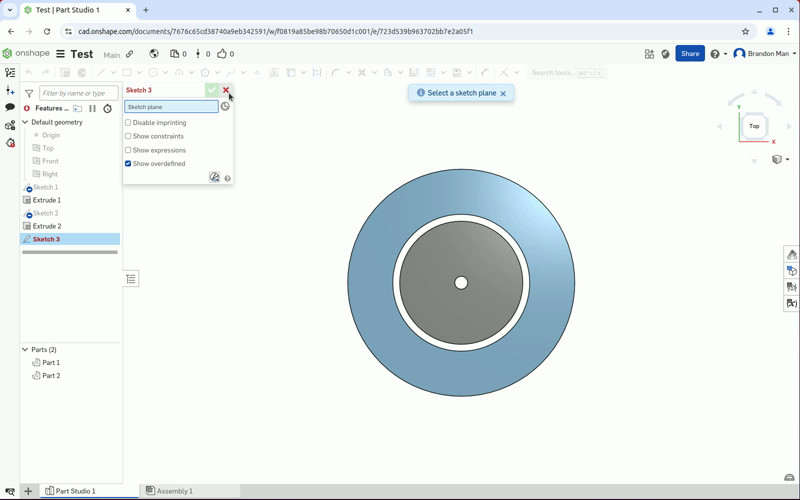
mouse_move(73, 150)
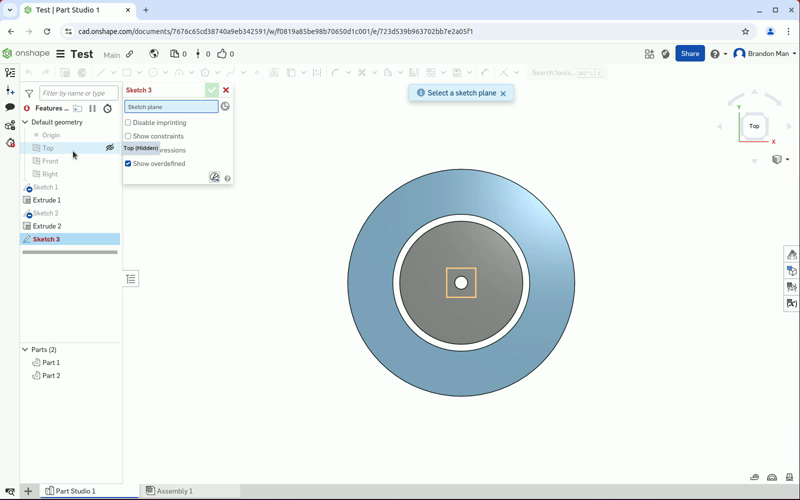
click(73, 150)
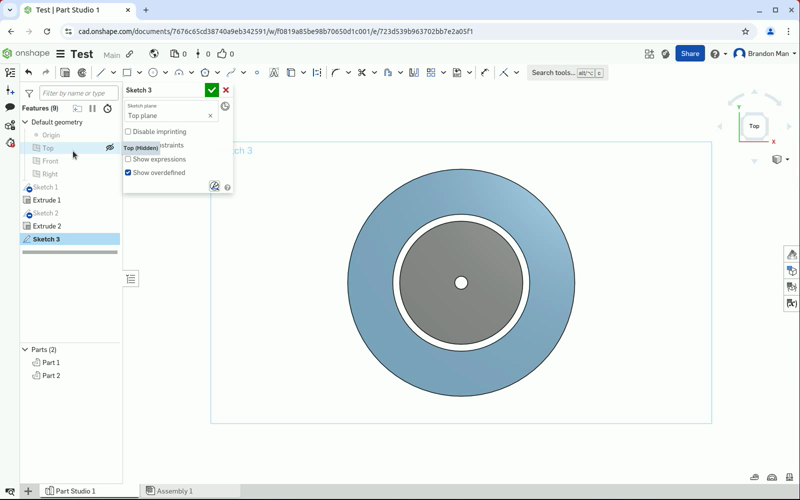
mouse_move(73, 352)
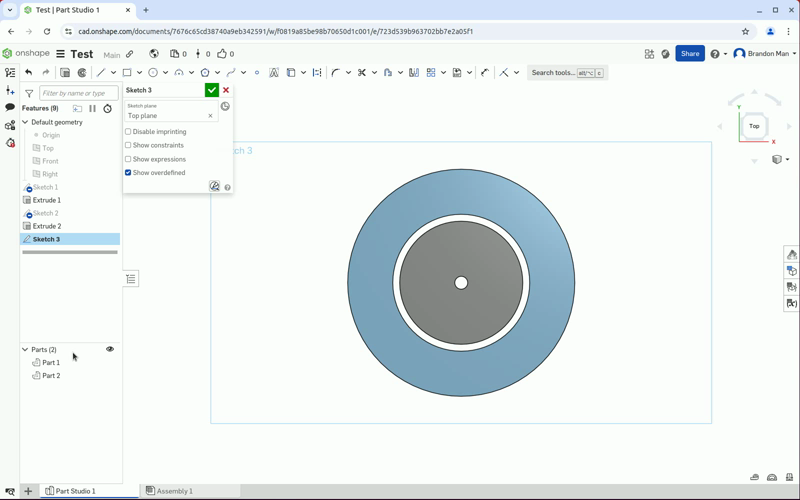
key(y)
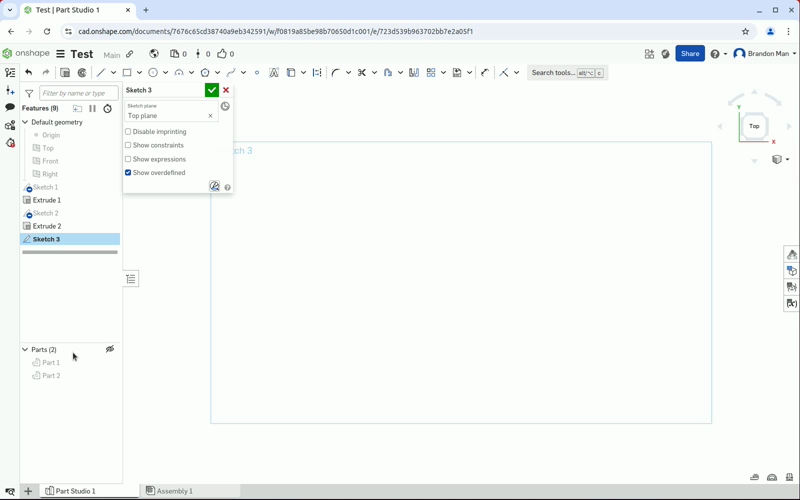
key(c)
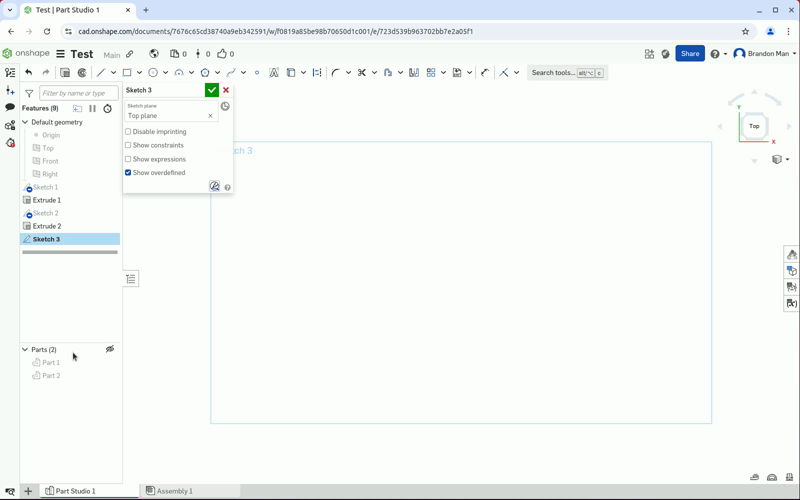
key_down(shift)
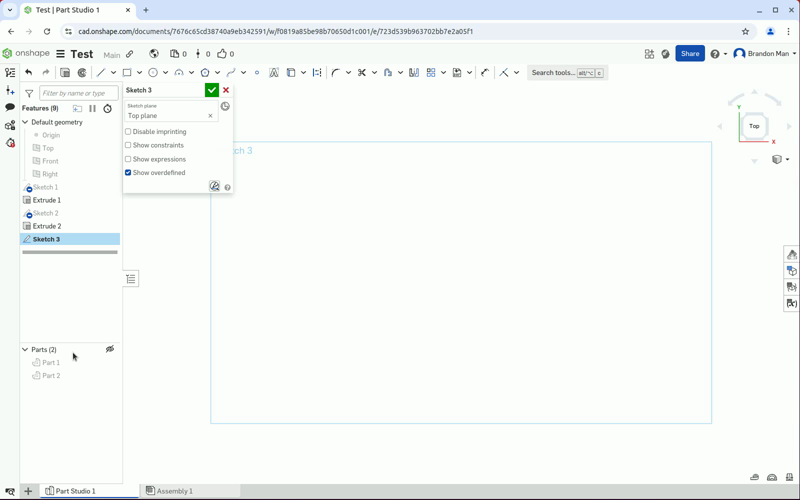
mouse_move(461, 282)
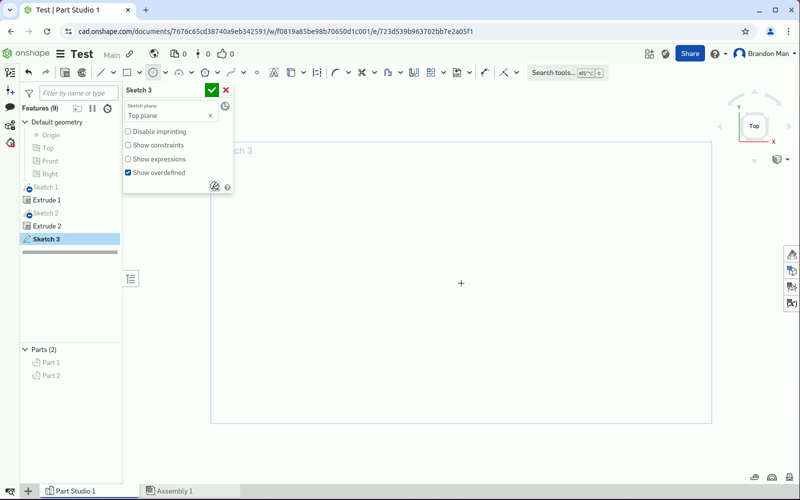
click(461, 282)
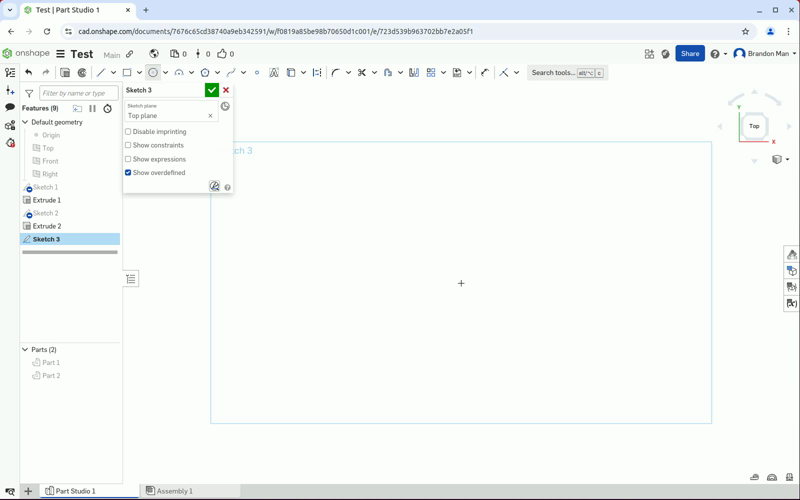
key_up(shift)
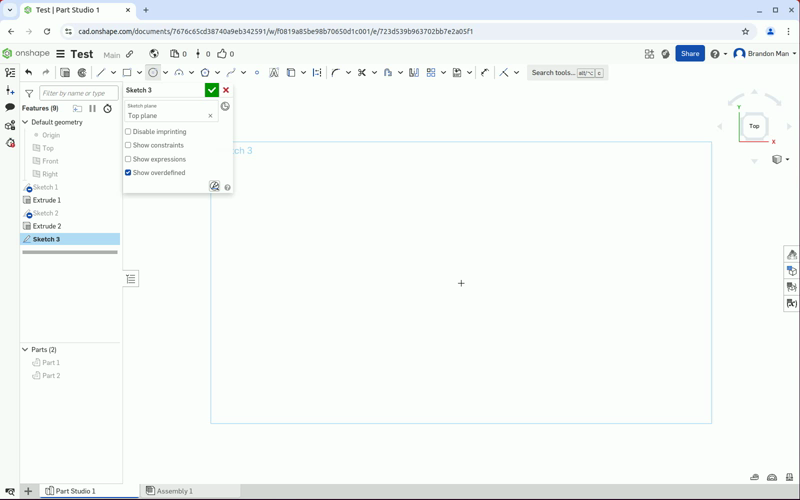
mouse_move(531, 282)
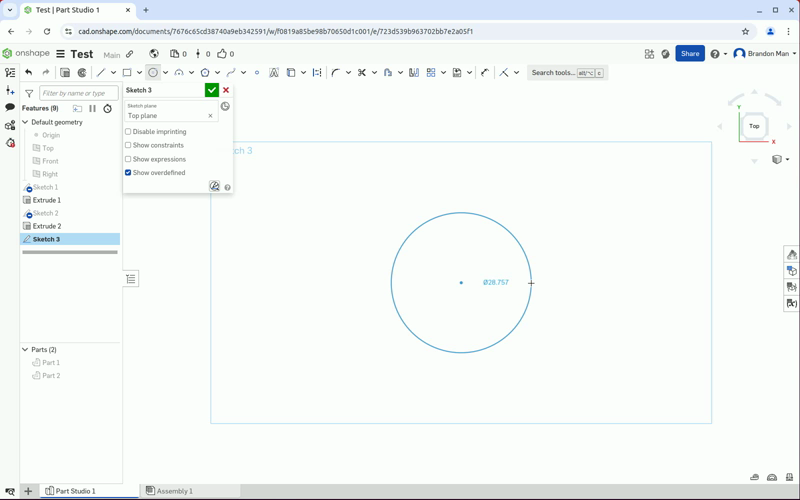
click(531, 282)
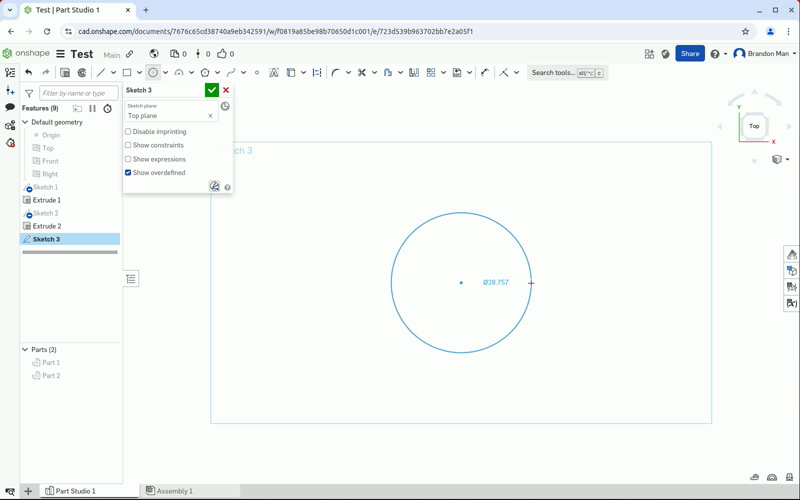
key(esc)
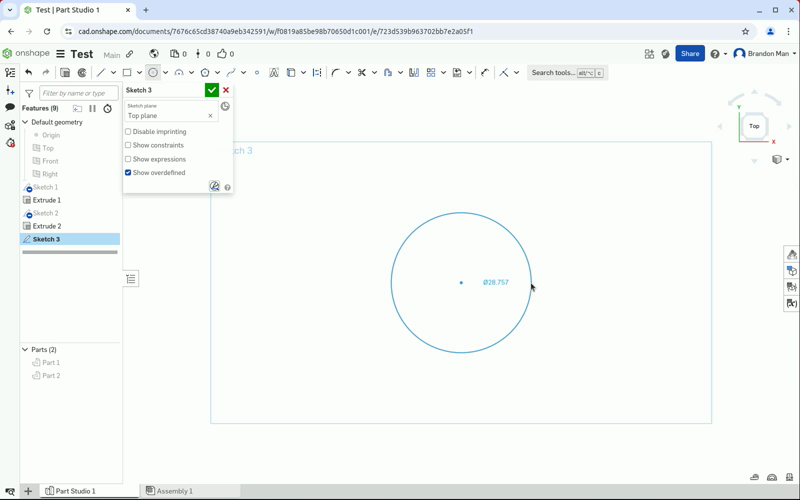
key(c)
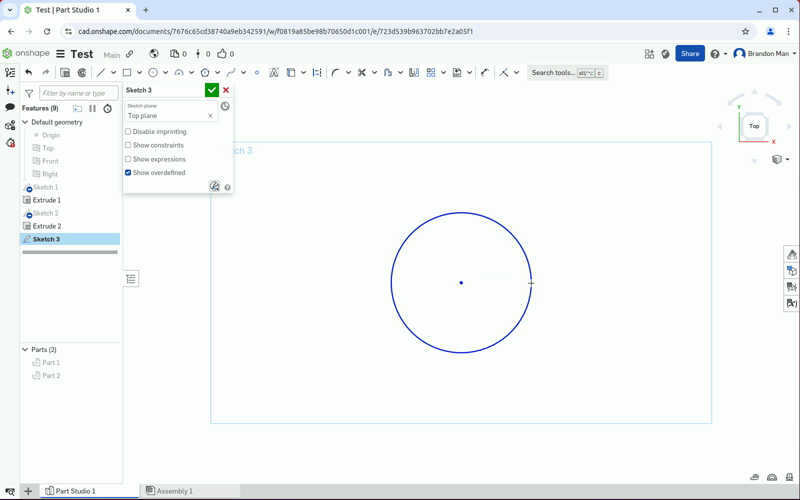
key_down(shift)
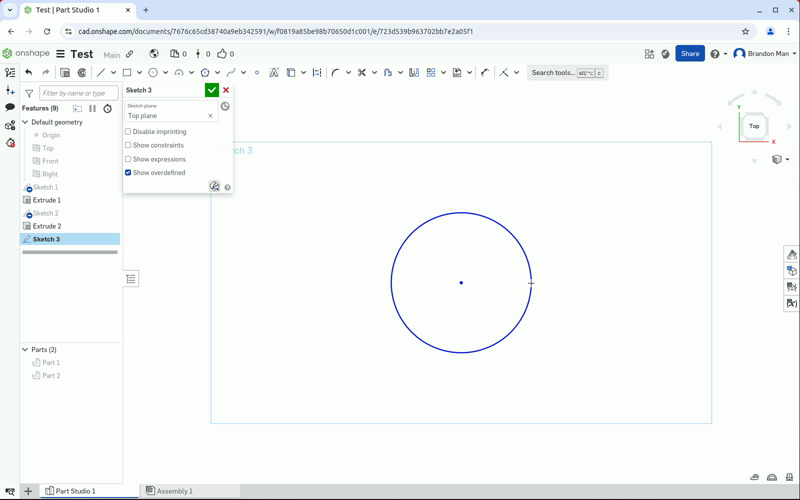
mouse_move(461, 282)
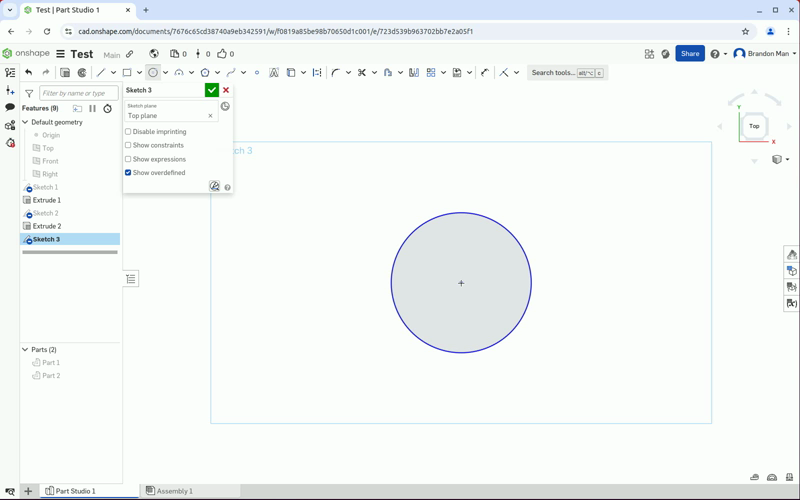
click(461, 282)
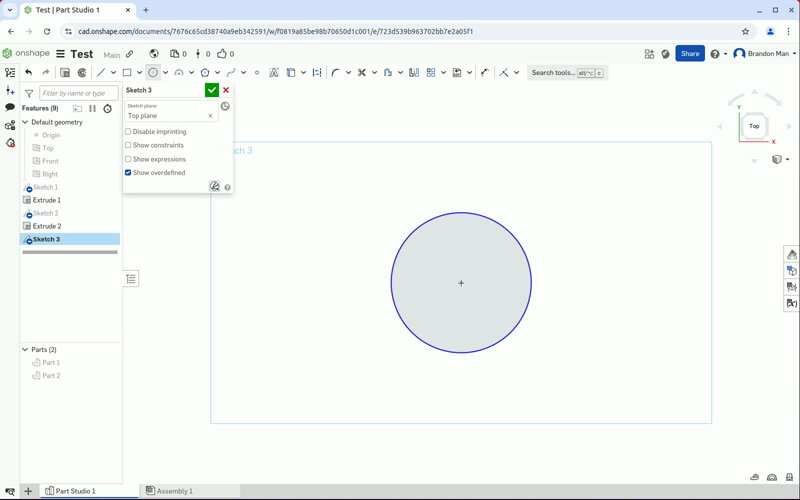
key_up(shift)
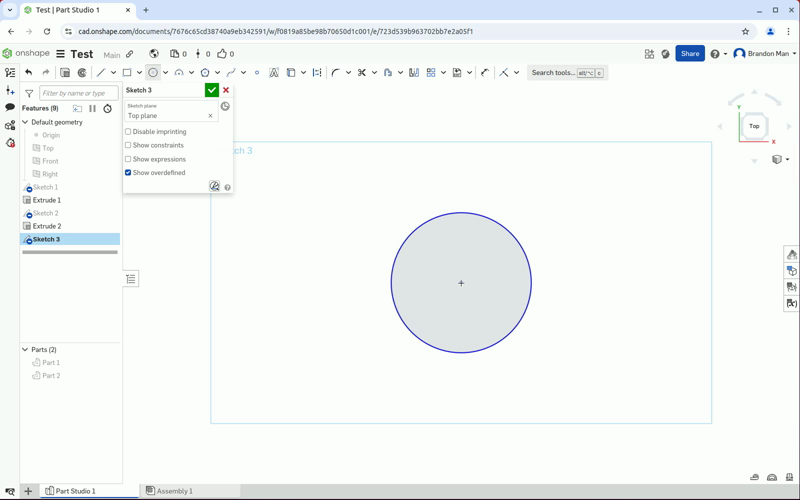
mouse_move(523, 282)
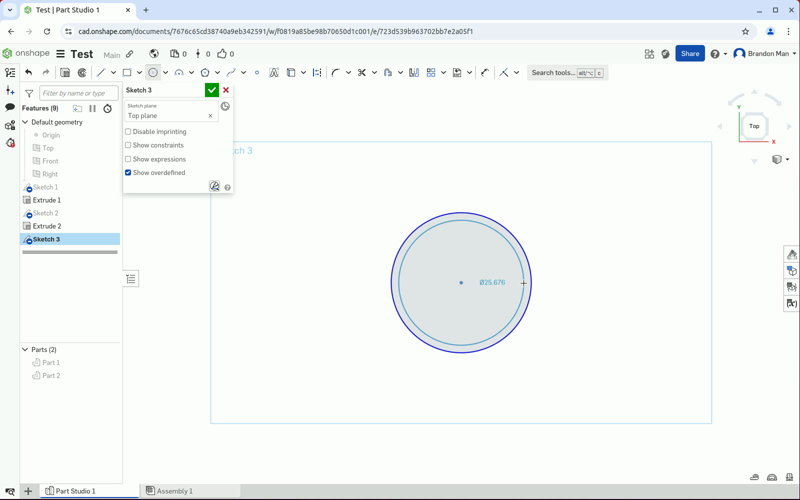
click(523, 282)
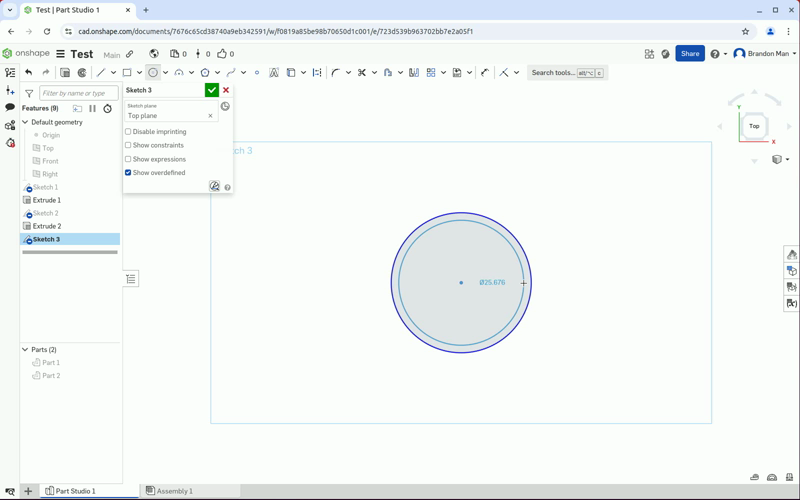
key(esc)
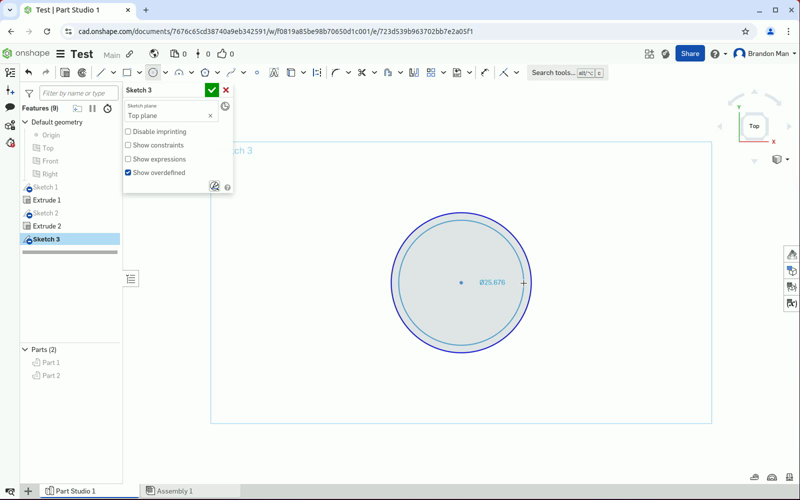
mouse_move(405, 248)
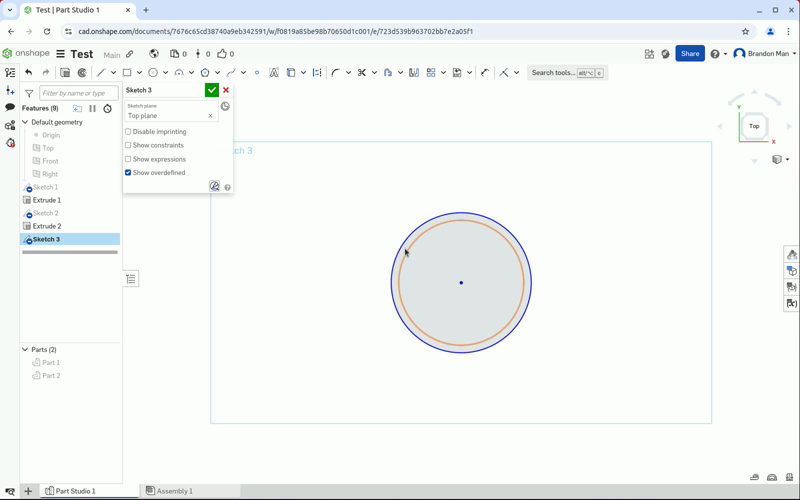
click(405, 248)
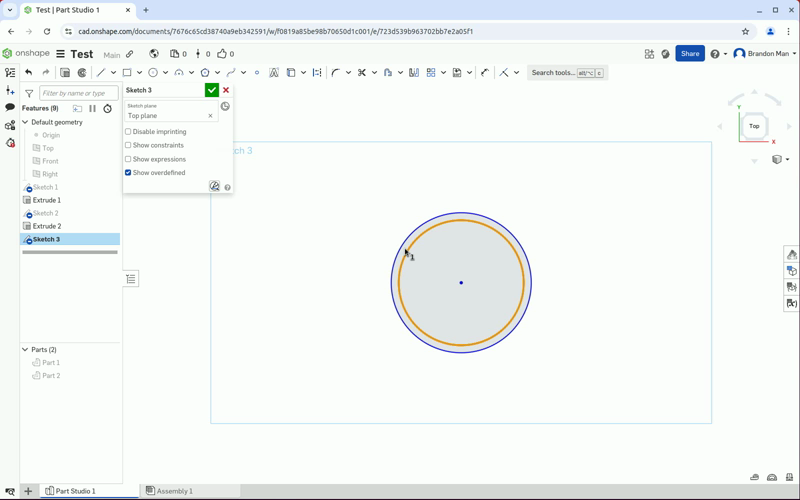
mouse_move(73, 352)
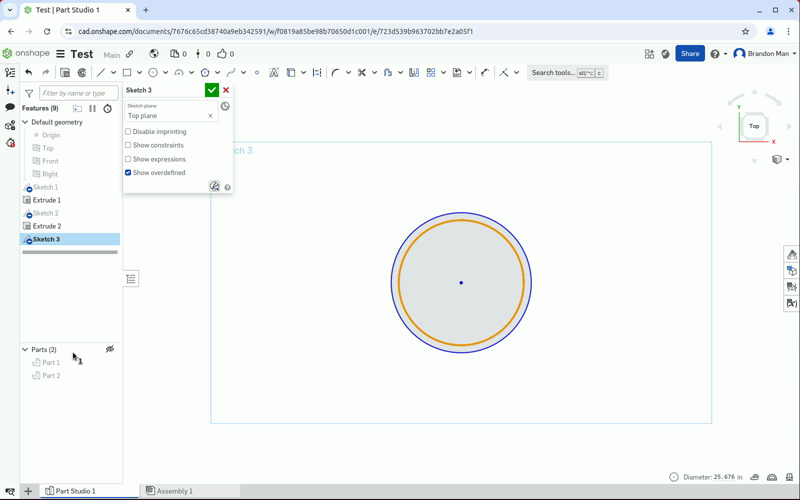
key(shift+y)
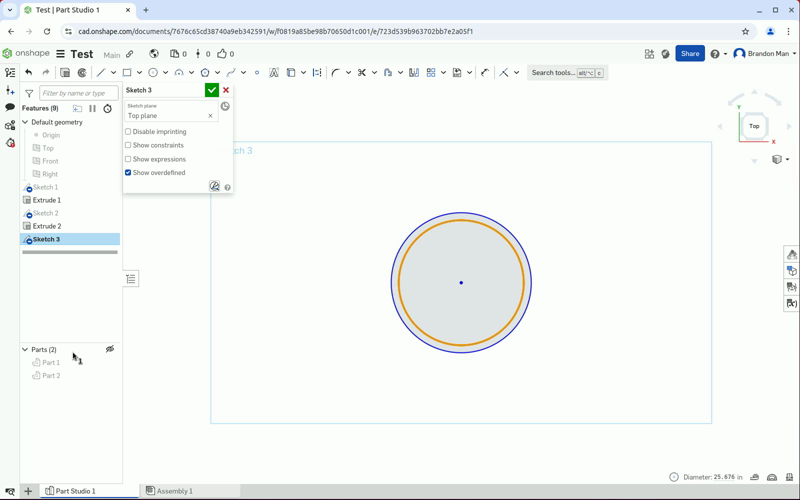
key(shift+e)
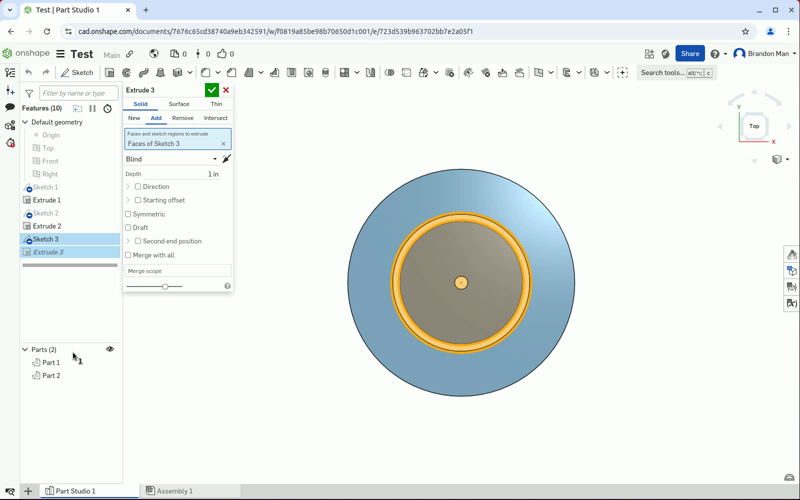
mouse_move(143, 106)
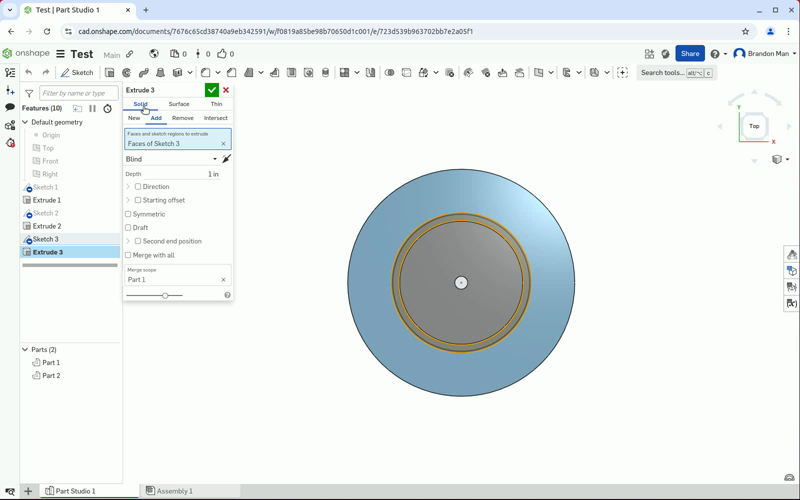
click(143, 106)
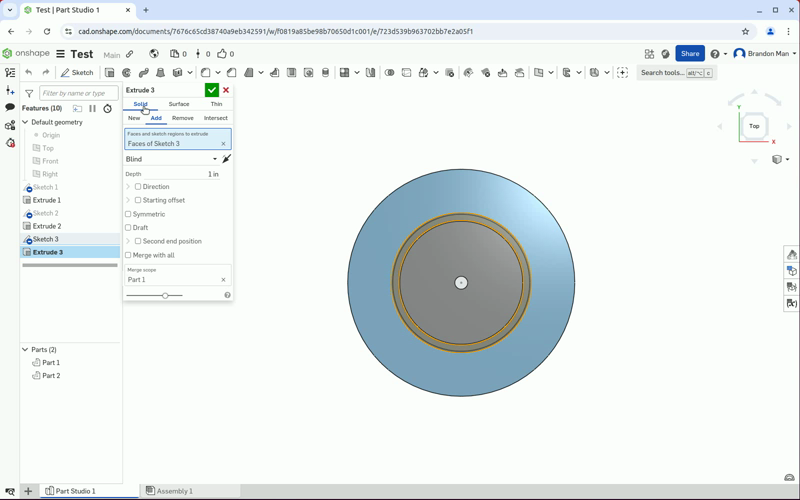
mouse_move(137, 120)
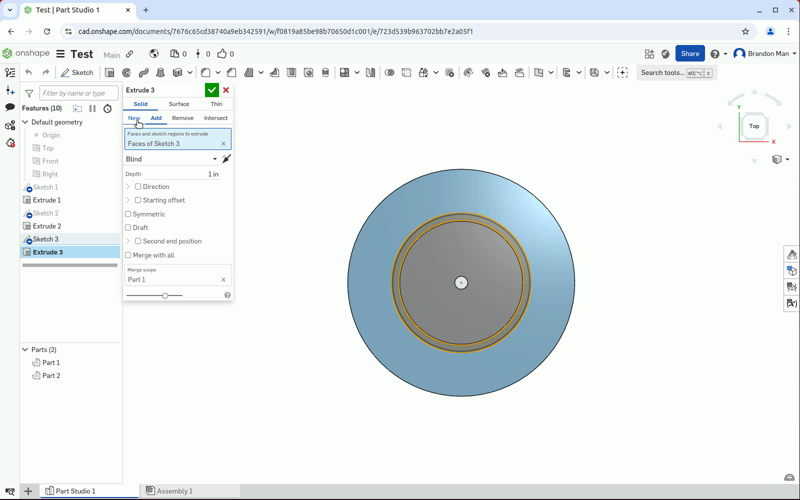
click(137, 120)
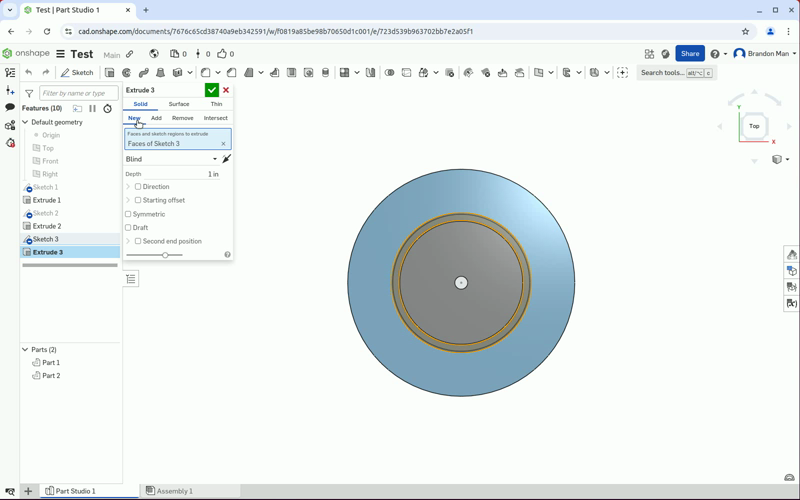
key(tab, 4)
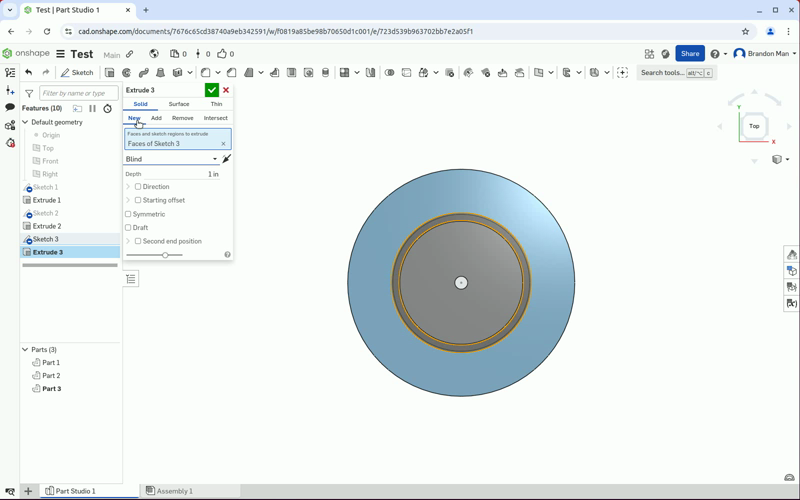
text(1.685)
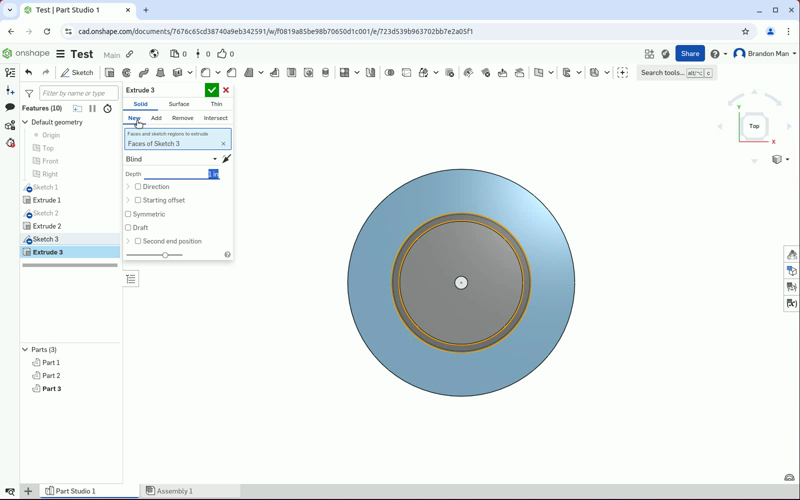
key(enter)
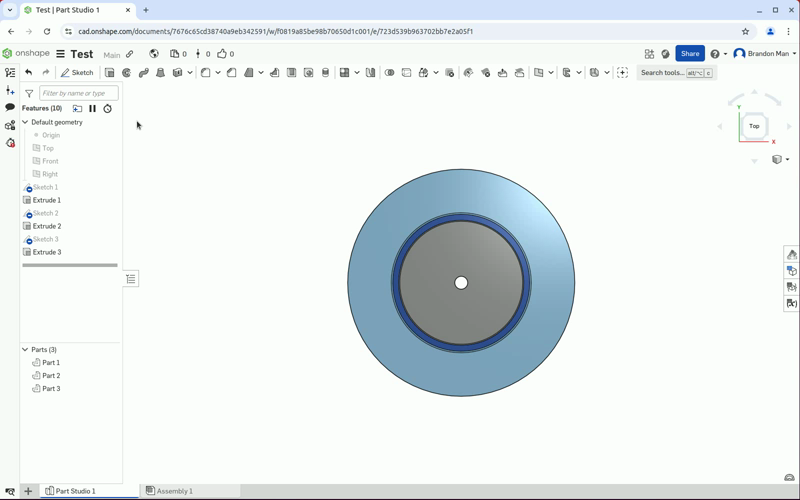
key(shift+h)
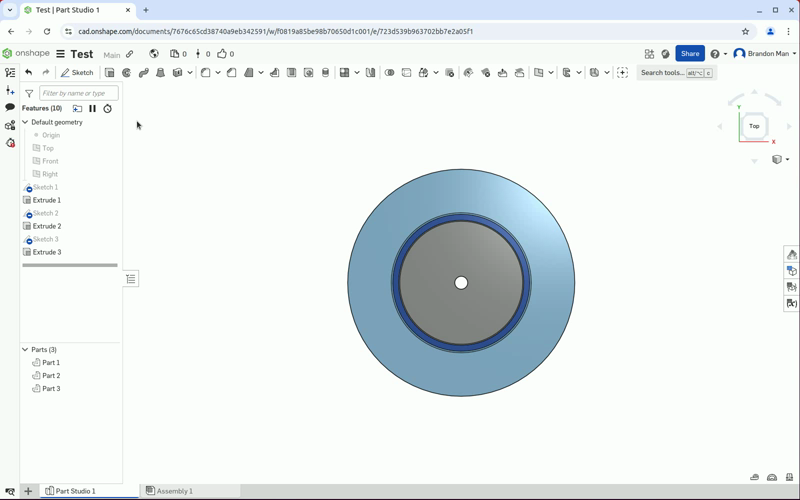
key(shift+h)
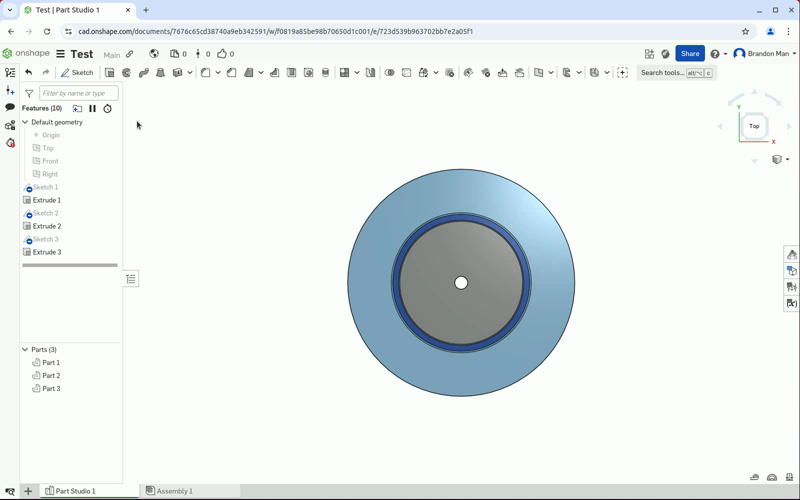
mouse_move(73, 189)
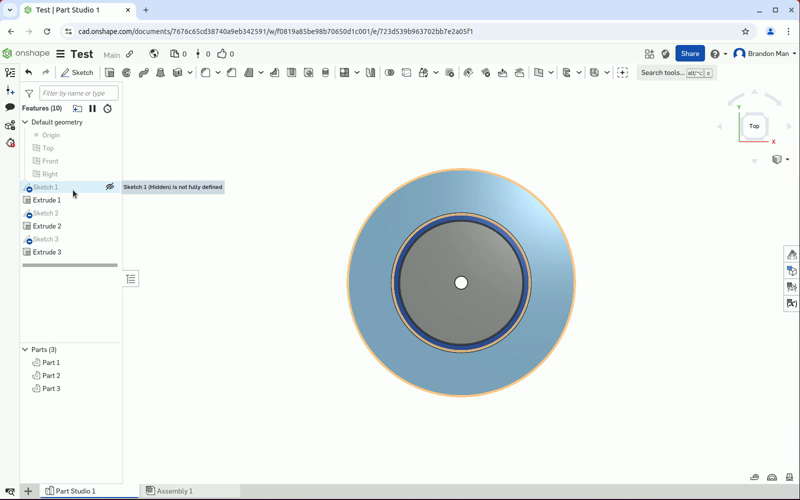
click(73, 189)
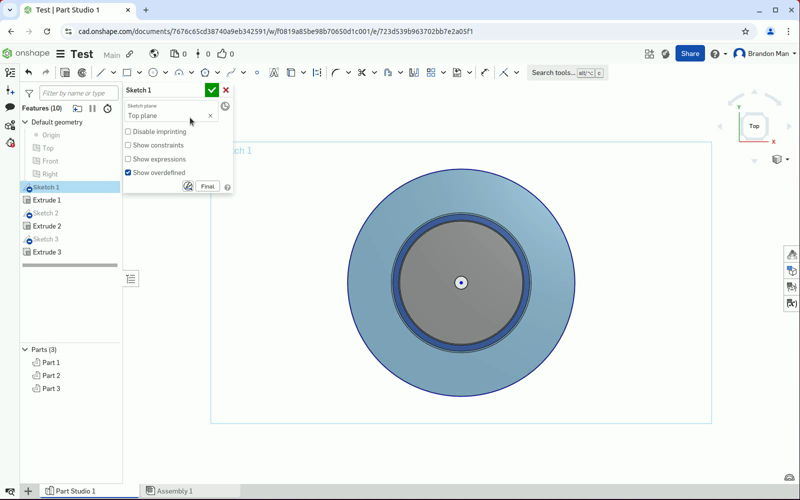
mouse_move(229, 92)
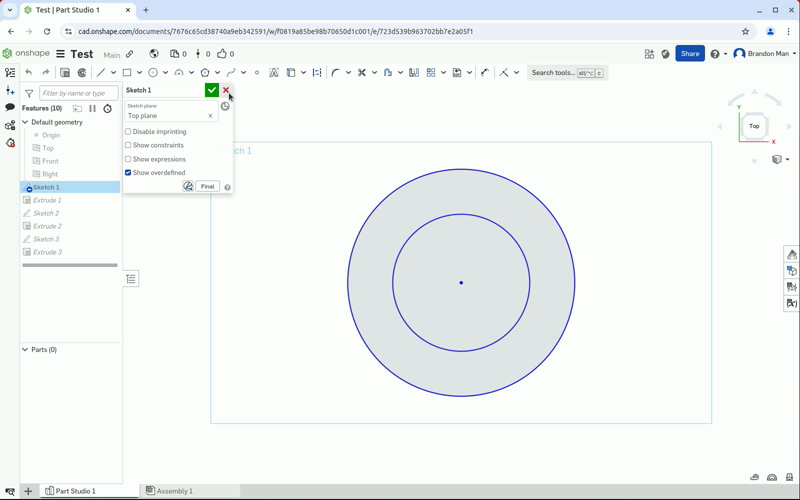
click(229, 92)
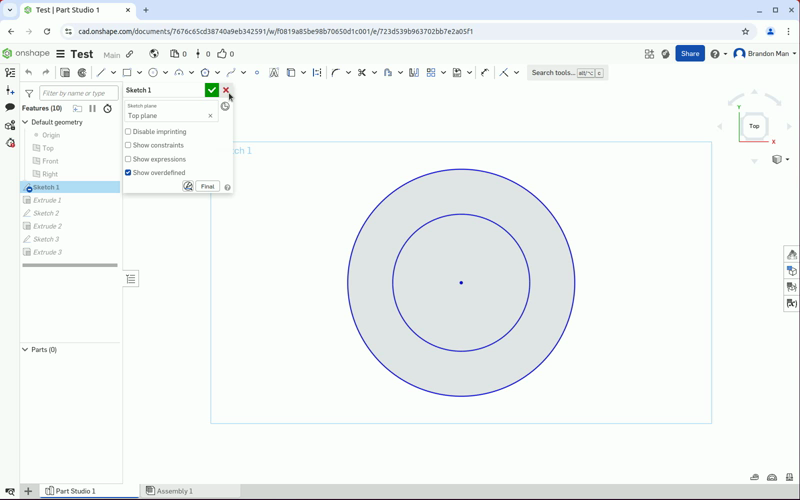
key(shift+s)
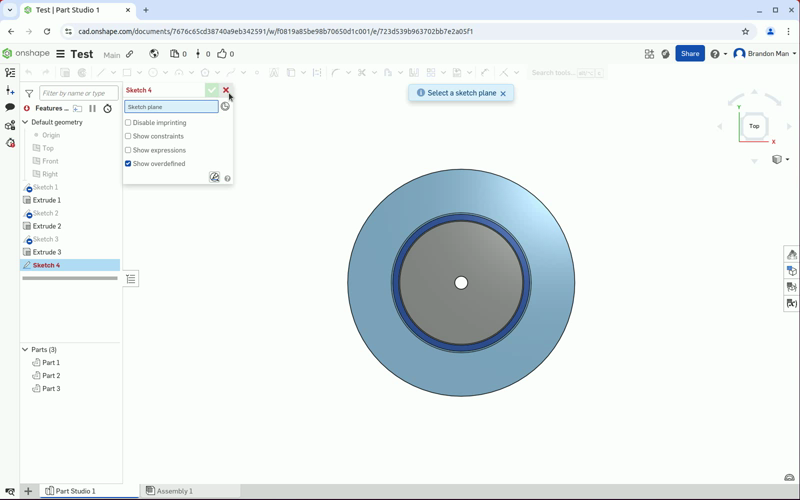
mouse_move(73, 150)
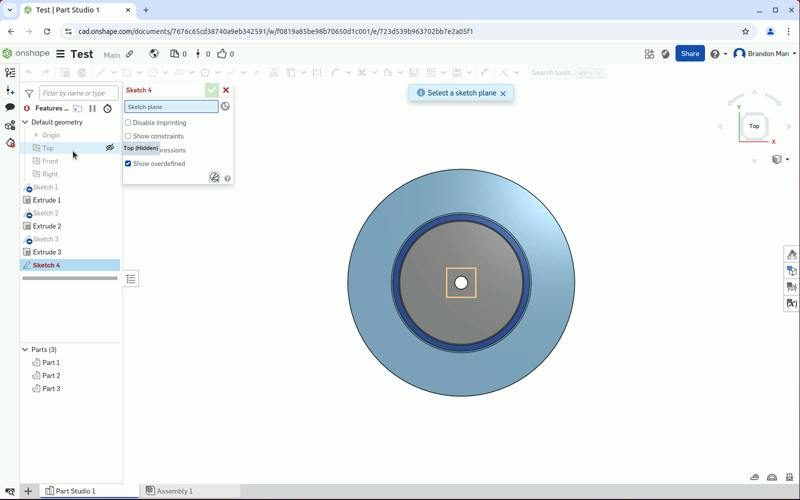
click(73, 150)
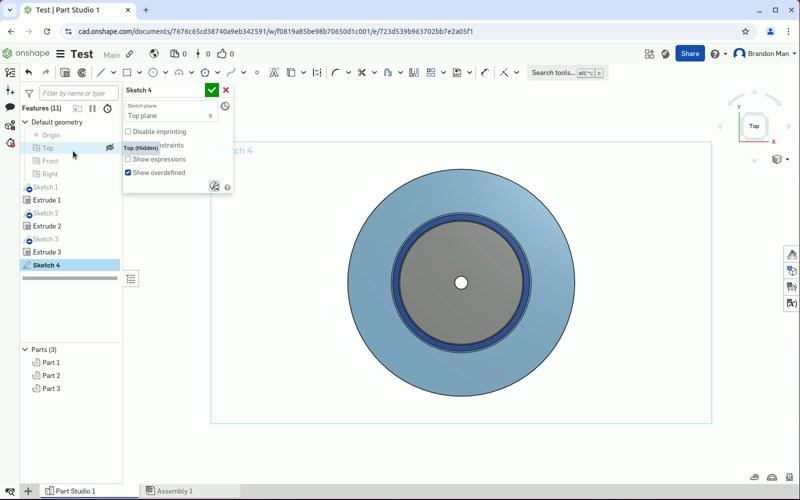
mouse_move(73, 352)
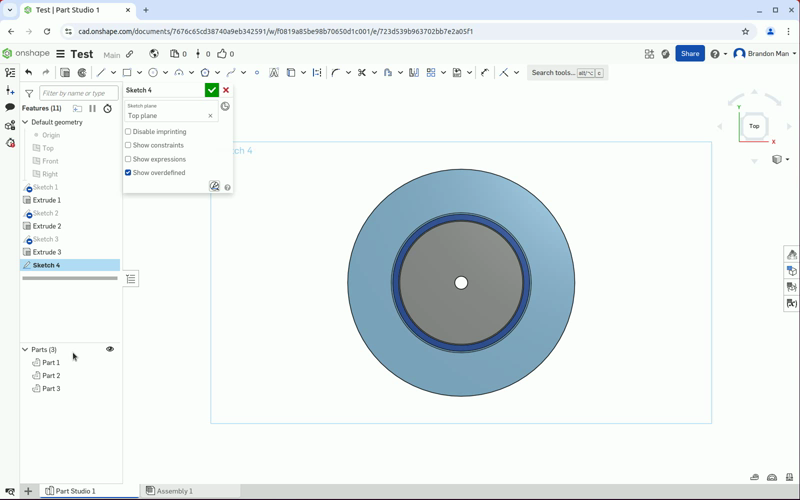
key(y)
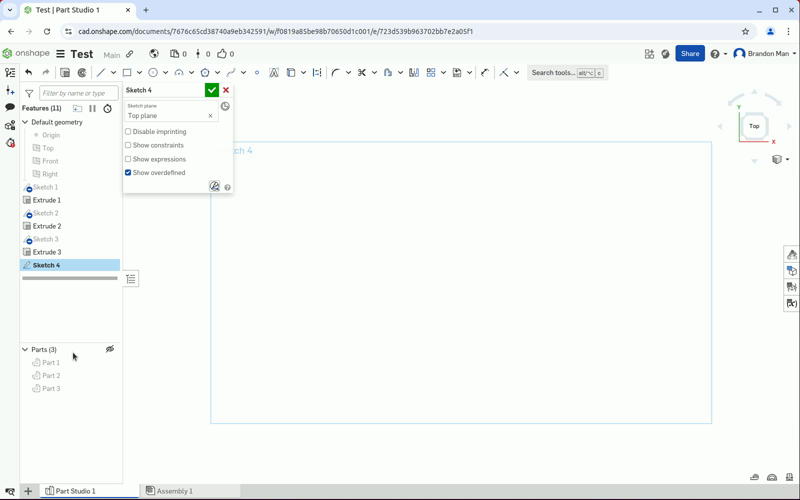
key(c)
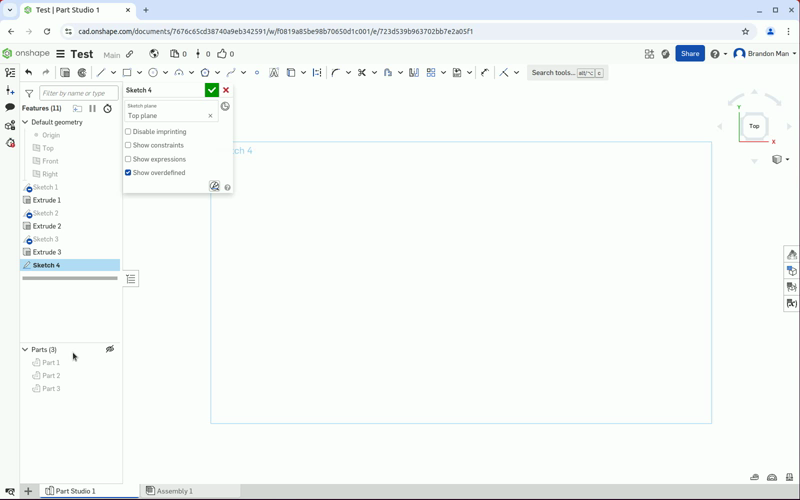
key_down(shift)
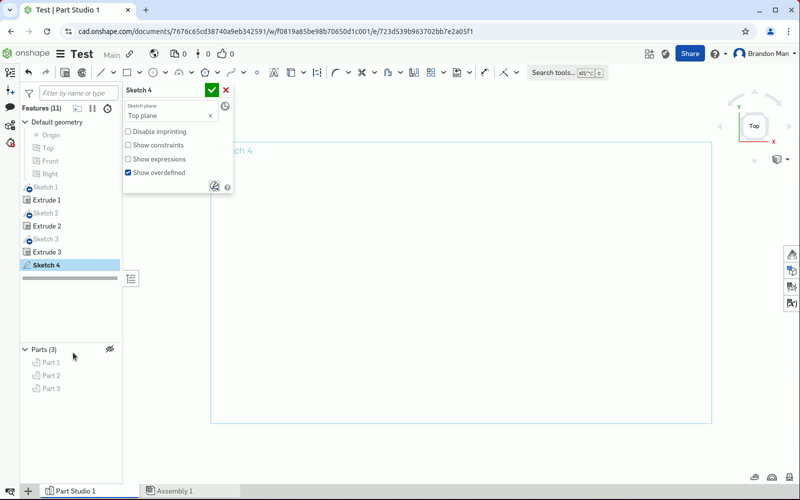
mouse_move(461, 282)
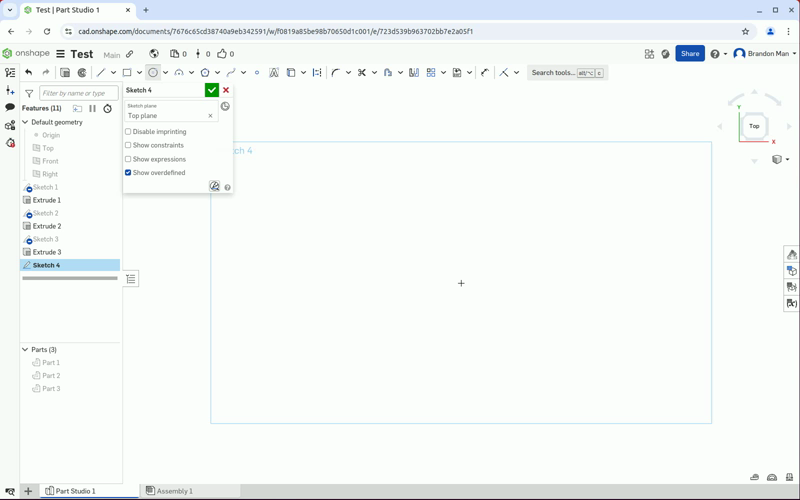
click(461, 282)
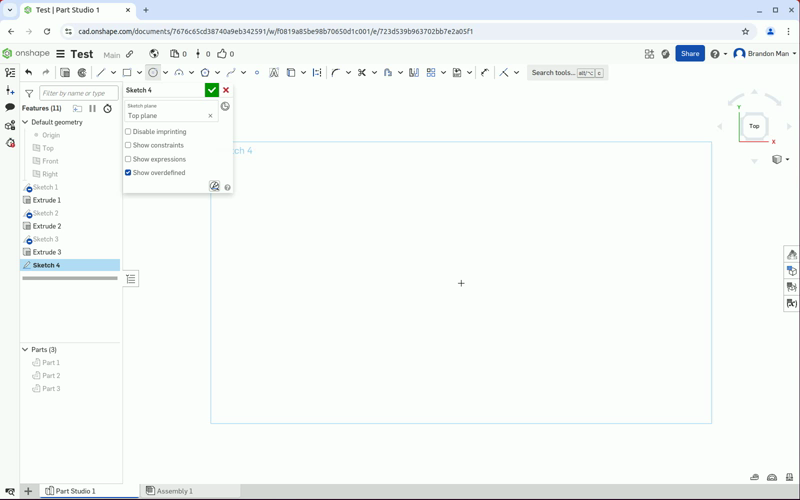
key_up(shift)
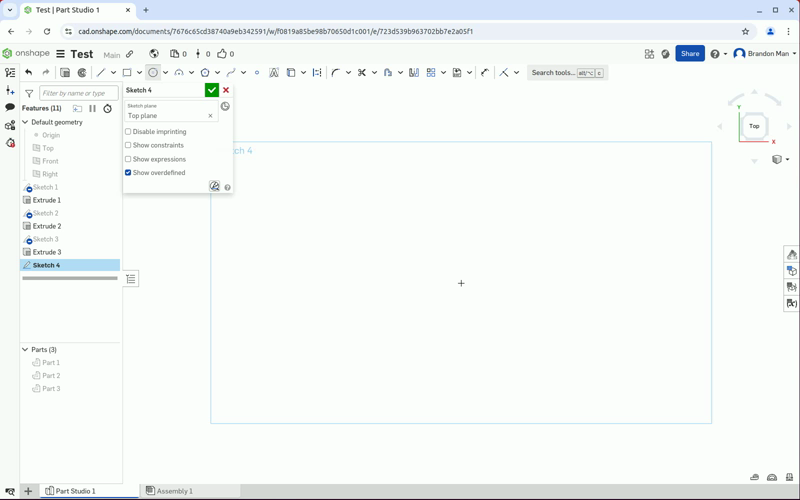
mouse_move(531, 282)
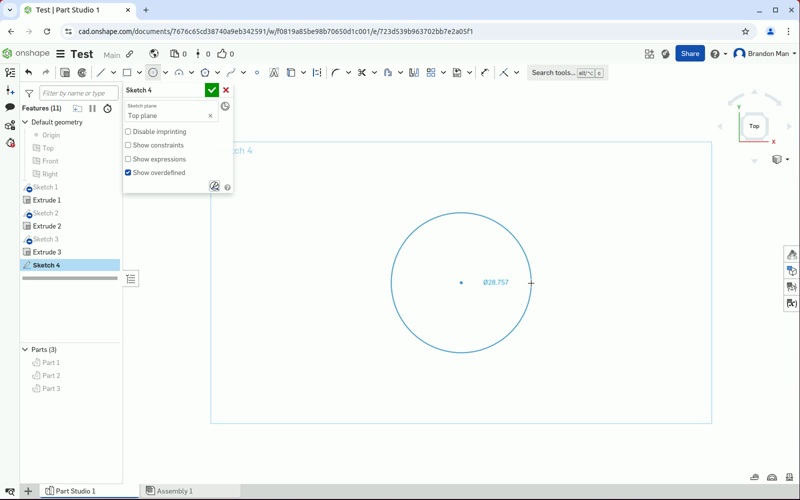
click(531, 282)
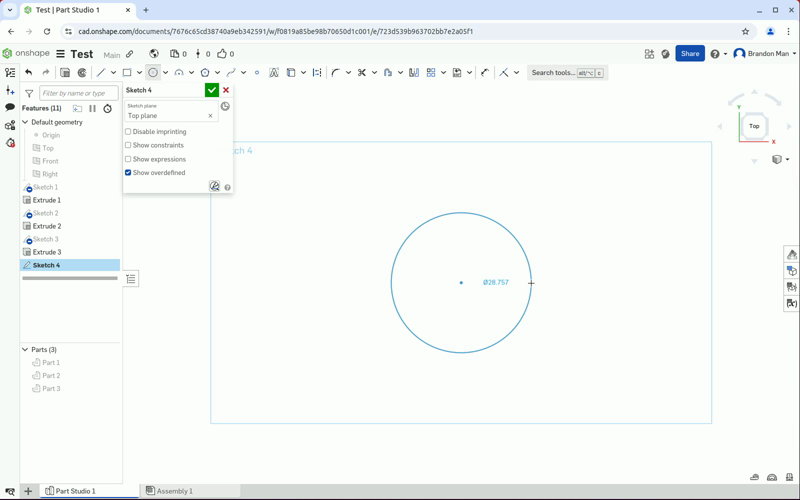
key(esc)
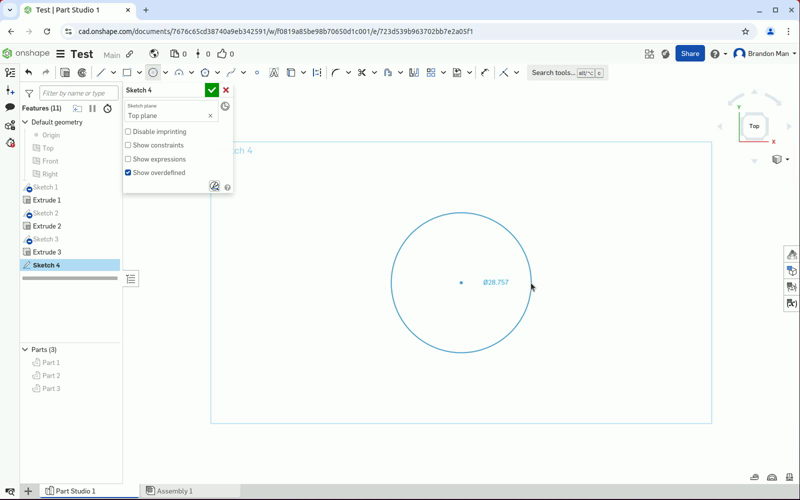
key(c)
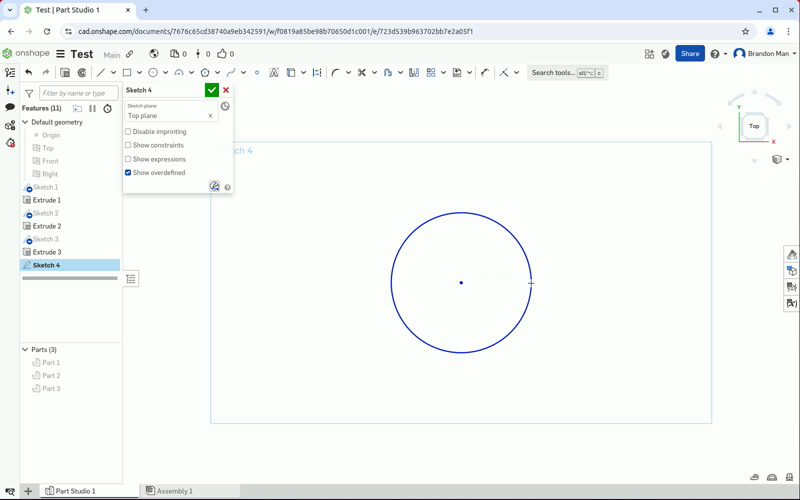
key_down(shift)
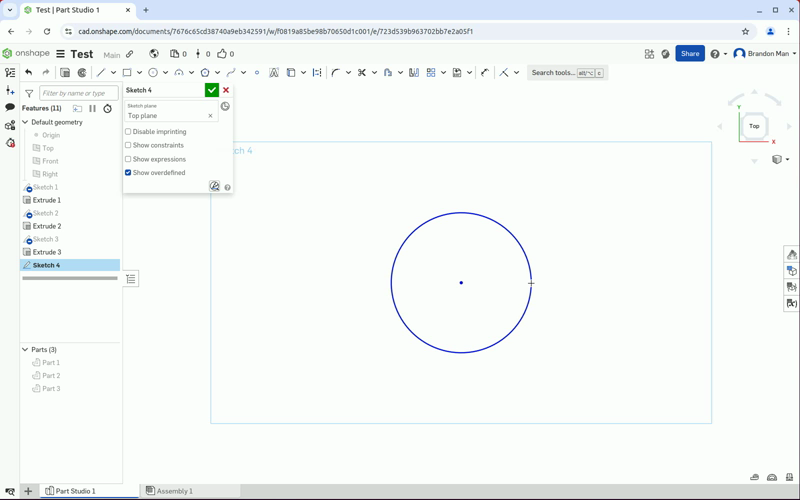
mouse_move(461, 282)
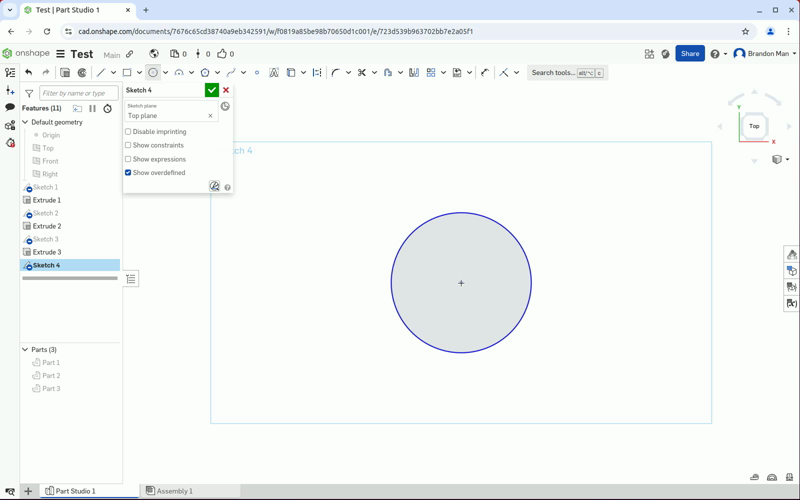
click(461, 282)
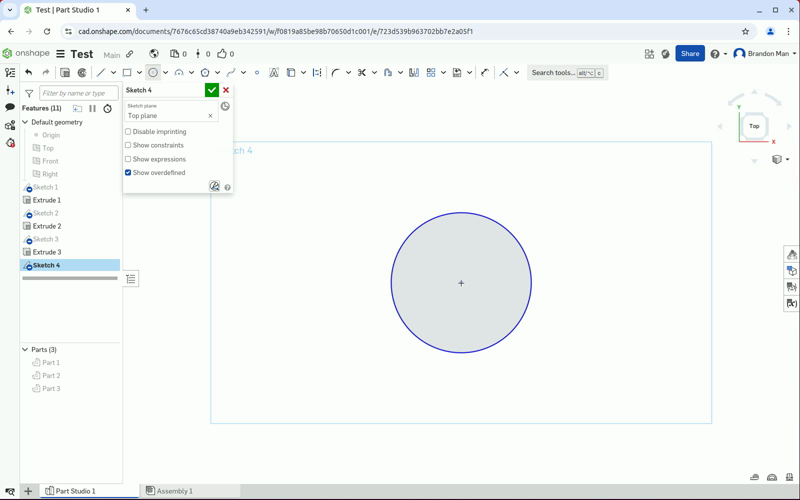
key_up(shift)
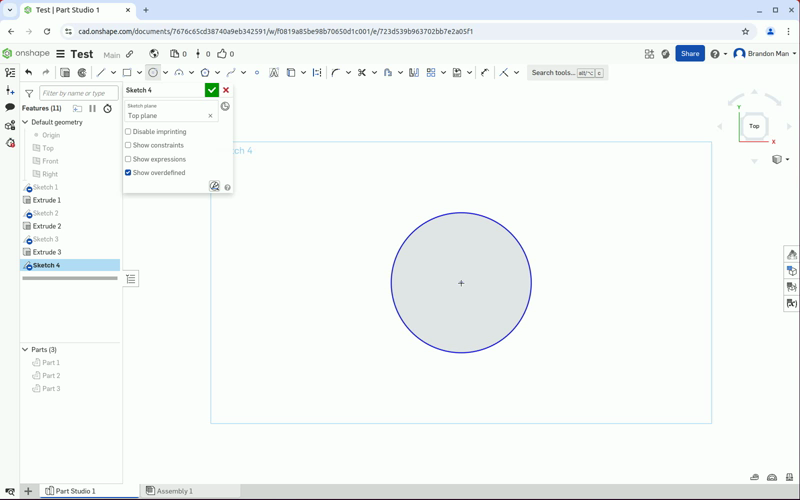
mouse_move(523, 282)
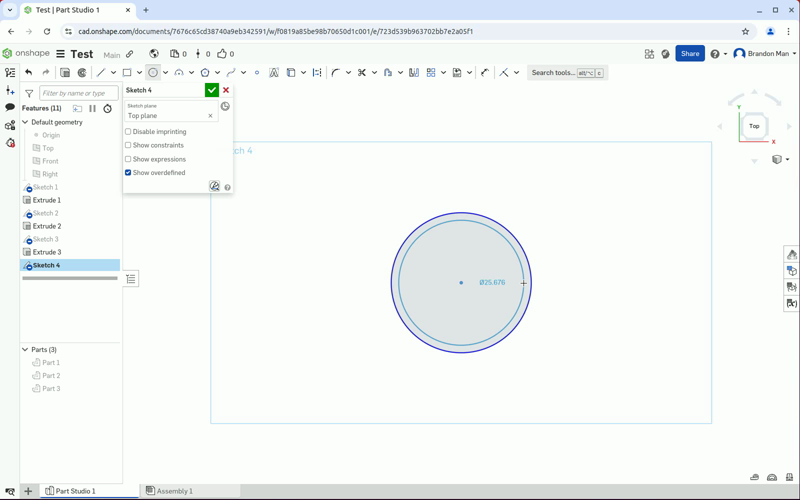
click(523, 282)
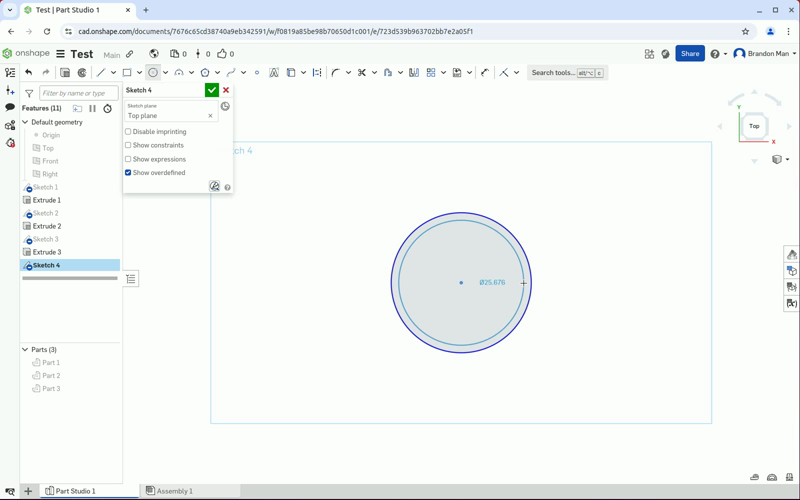
key(esc)
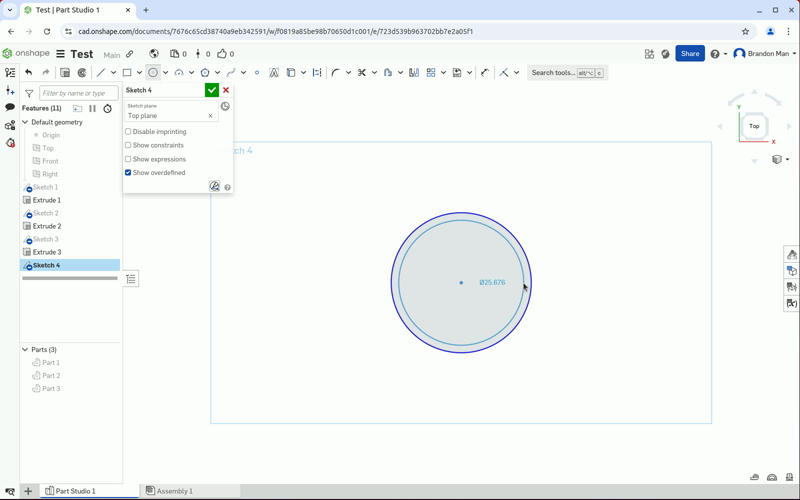
mouse_move(514, 242)
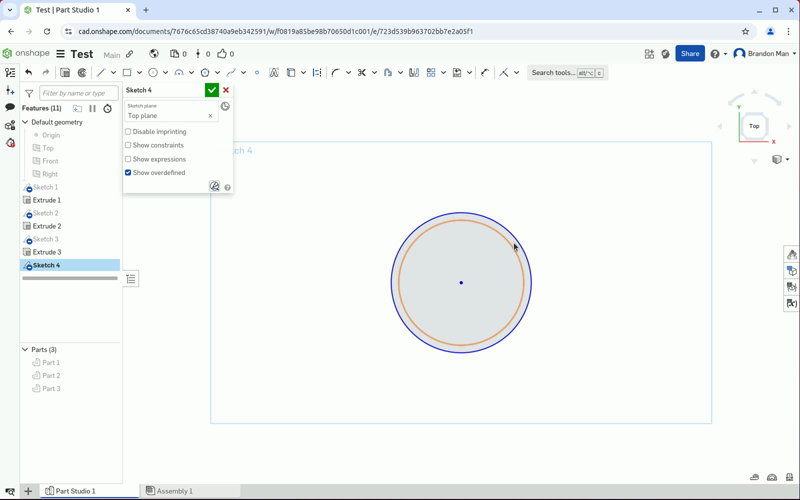
click(514, 242)
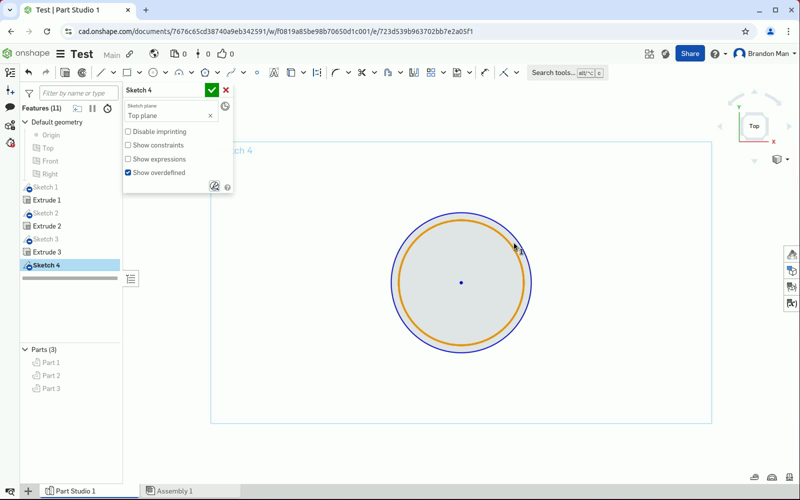
mouse_move(73, 352)
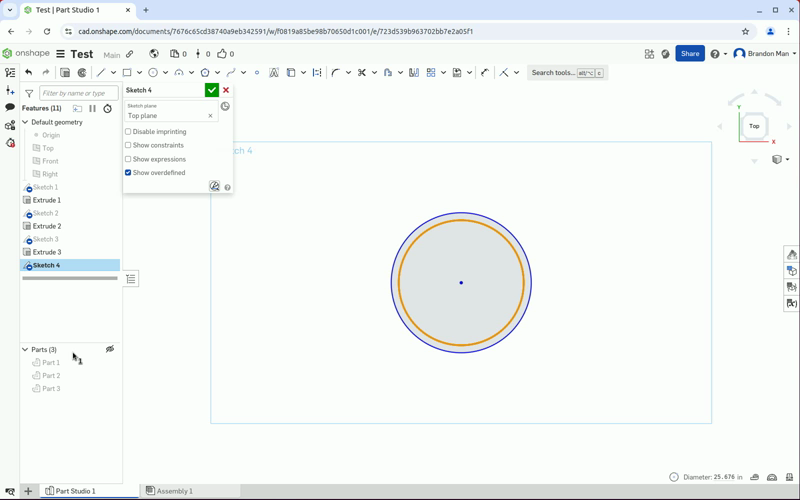
key(shift+y)
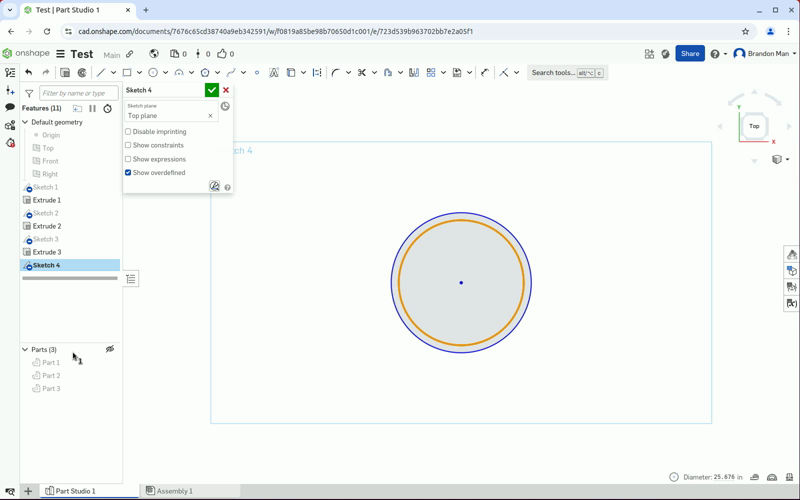
key(shift+e)
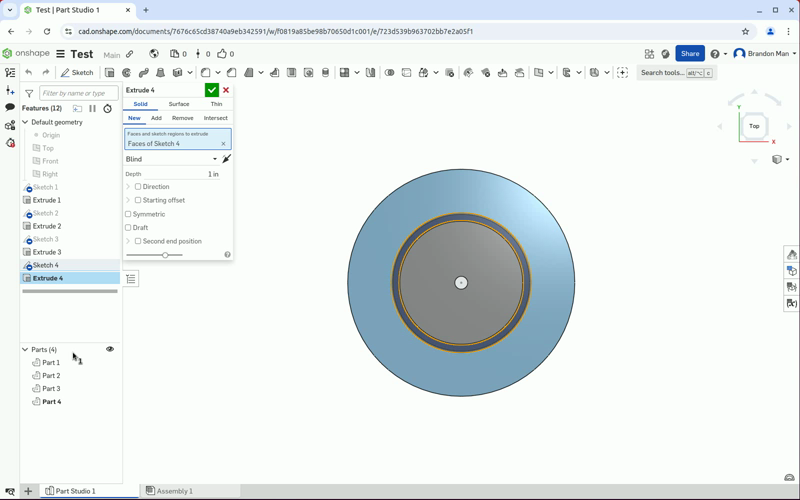
mouse_move(143, 106)
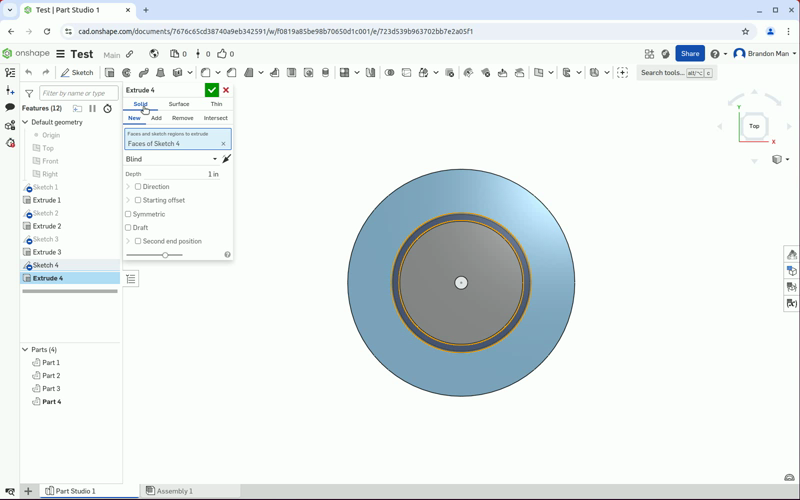
click(143, 106)
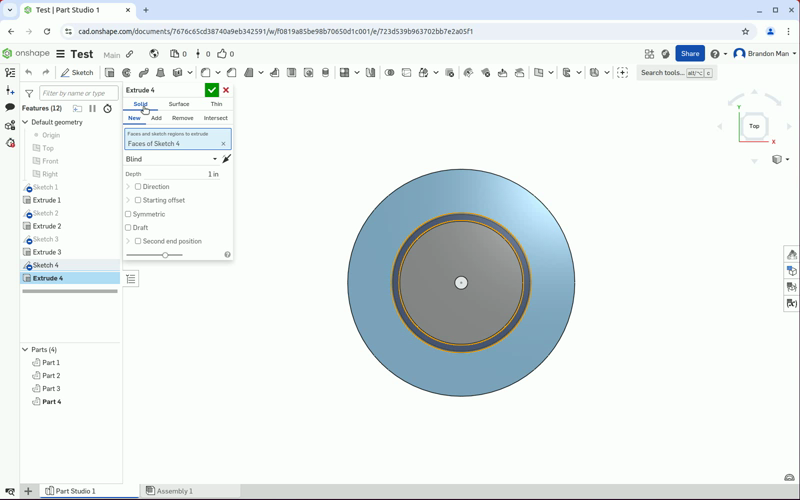
mouse_move(137, 120)
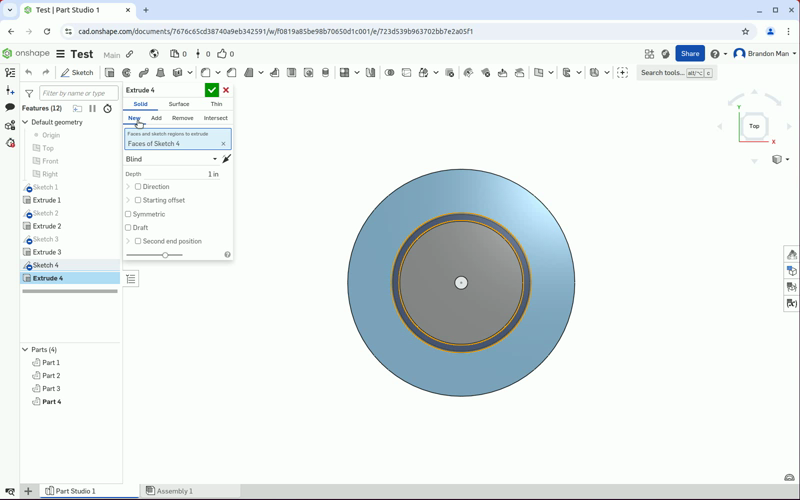
click(137, 120)
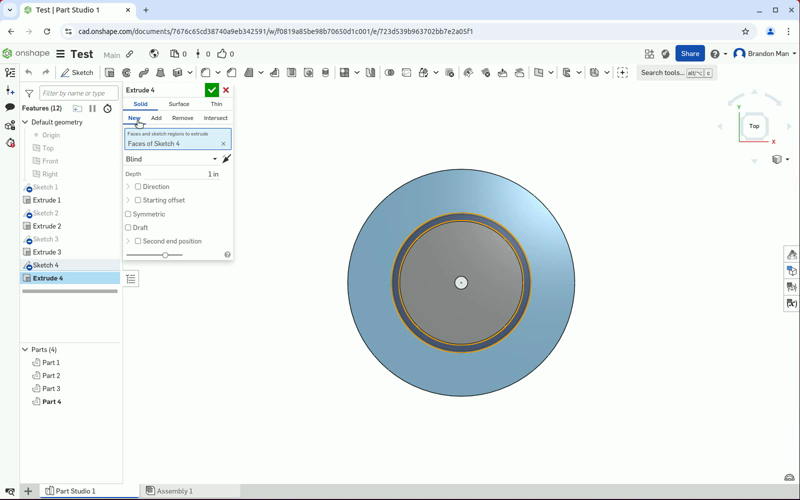
key(tab, 4)
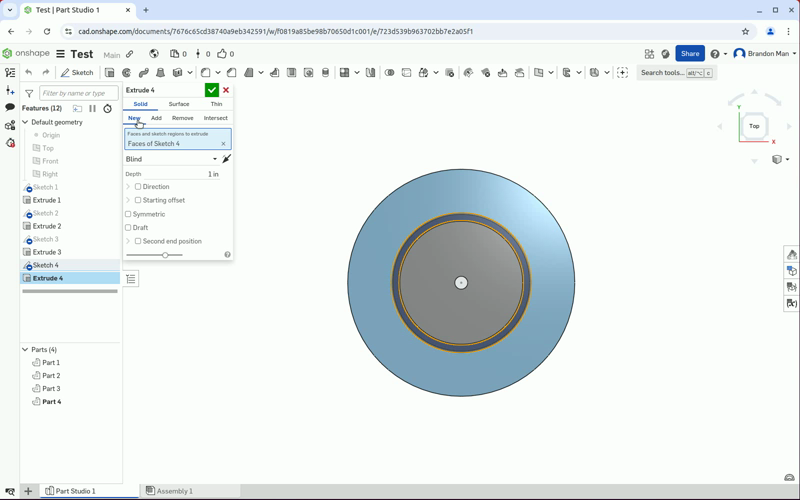
text(17.331)
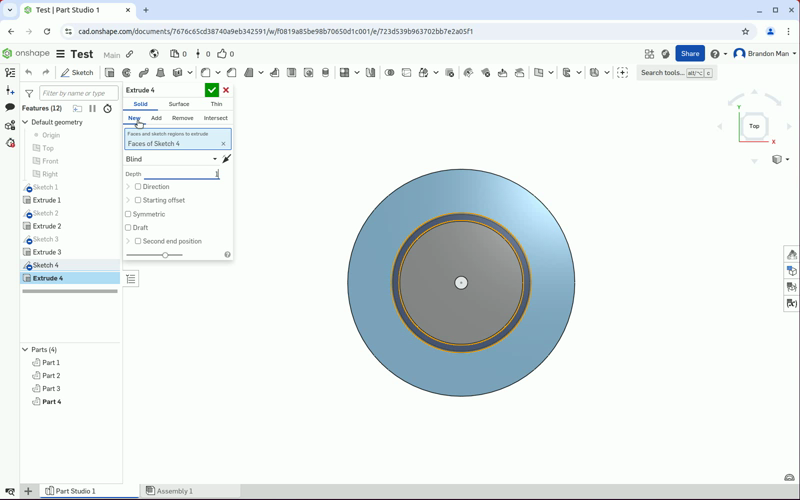
key(enter)
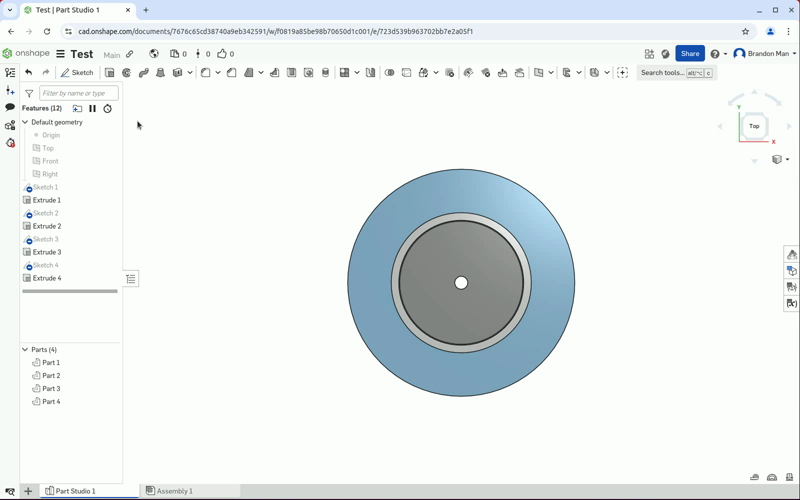
key(shift+h)
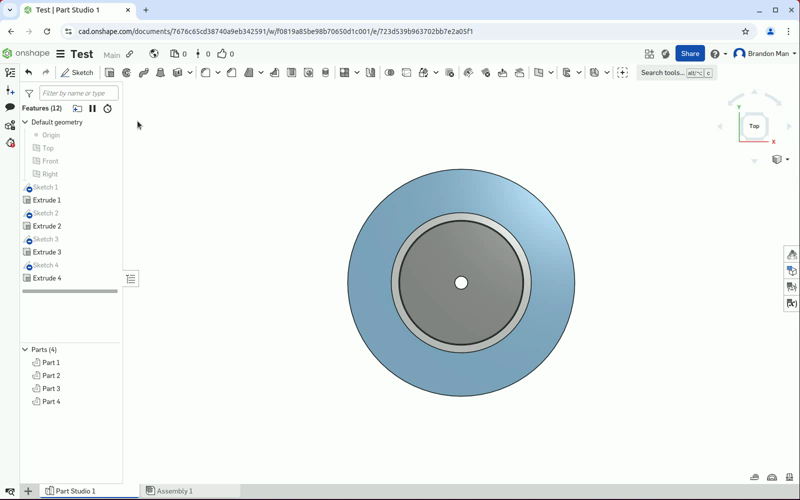
key(shift+h)
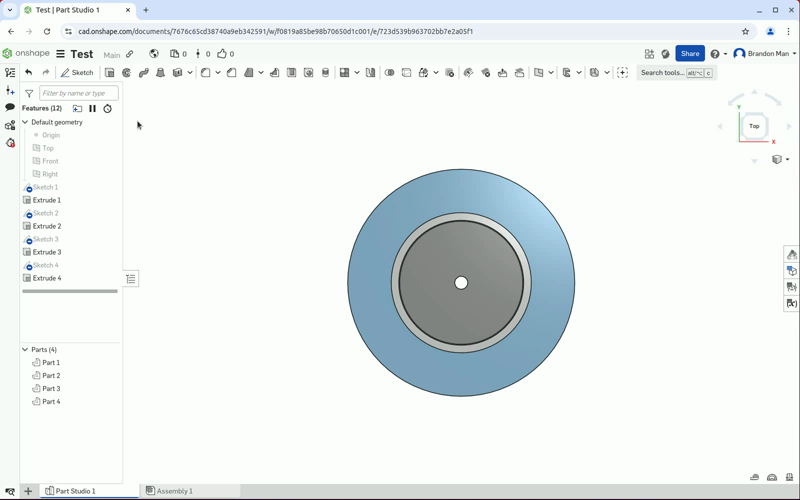
mouse_move(73, 189)
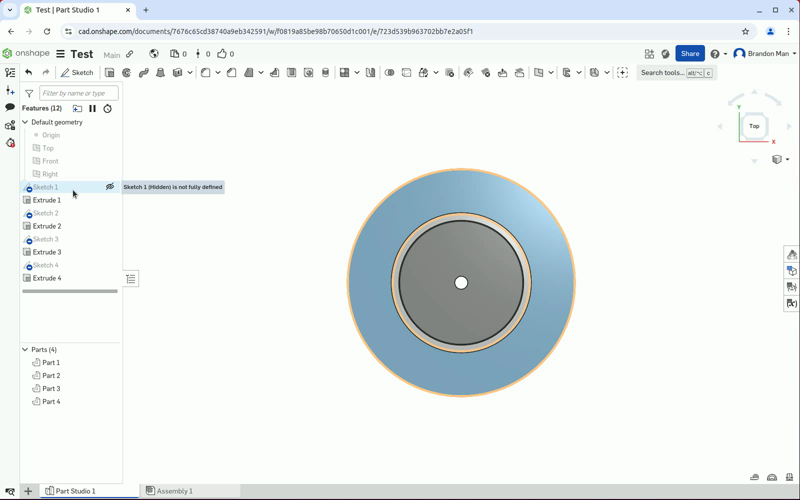
click(73, 189)
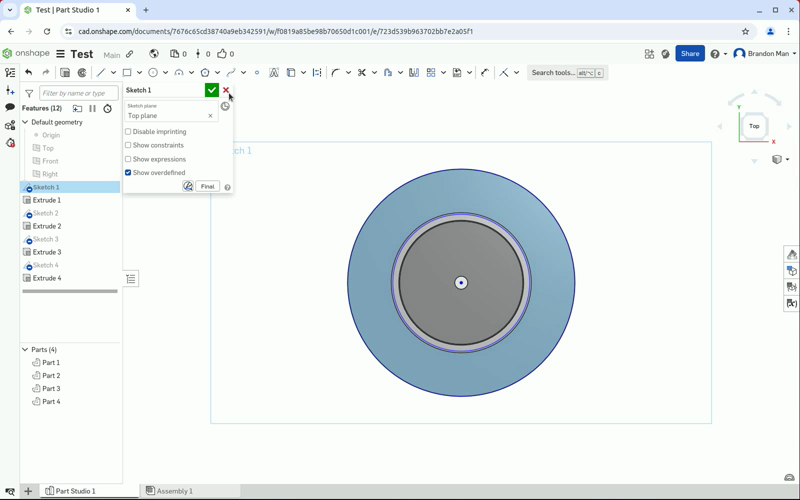
mouse_move(229, 92)
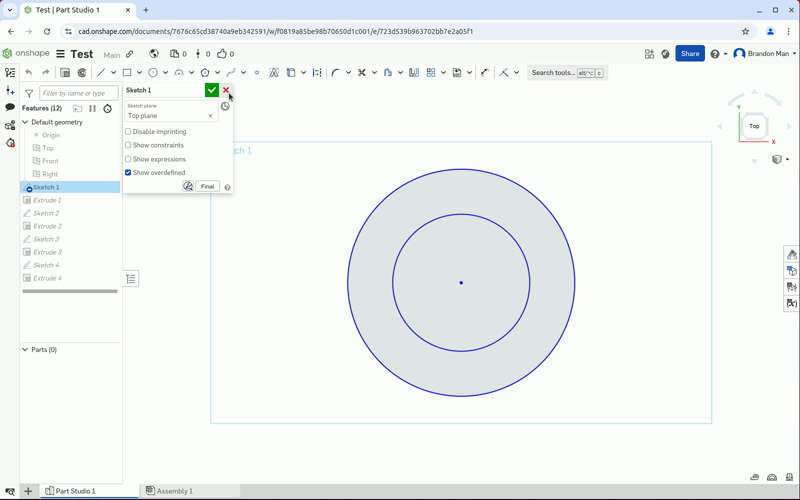
click(229, 92)
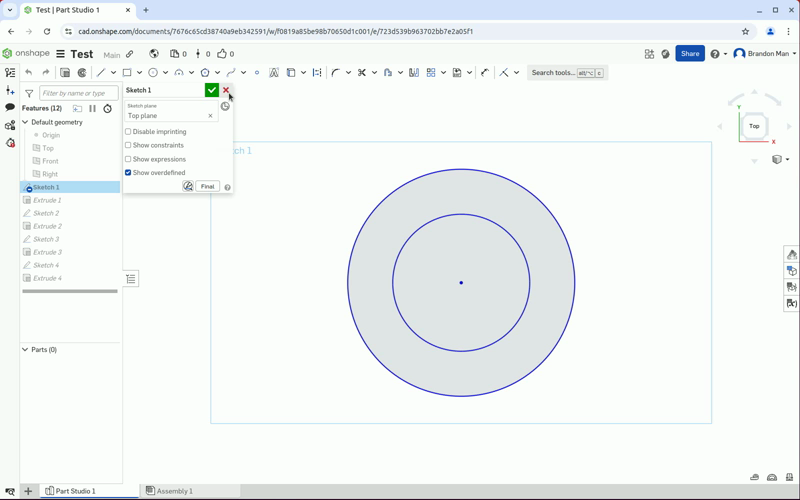
key(shift+s)
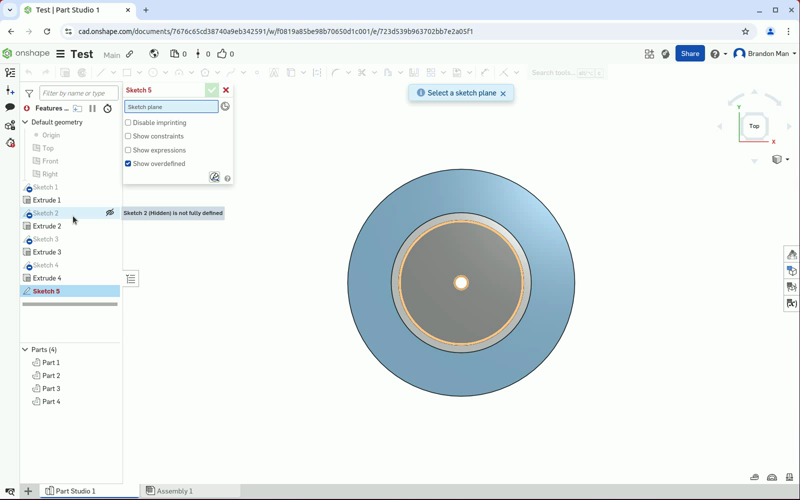
scroll(3)
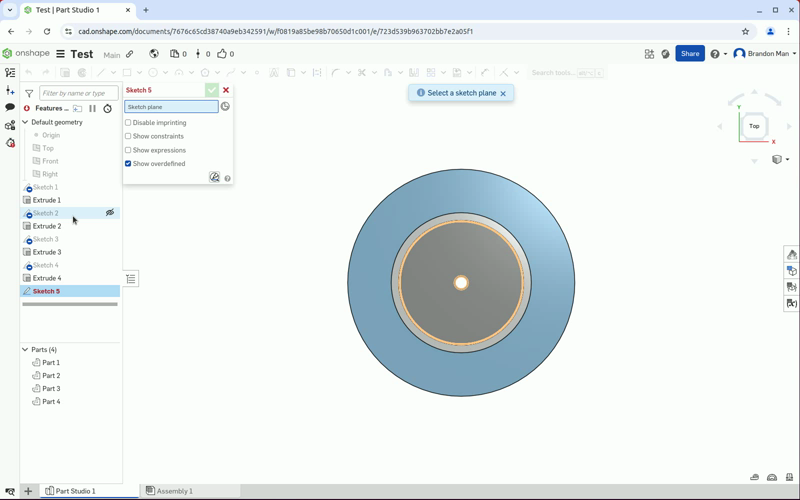
mouse_move(73, 150)
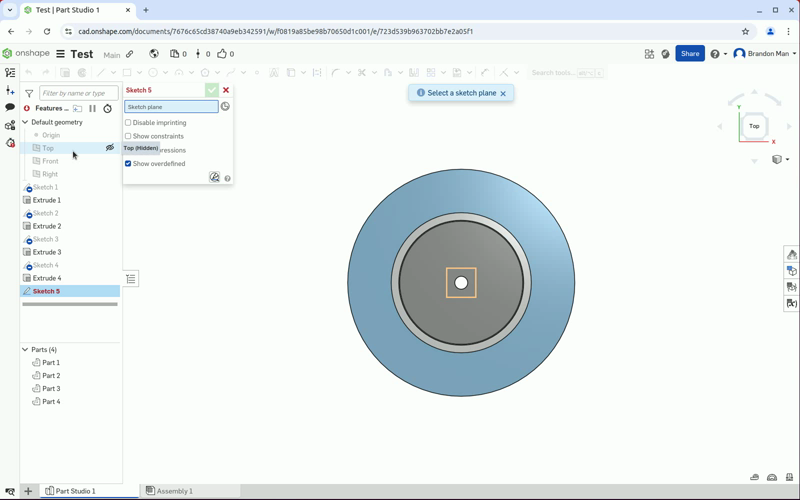
click(73, 150)
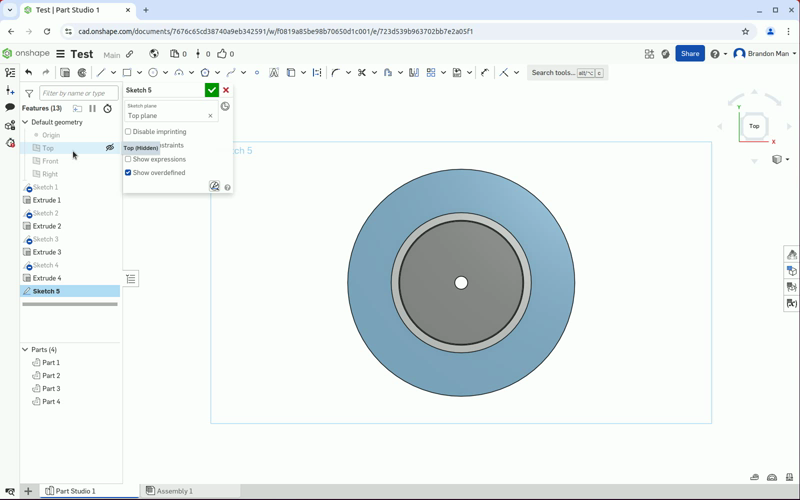
mouse_move(73, 352)
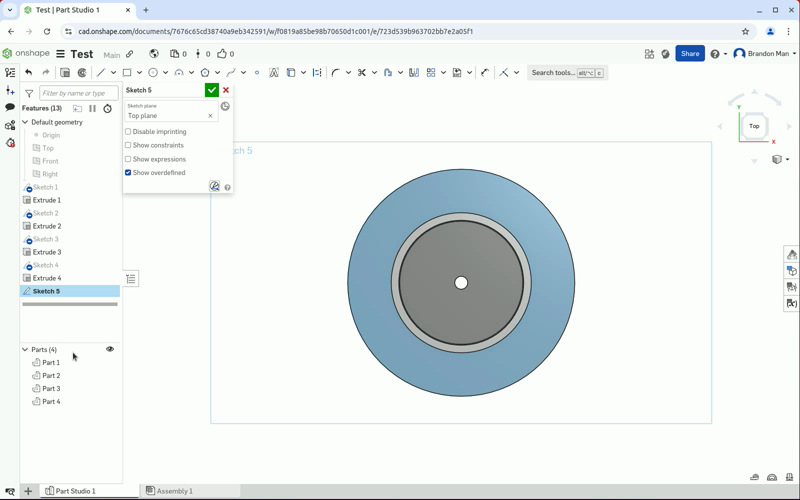
key(y)
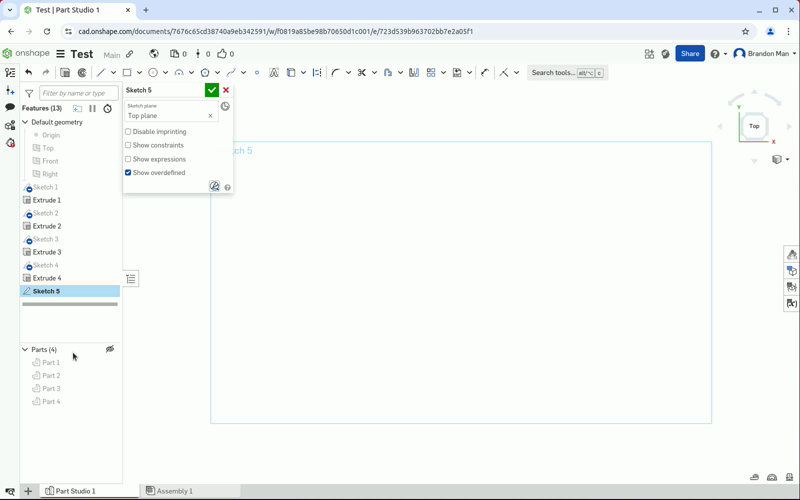
key(c)
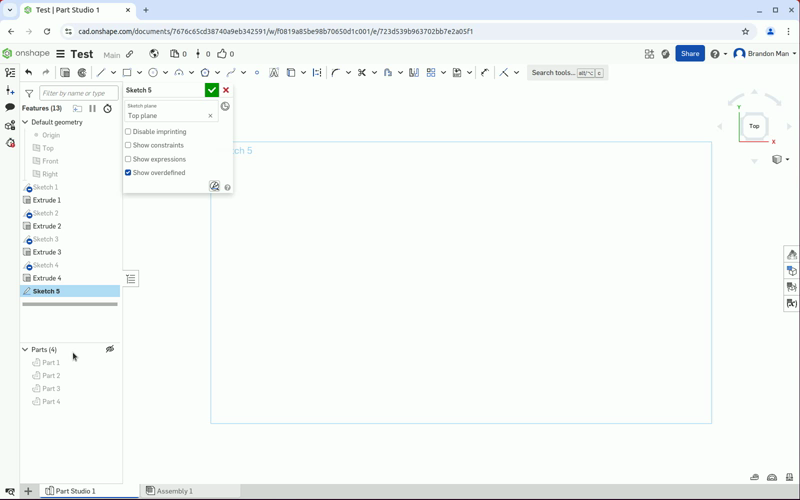
key_down(shift)
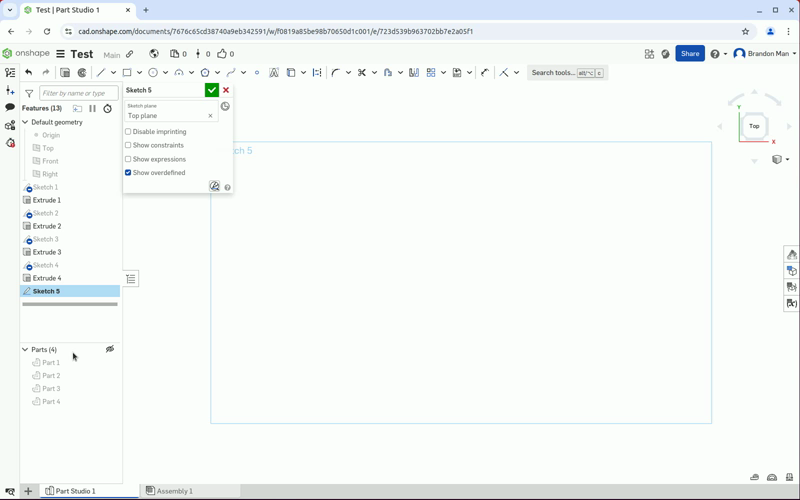
mouse_move(461, 282)
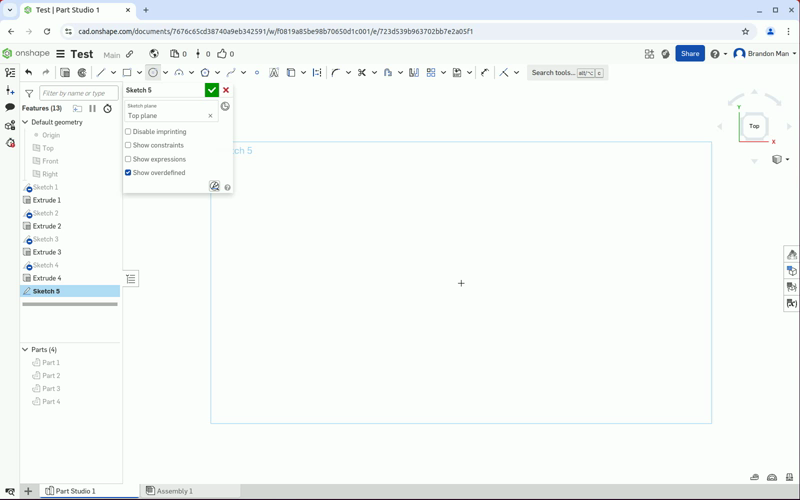
click(461, 282)
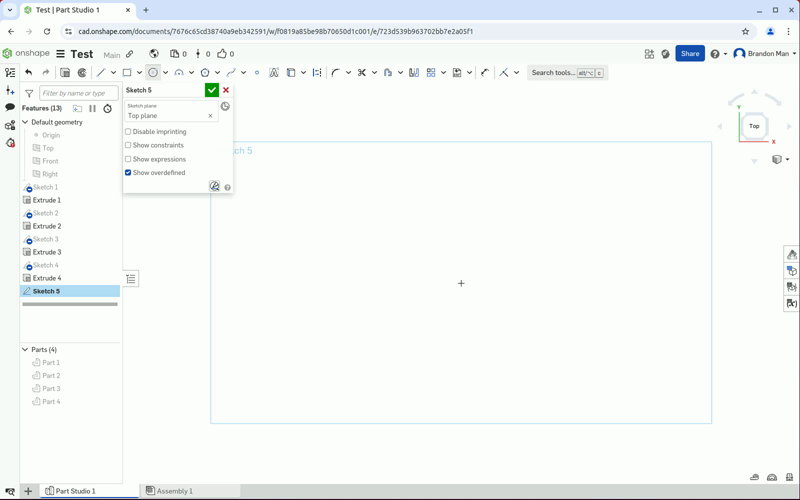
key_up(shift)
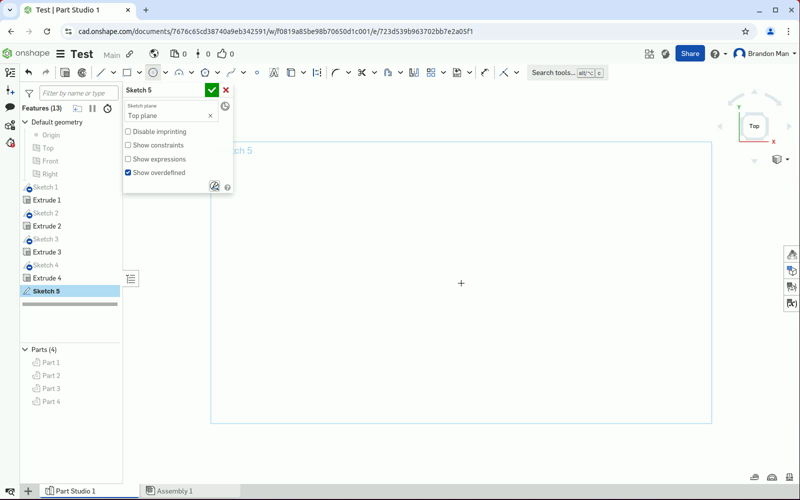
mouse_move(574, 282)
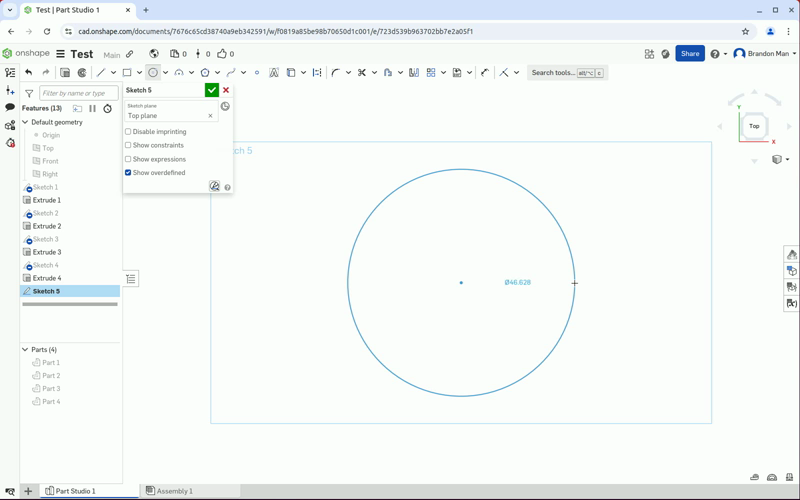
click(574, 282)
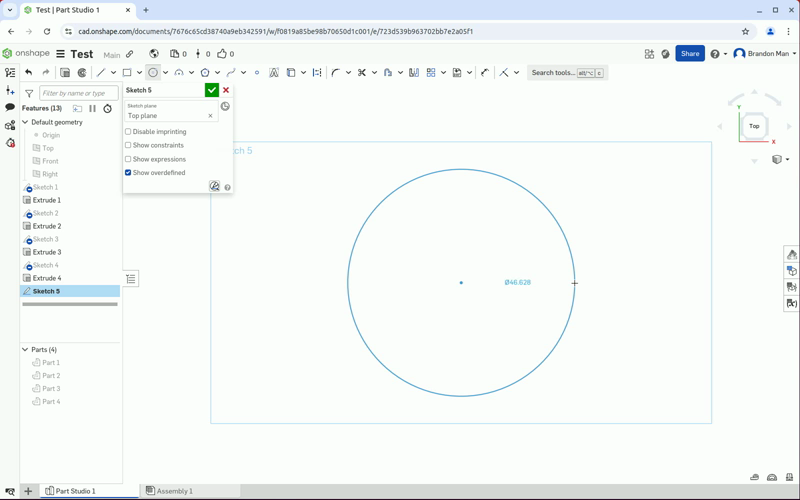
key(esc)
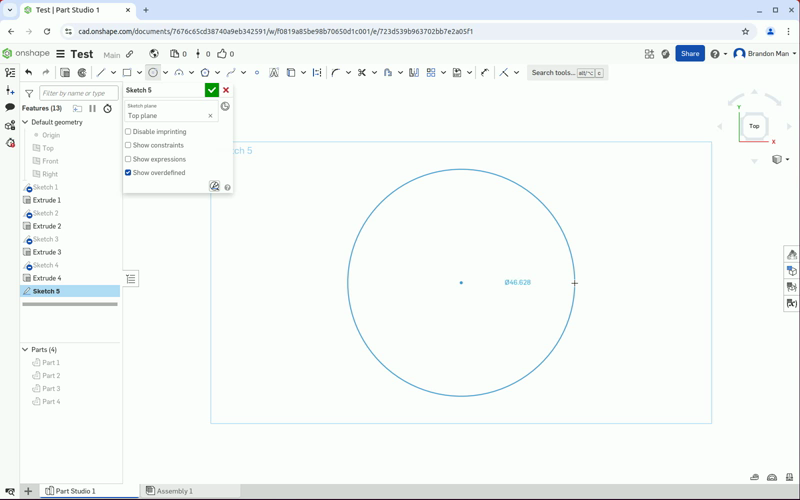
key(c)
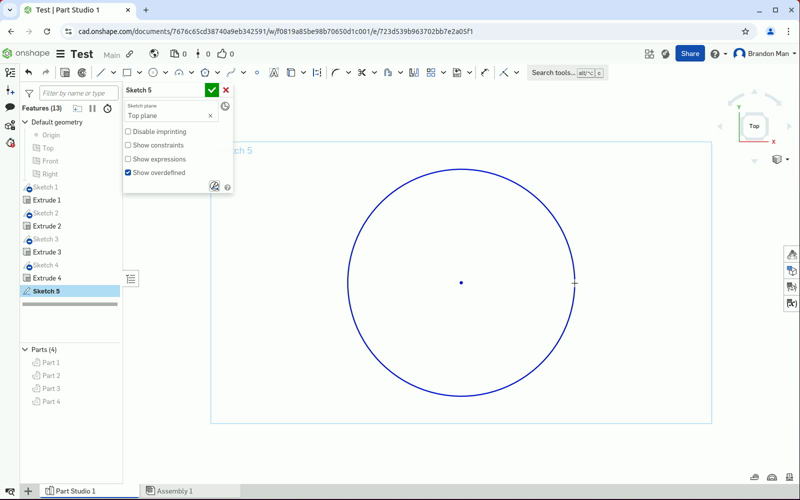
key_down(shift)
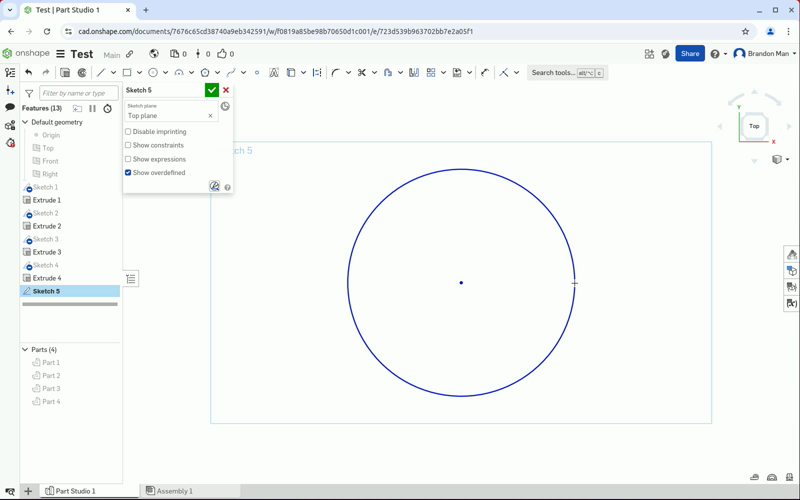
mouse_move(461, 282)
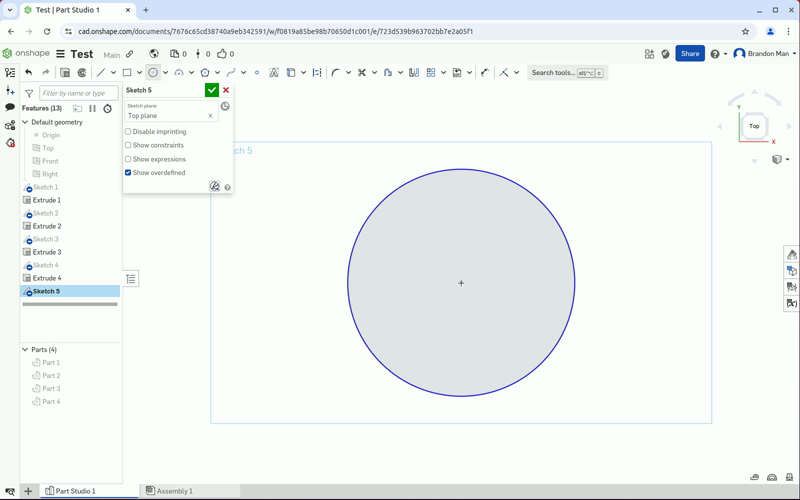
click(461, 282)
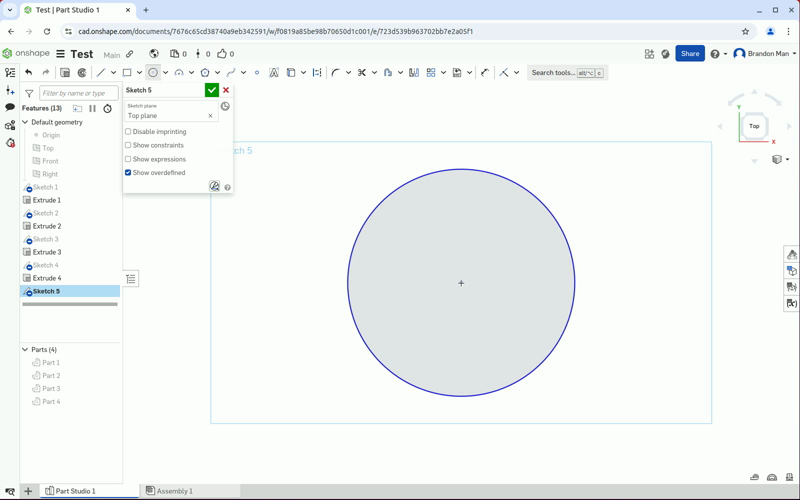
key_up(shift)
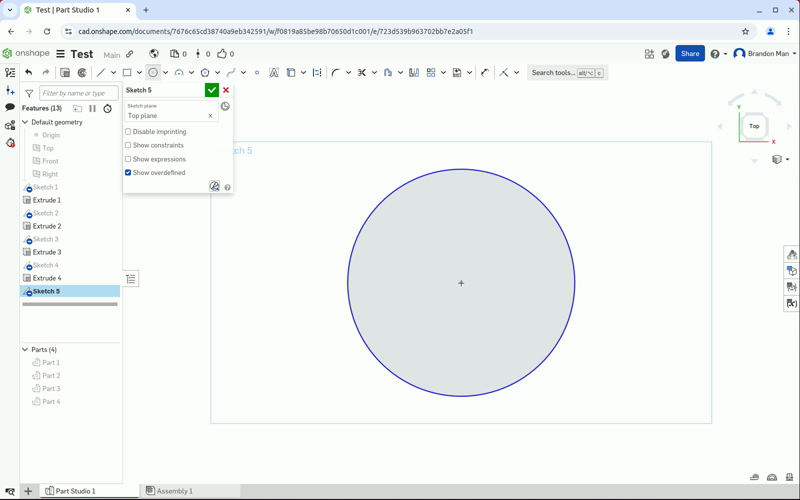
mouse_move(529, 282)
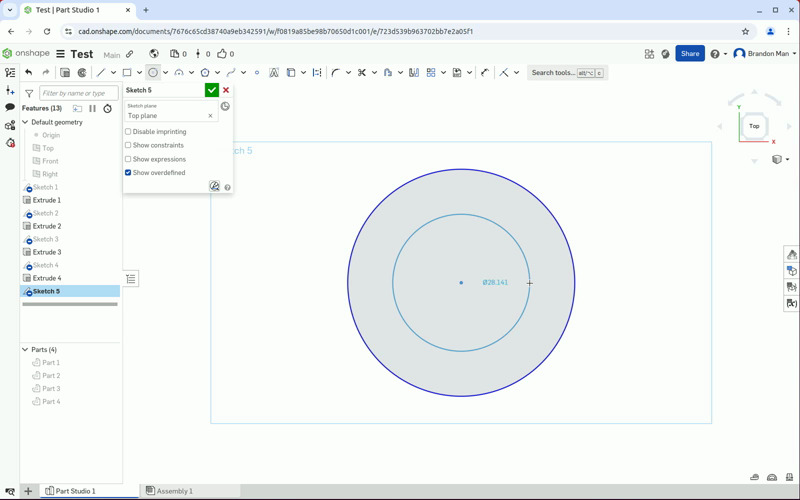
click(529, 282)
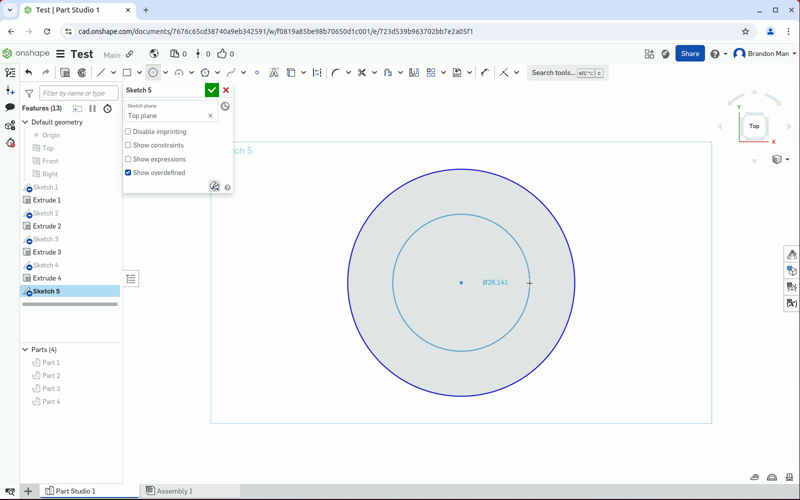
key(esc)
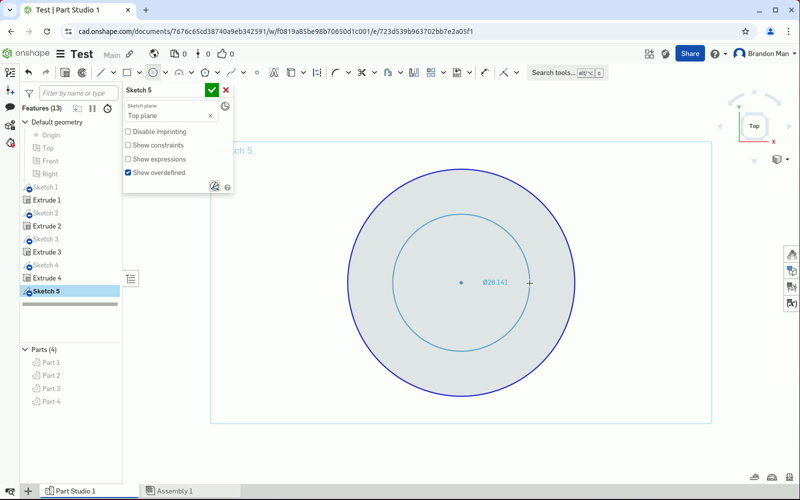
mouse_move(449, 372)
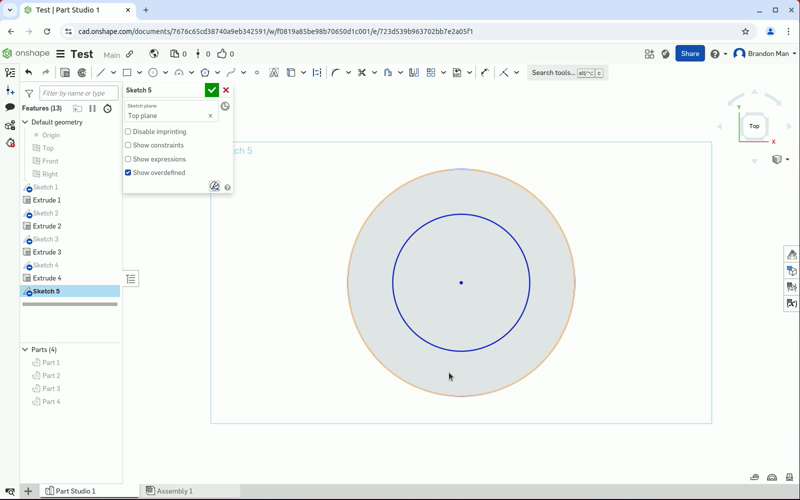
click(449, 372)
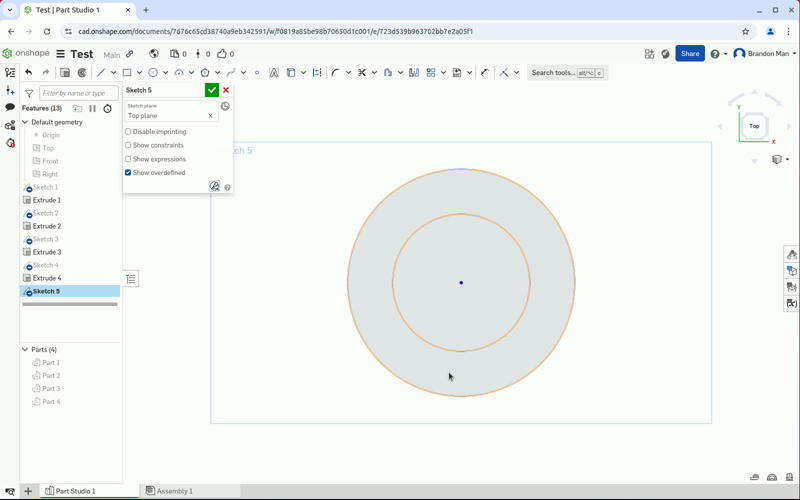
mouse_move(73, 352)
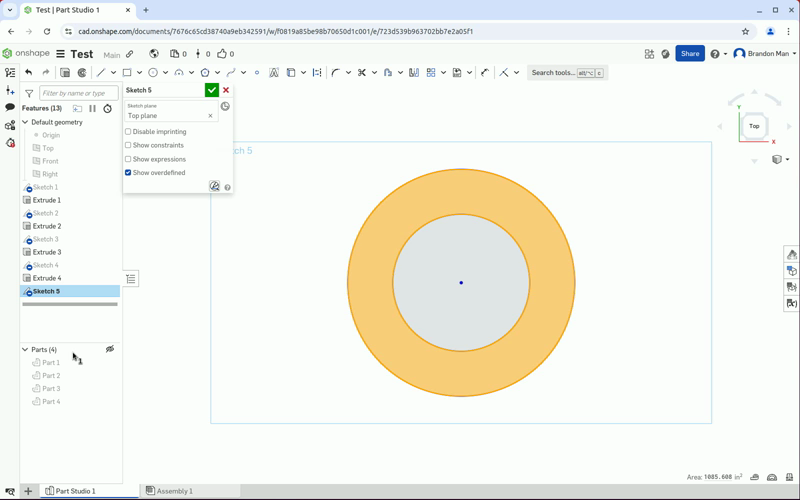
key(shift+y)
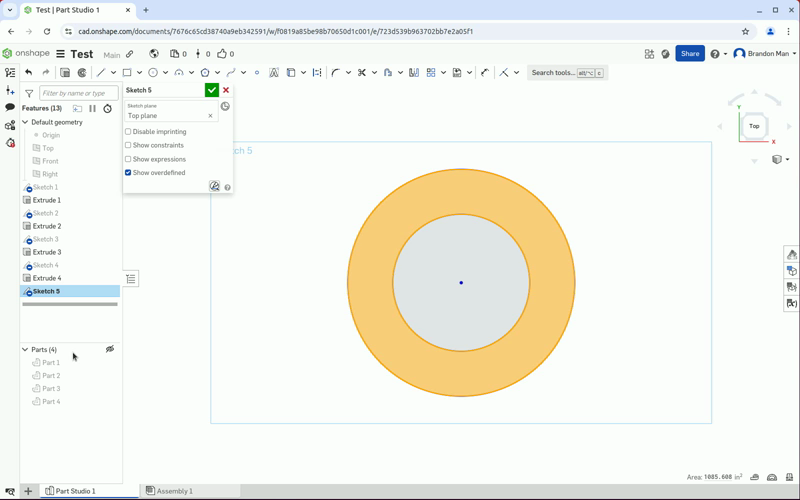
key(shift+e)
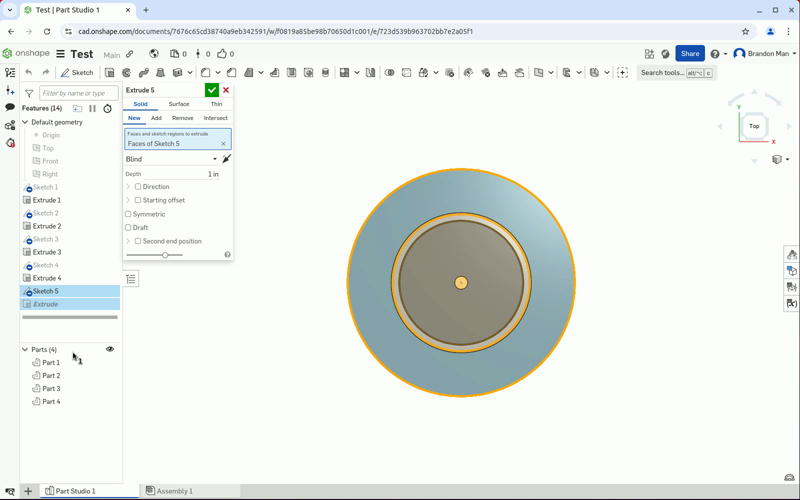
mouse_move(143, 106)
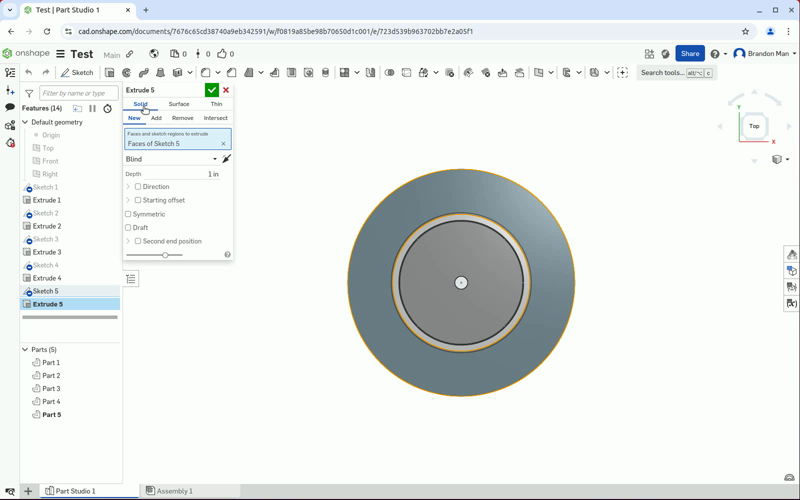
click(143, 106)
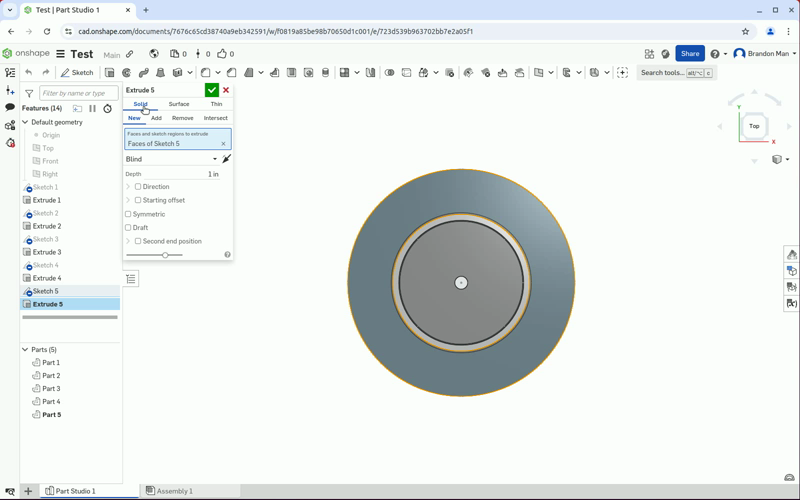
mouse_move(137, 120)
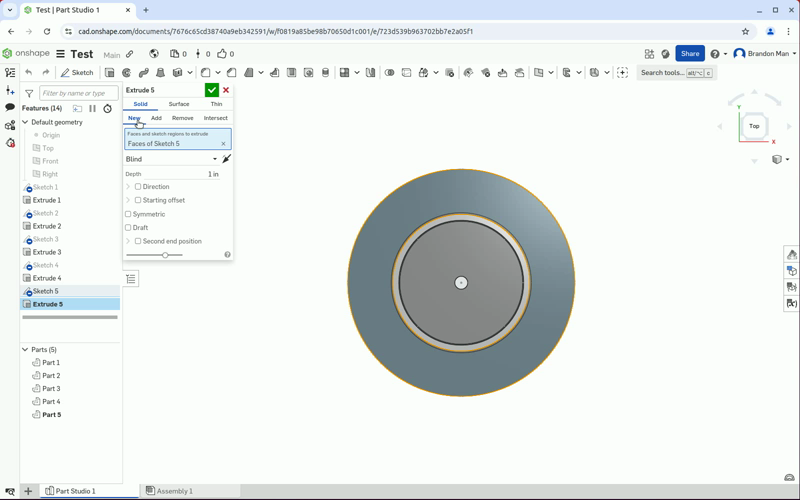
click(137, 120)
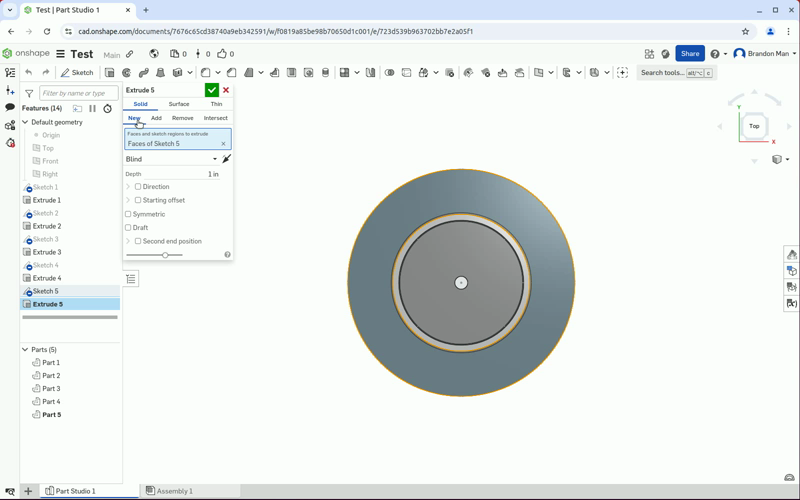
key(tab, 4)
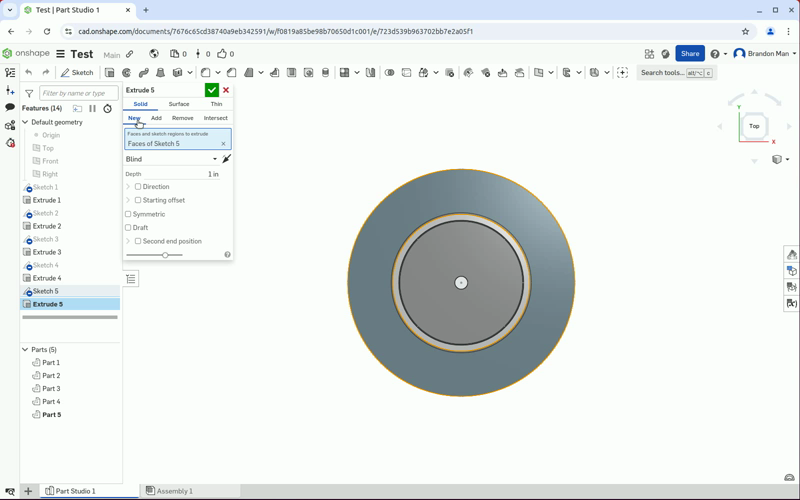
text(1.685)
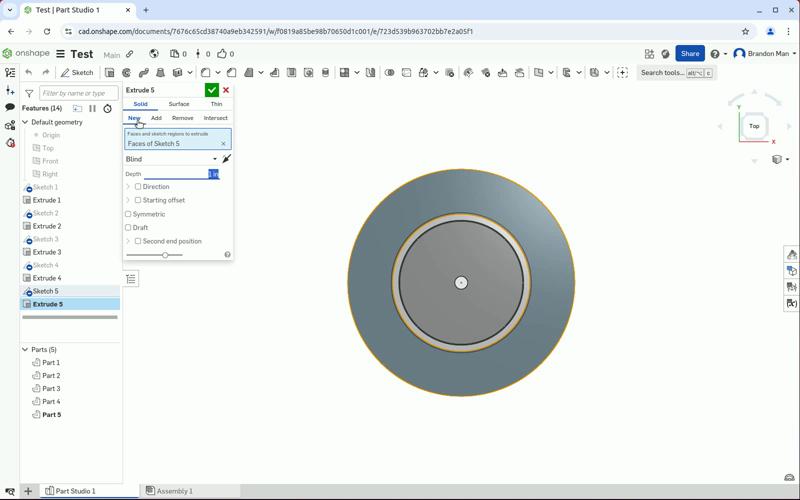
key(enter)
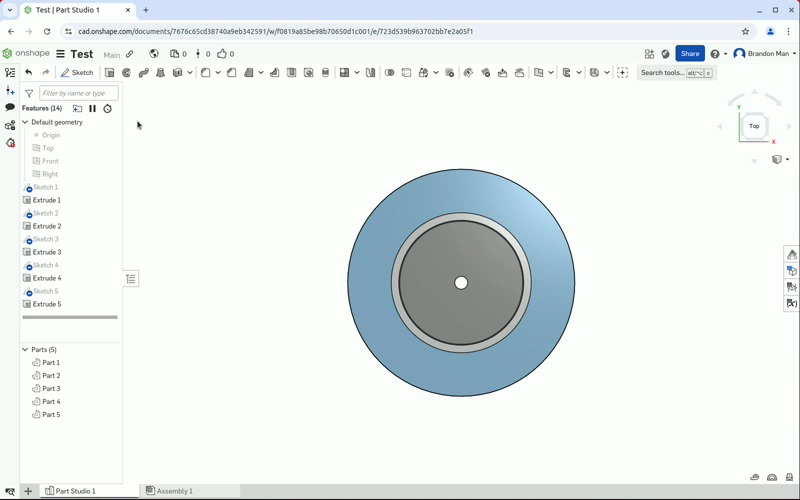
key(shift+h)
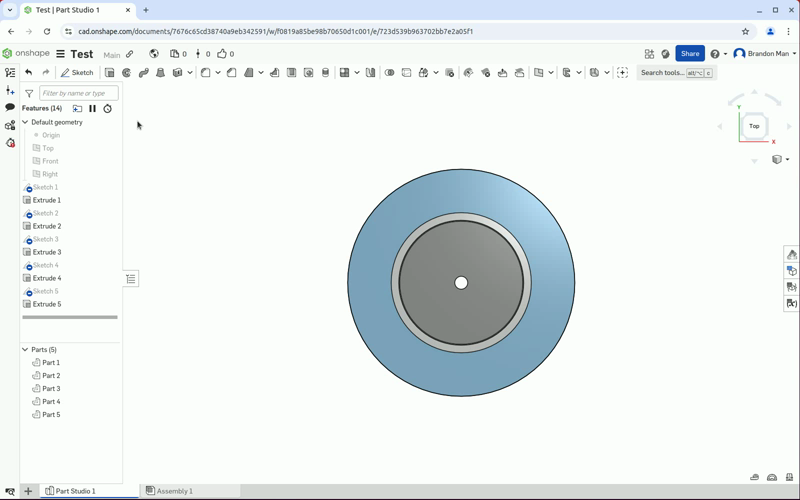
key(shift+h)
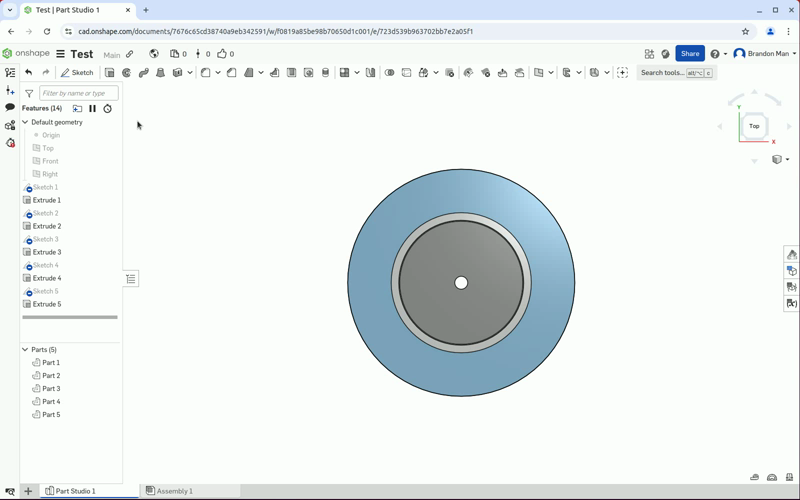
key(shift+7)
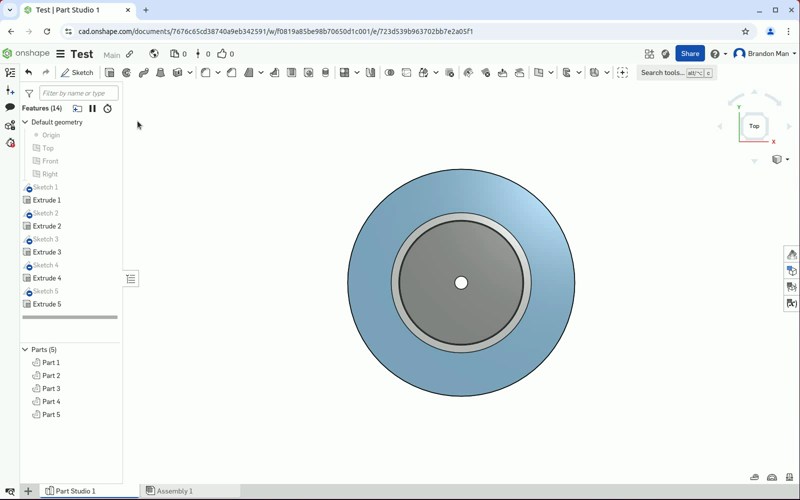
key(up, 3)
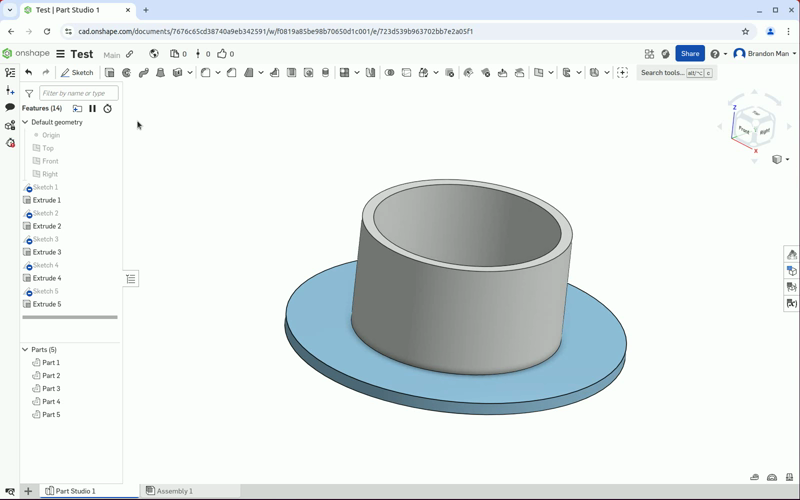
key(left, 3)
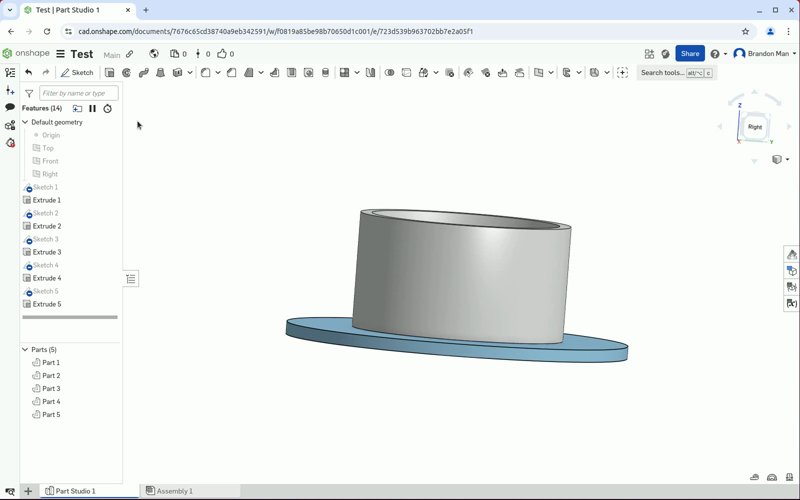
key(right, 3)
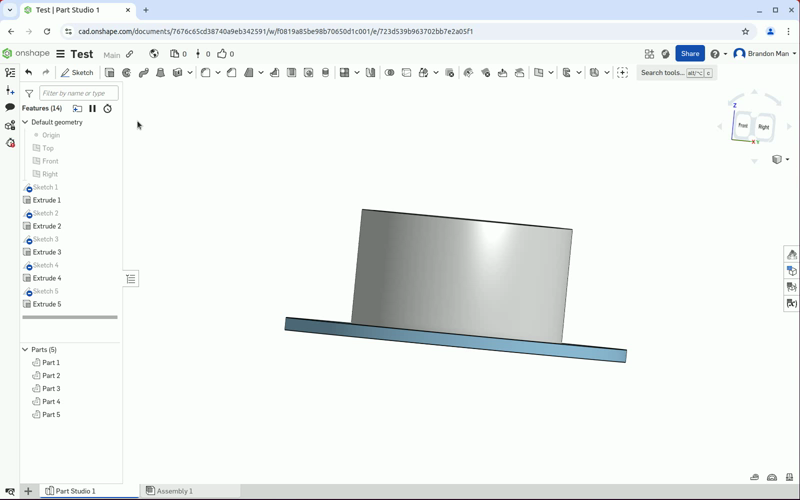
key(down, 3)
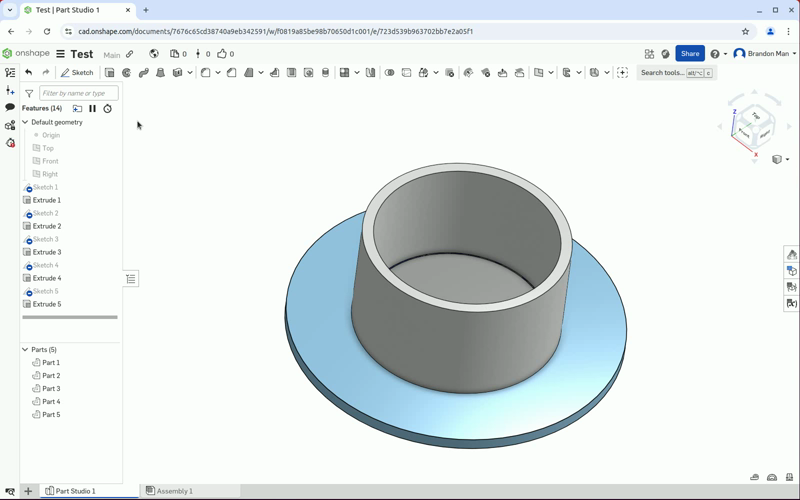
mouse_move(73, 189)
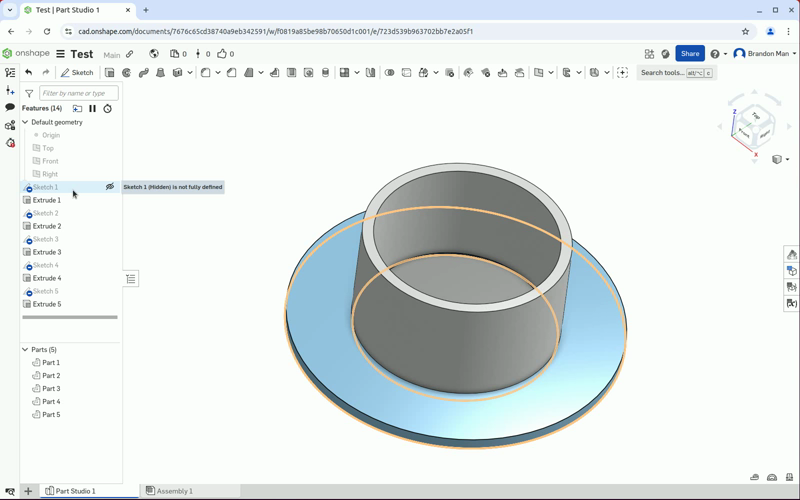
click(73, 189)